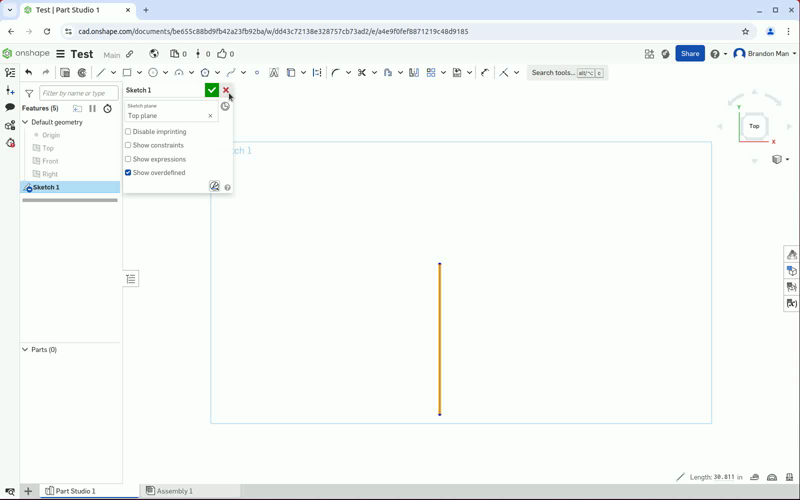
key(shift+h)
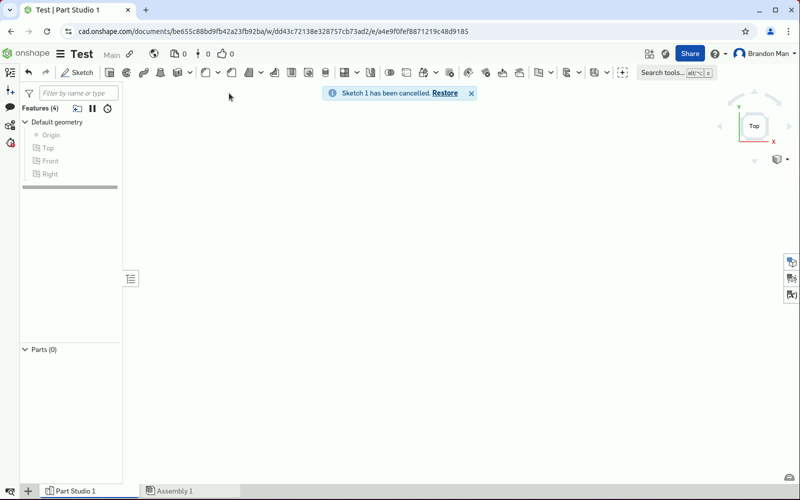
mouse_move(73, 352)
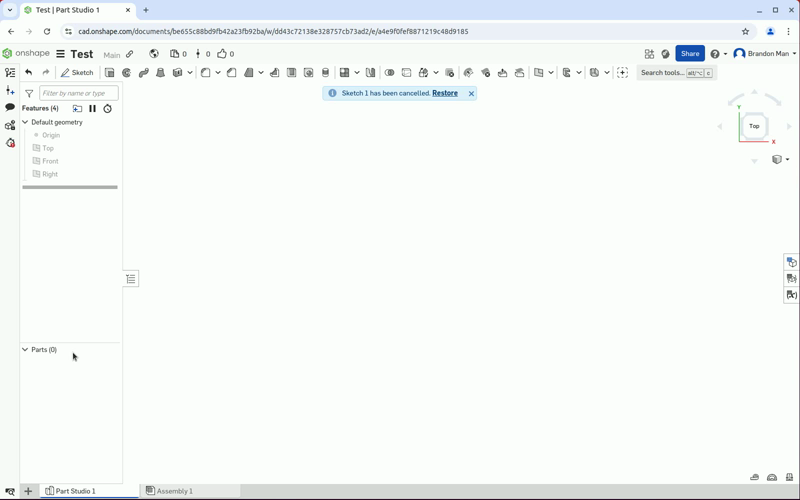
key(y)
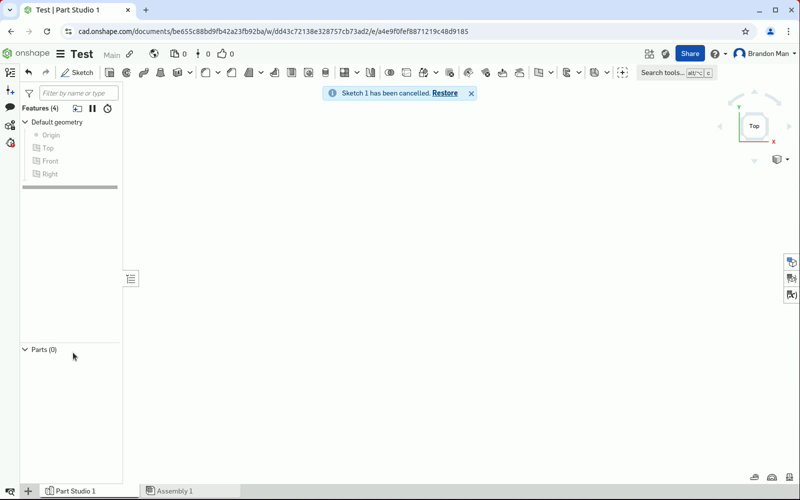
key(shift+p)
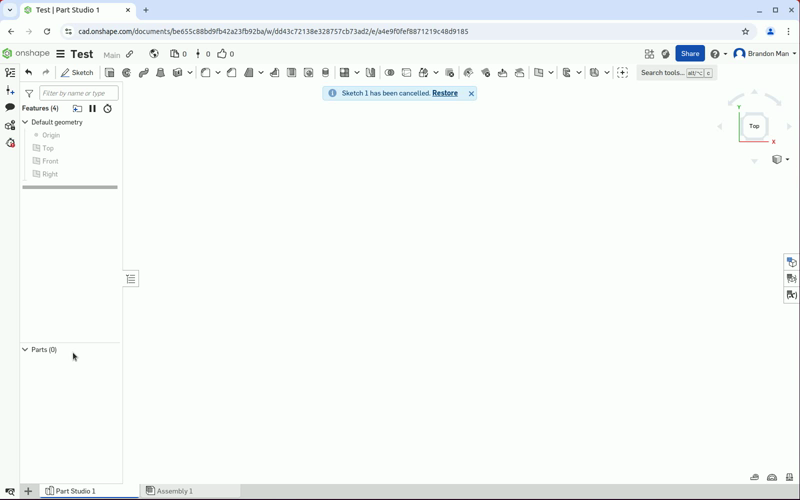
key(space)
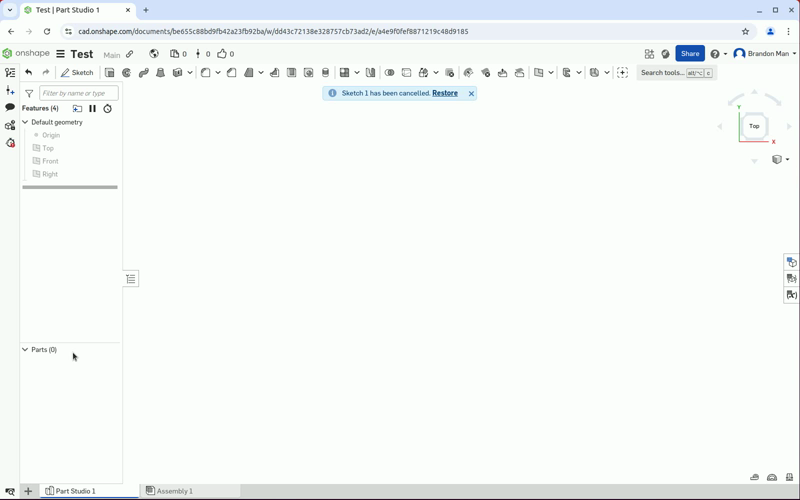
key_down(shift)
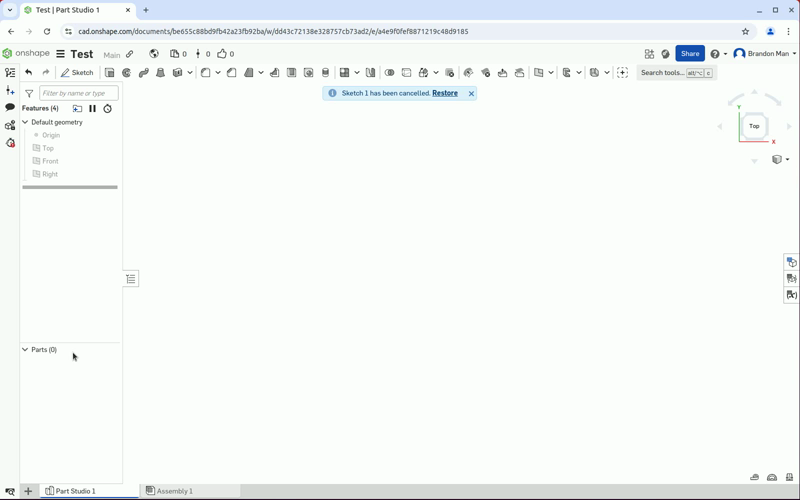
key(up)
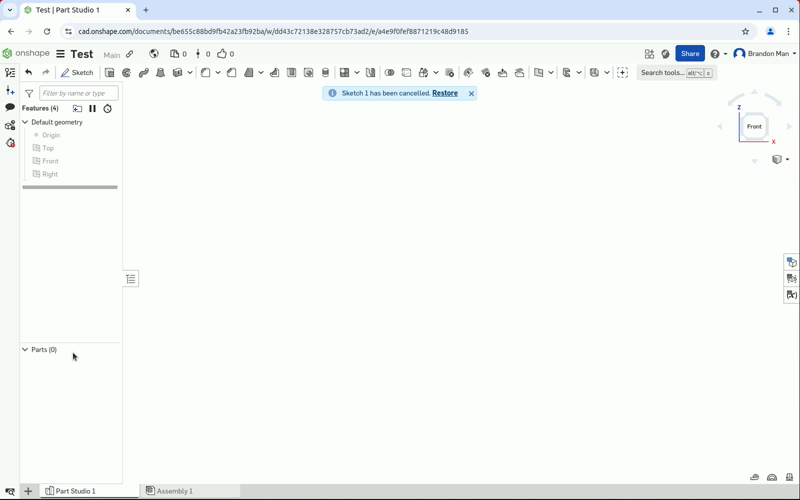
key_up(shift)
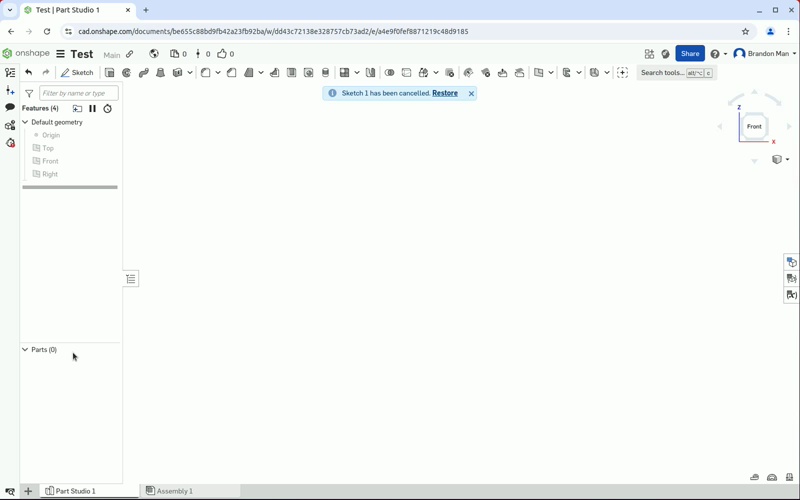
mouse_move(73, 352)
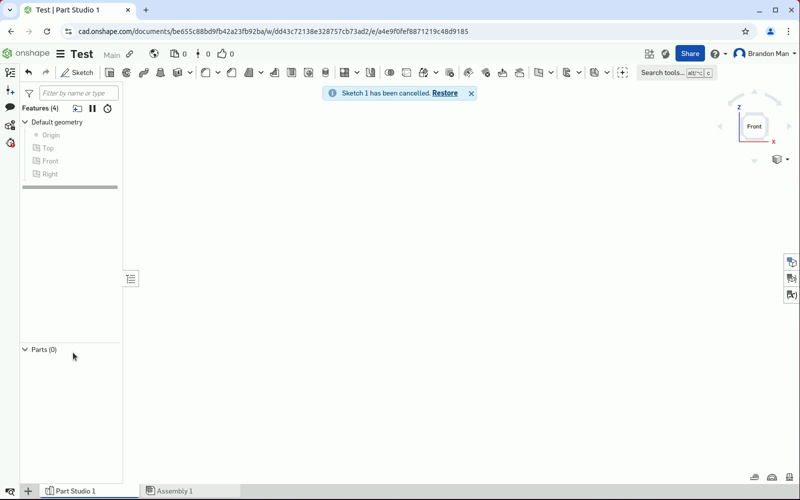
key(shift+y)
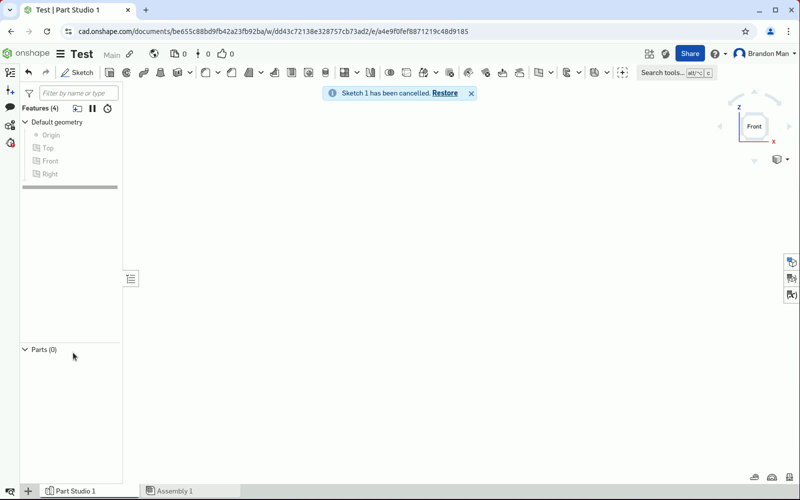
key(shift+s)
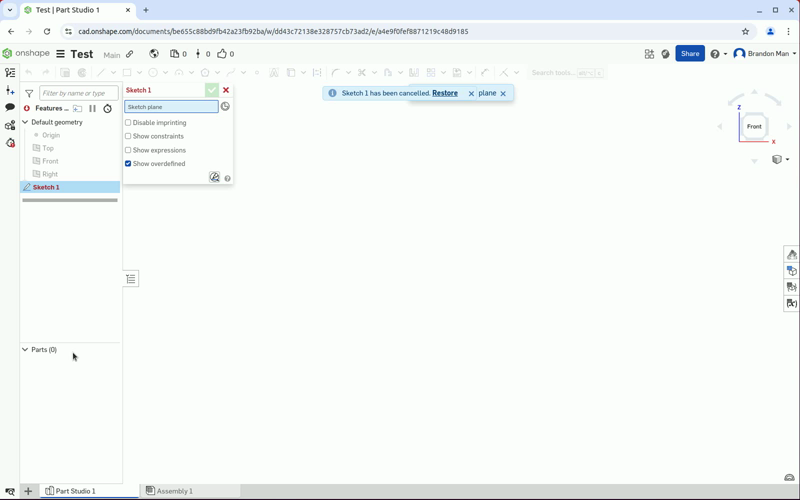
mouse_move(73, 163)
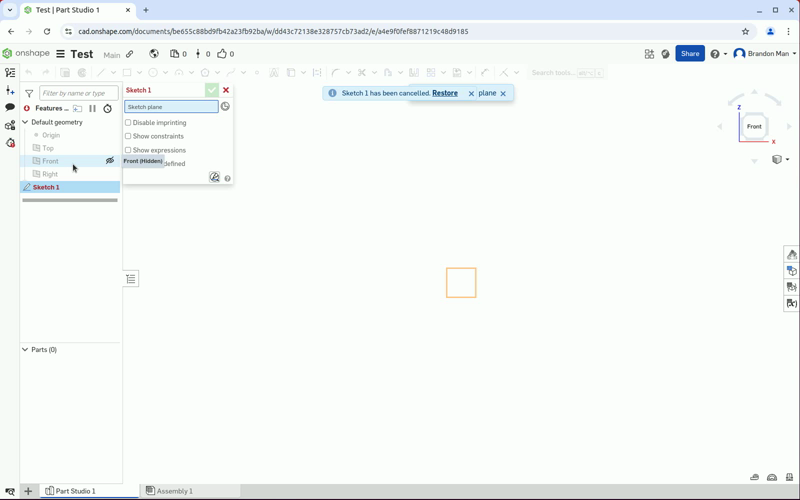
click(73, 163)
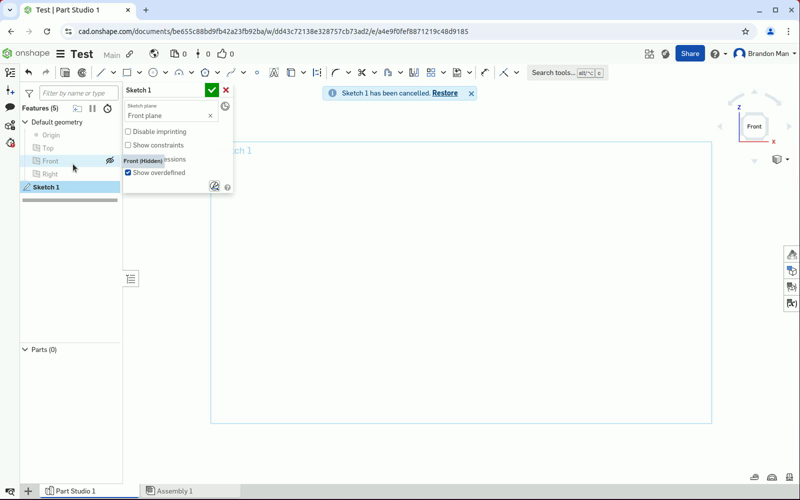
mouse_move(73, 352)
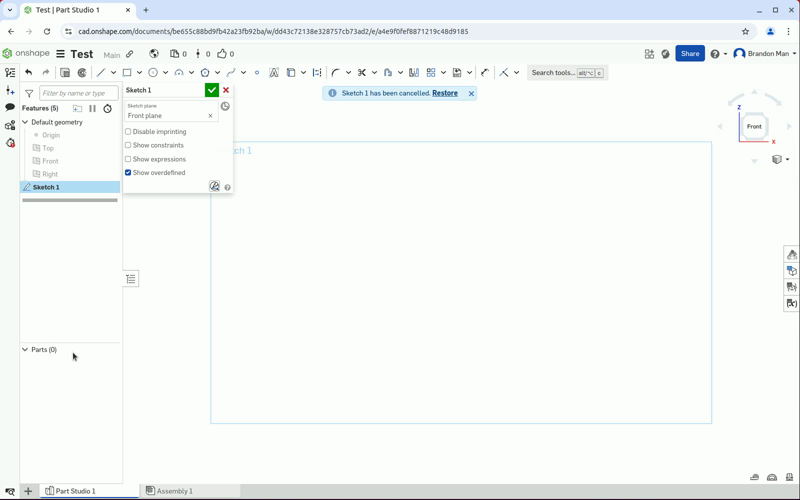
key(y)
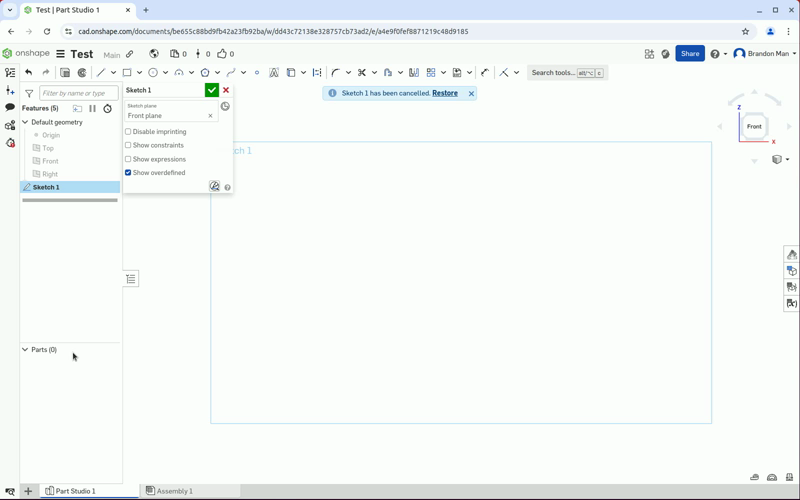
key(l)
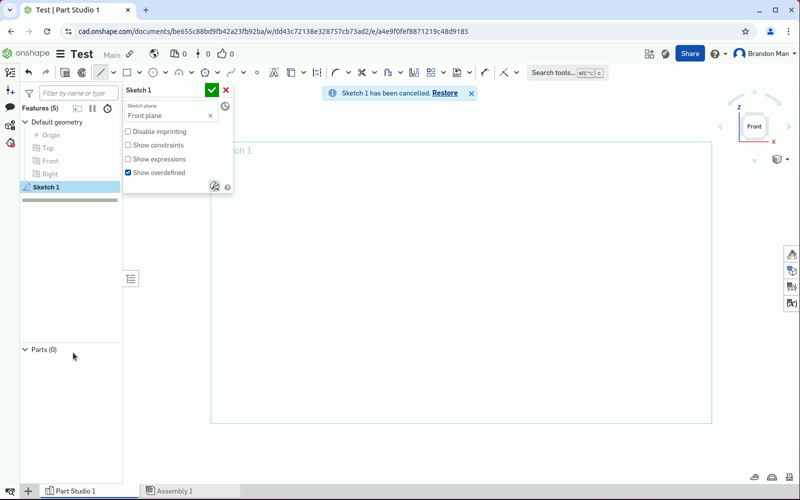
key_down(shift)
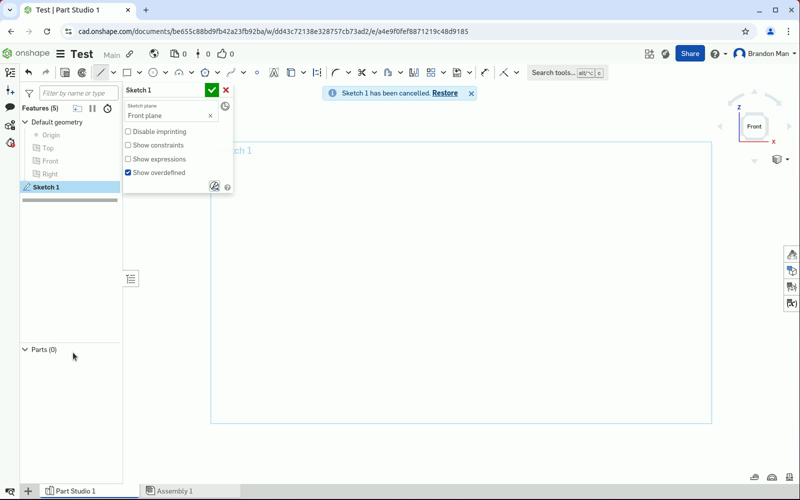
mouse_move(456, 282)
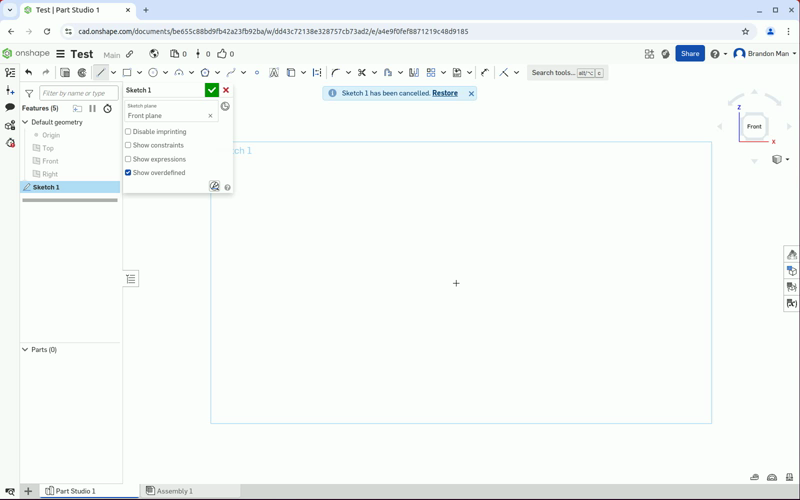
click(456, 282)
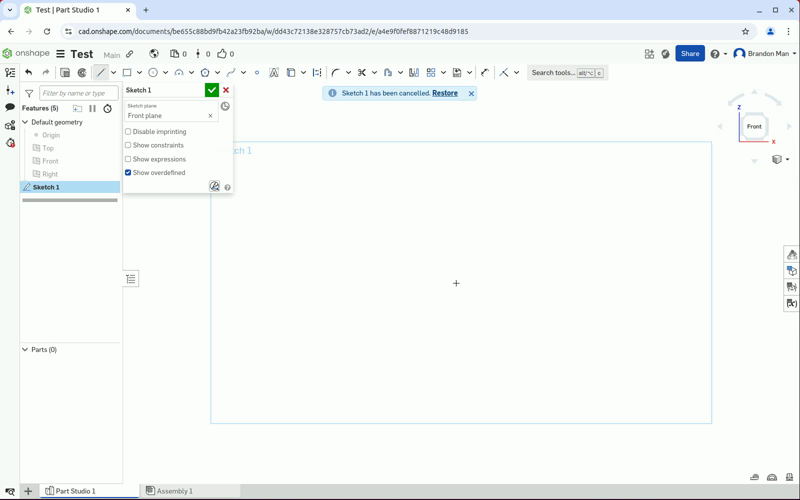
key_up(shift)
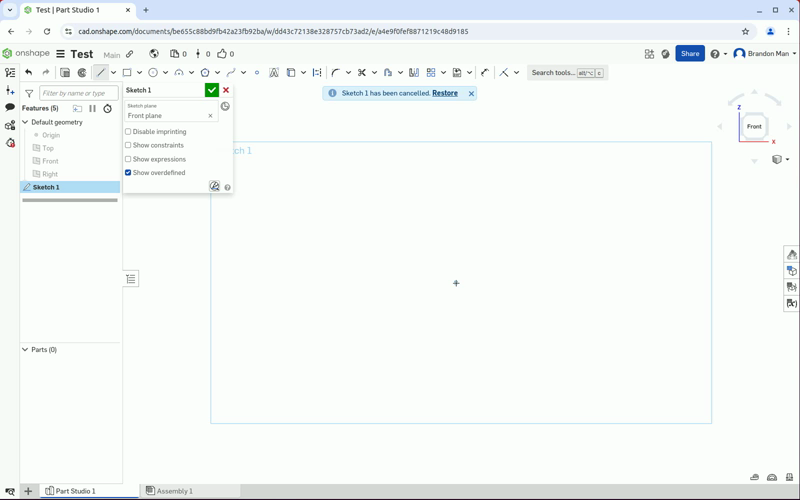
key_down(shift)
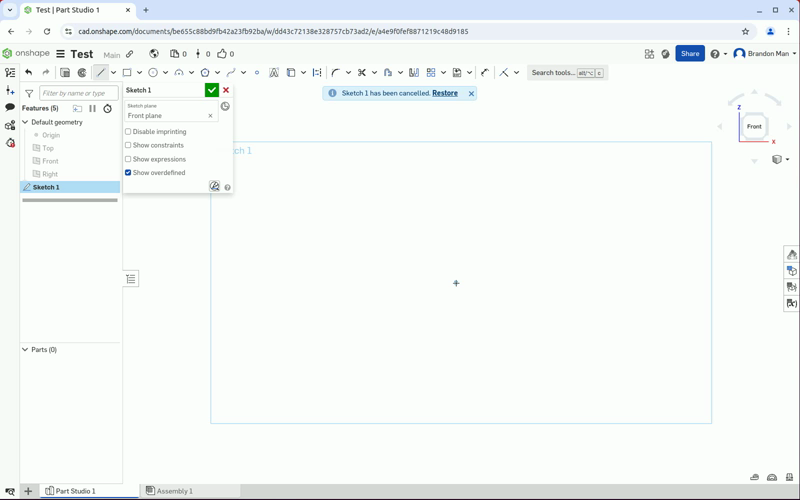
mouse_move(486, 282)
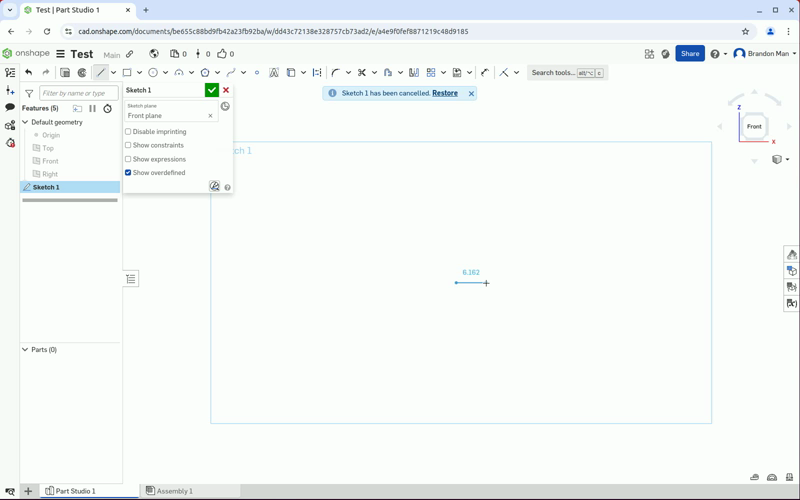
mouse_move(461, 282)
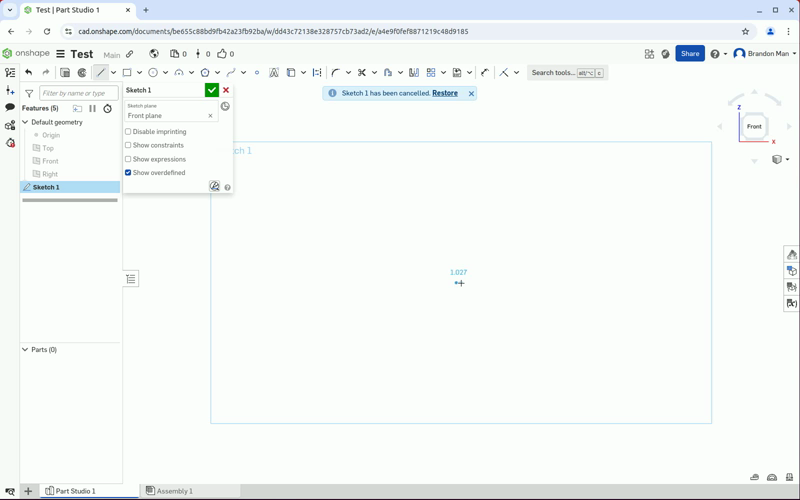
scroll(6)
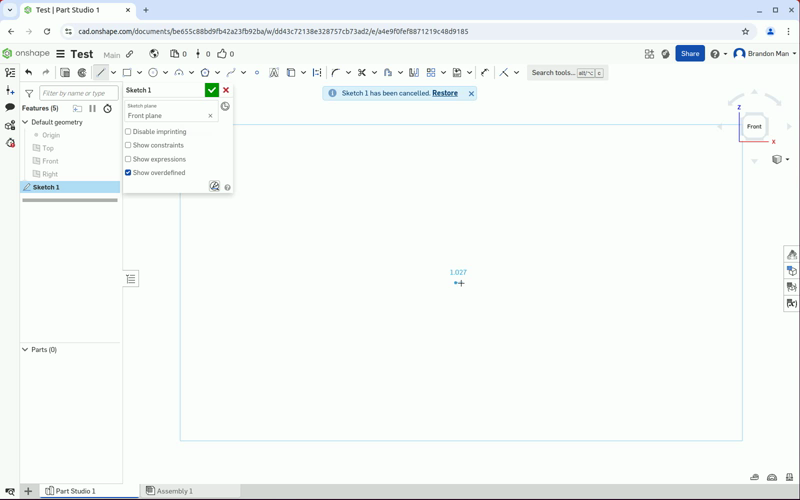
scroll(6)
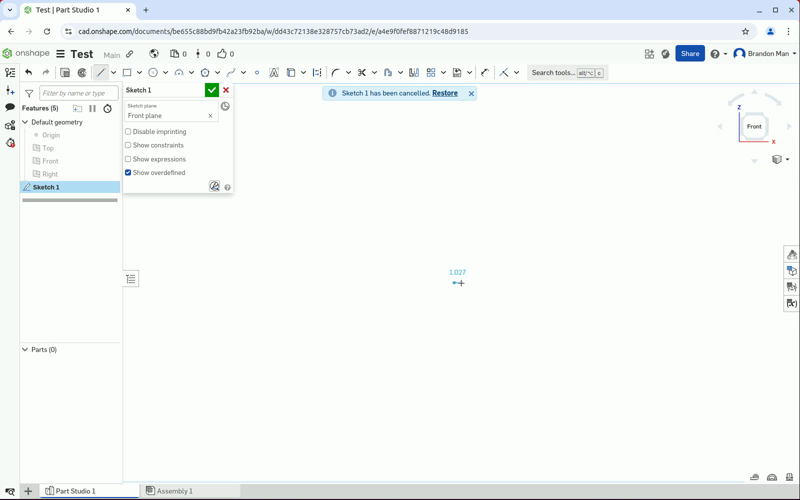
scroll(6)
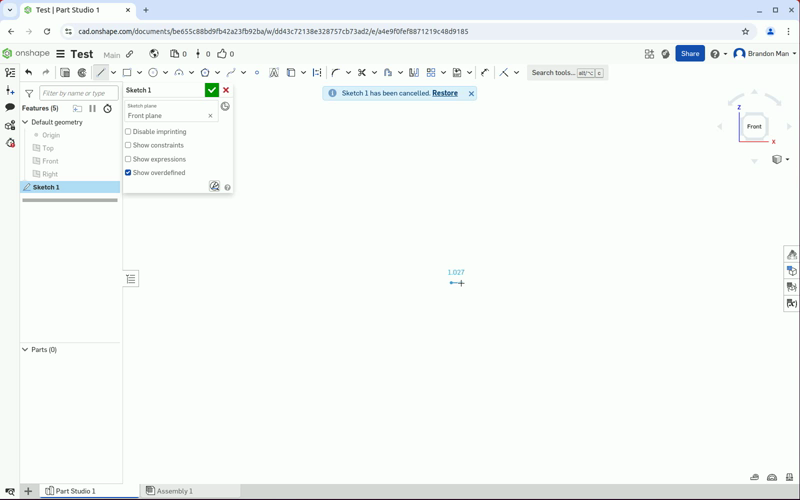
scroll(6)
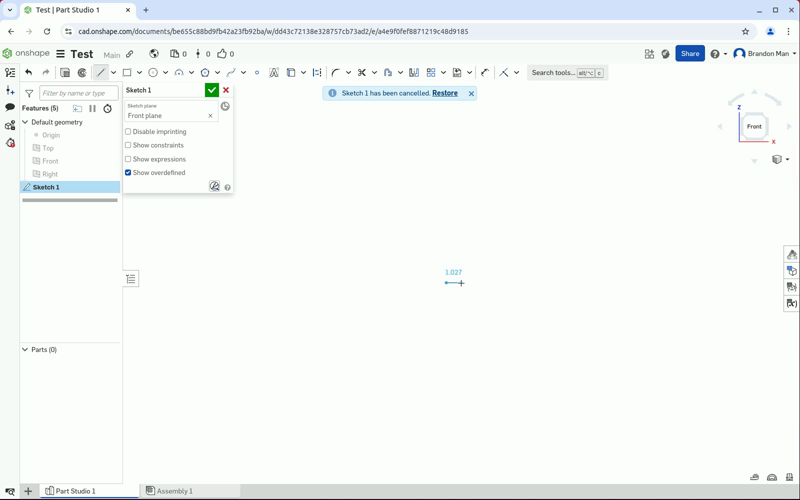
scroll(6)
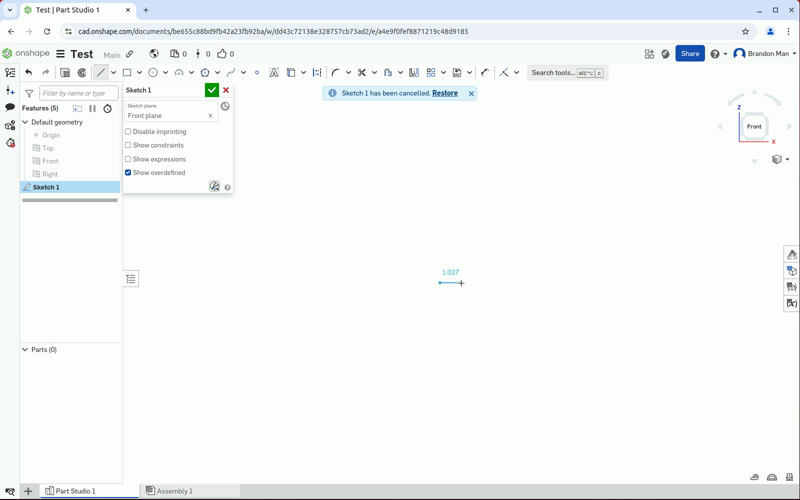
scroll(6)
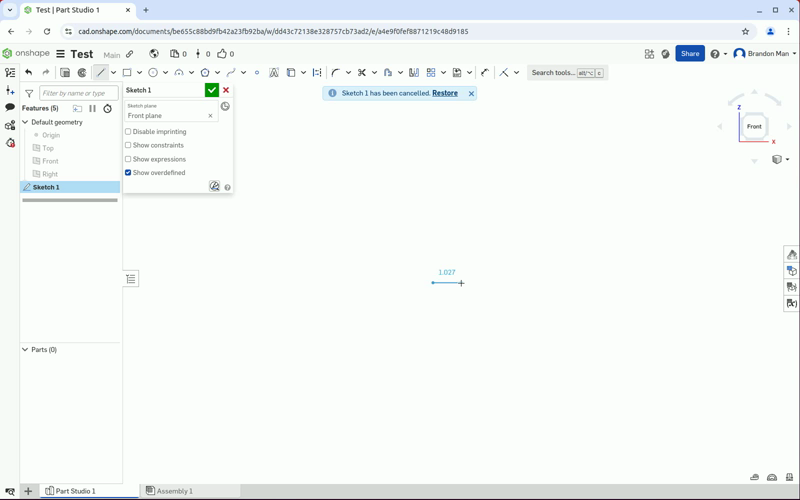
scroll(6)
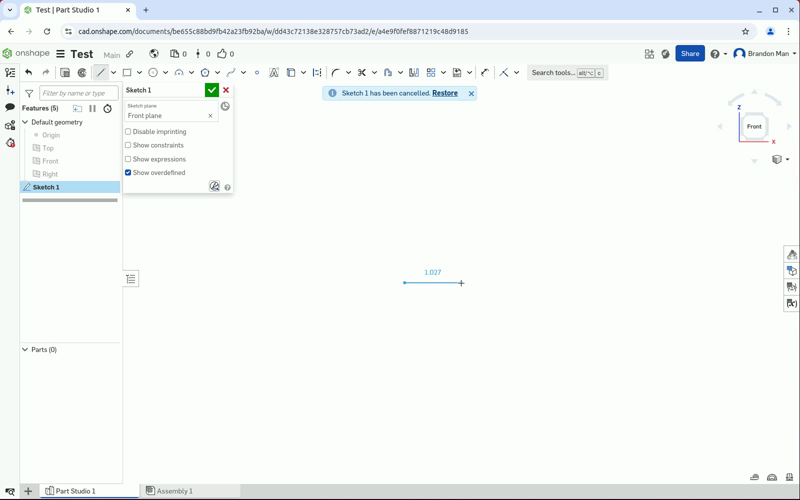
click(461, 282)
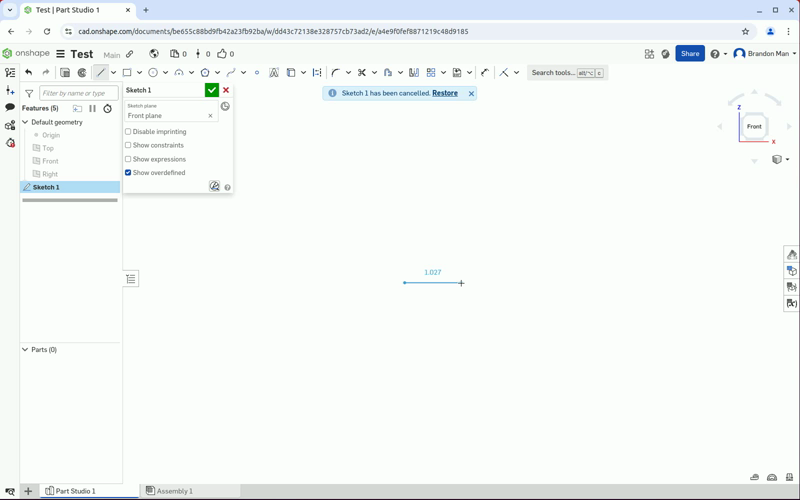
scroll(-6)
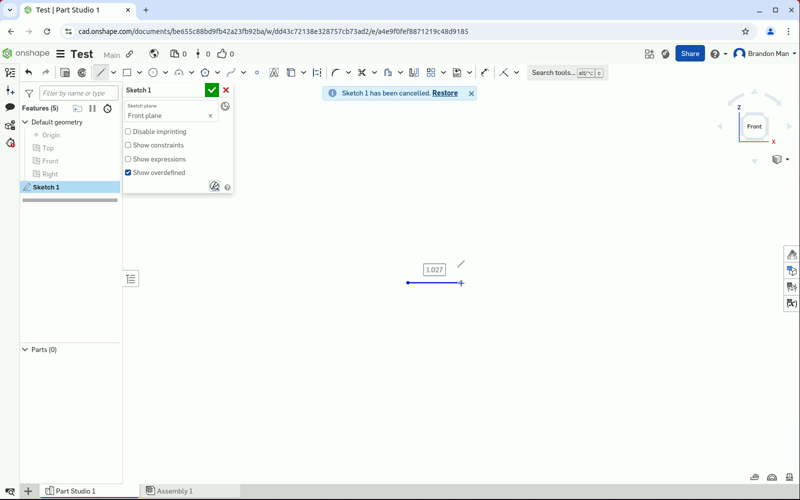
scroll(-6)
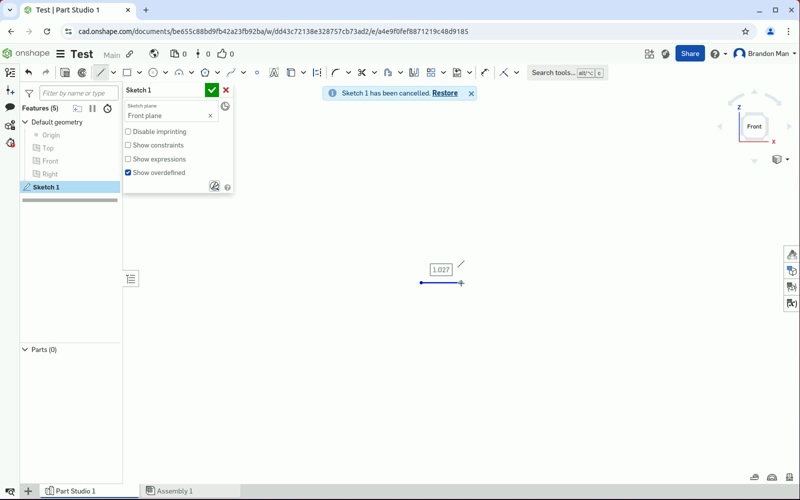
scroll(-6)
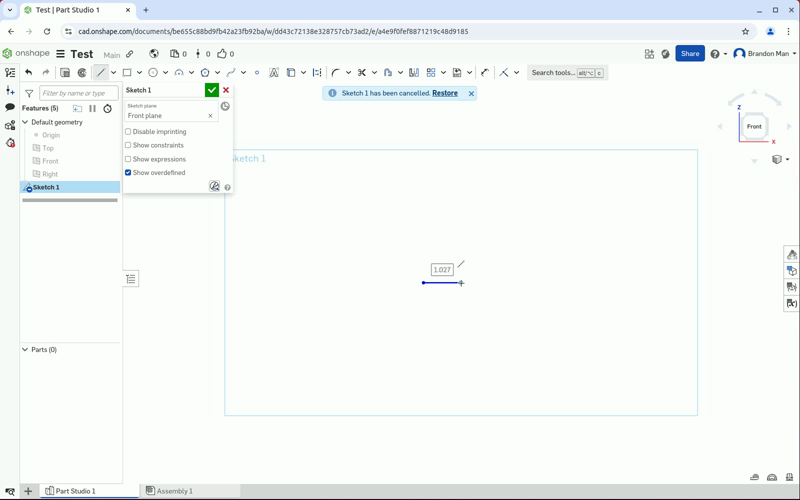
scroll(-6)
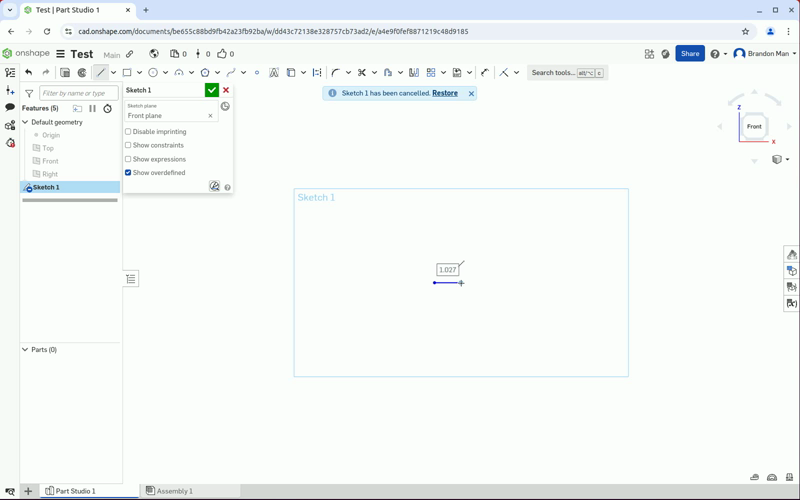
scroll(-6)
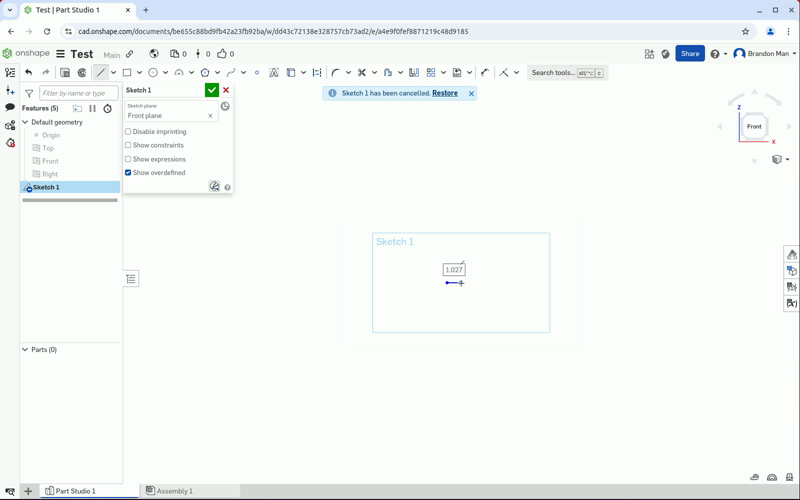
scroll(-6)
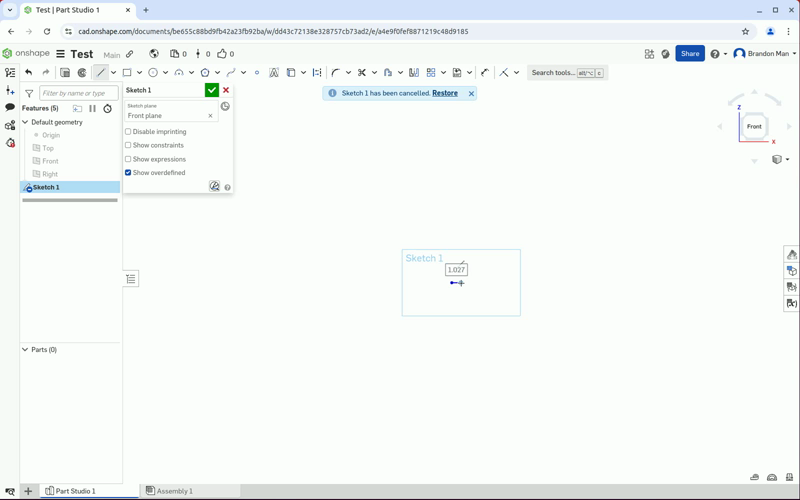
scroll(-6)
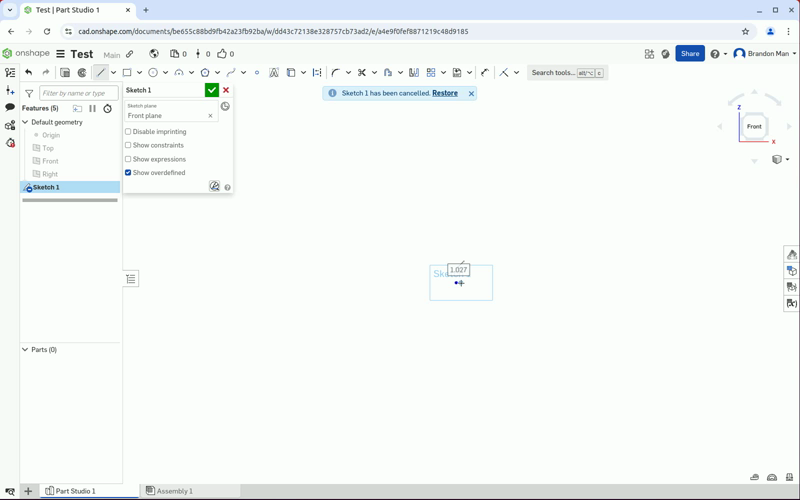
key_up(shift)
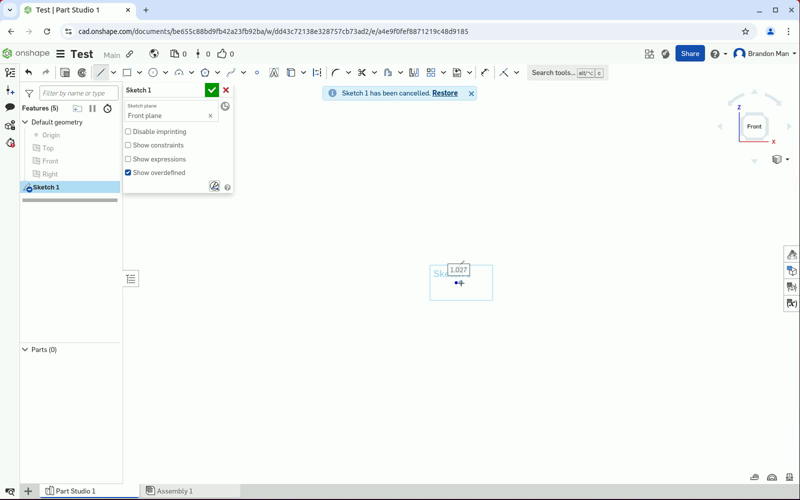
key_down(shift)
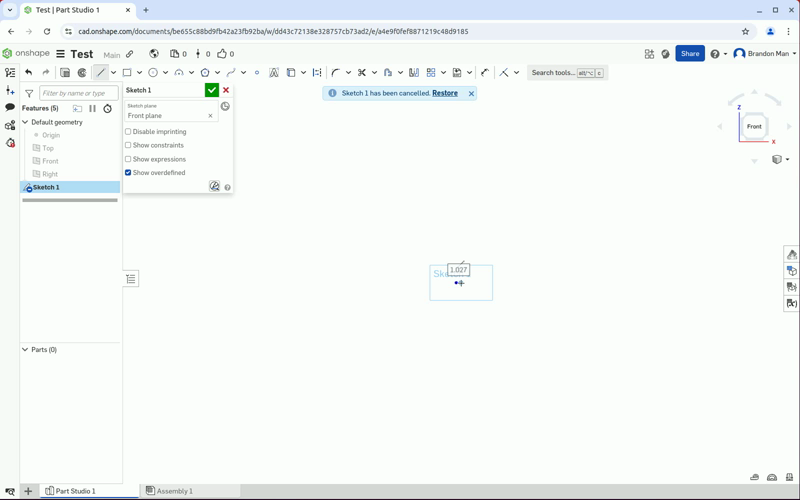
mouse_move(491, 282)
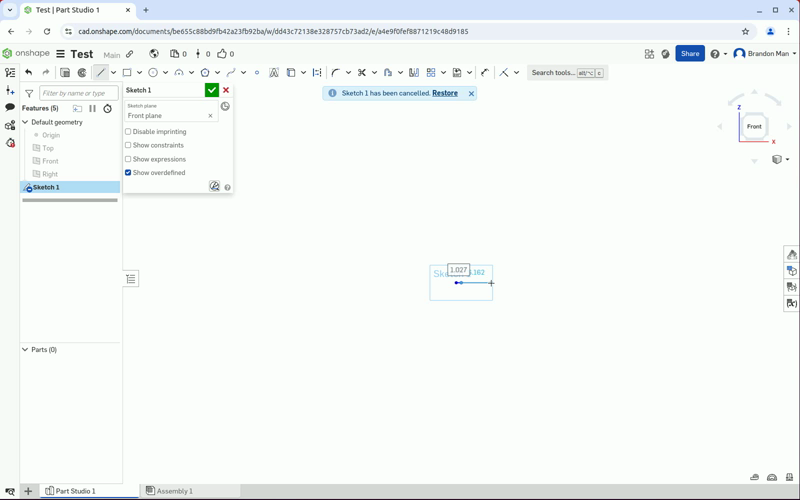
mouse_move(461, 270)
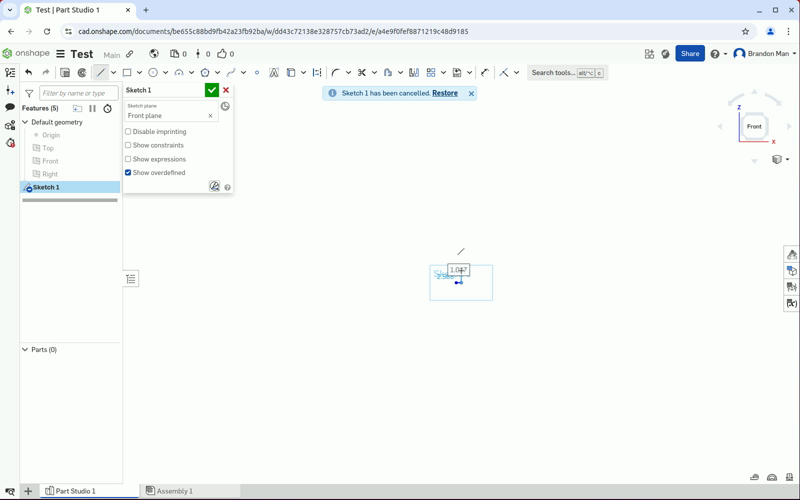
click(461, 270)
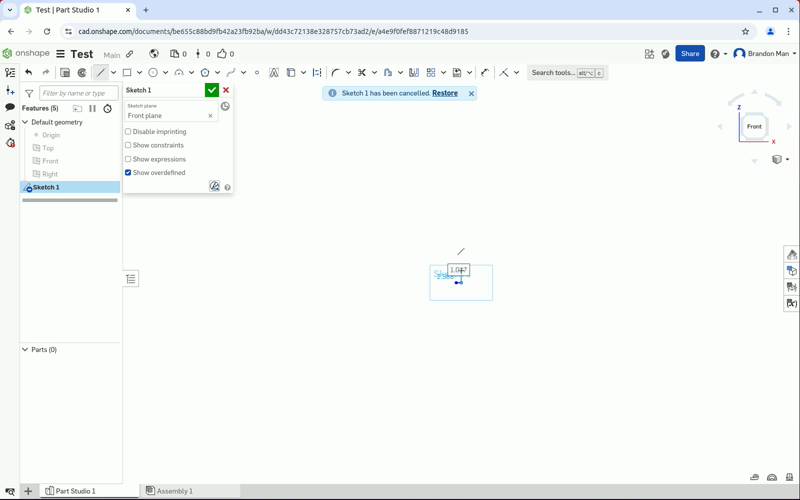
key_up(shift)
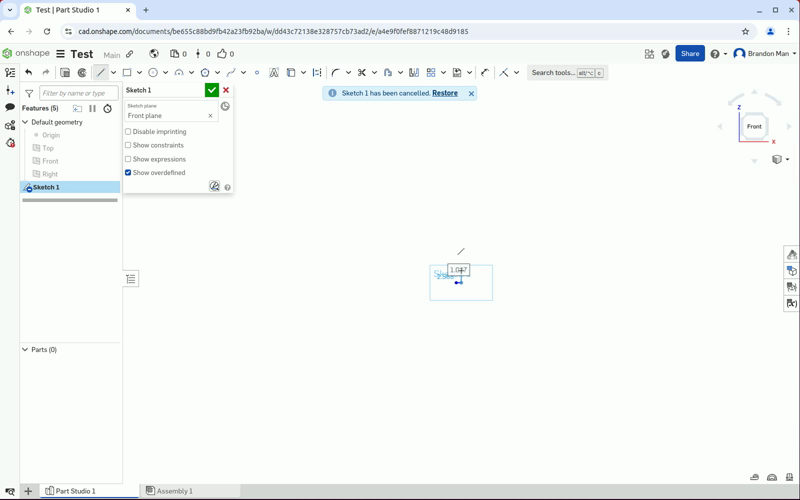
key_down(shift)
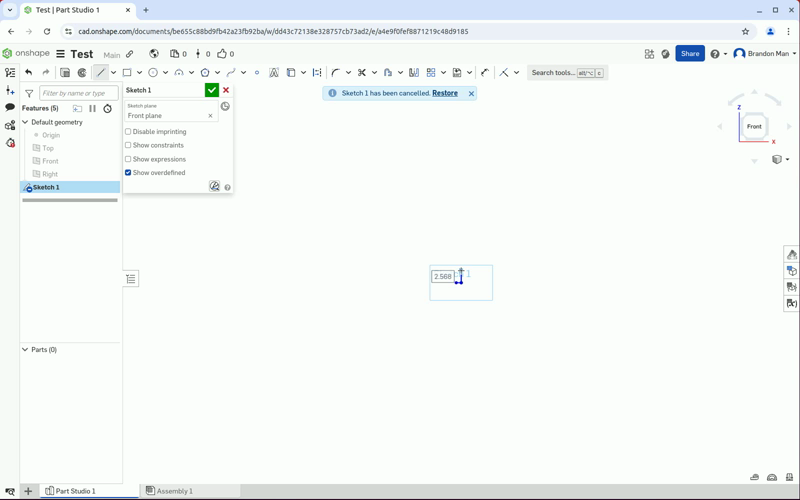
mouse_move(491, 270)
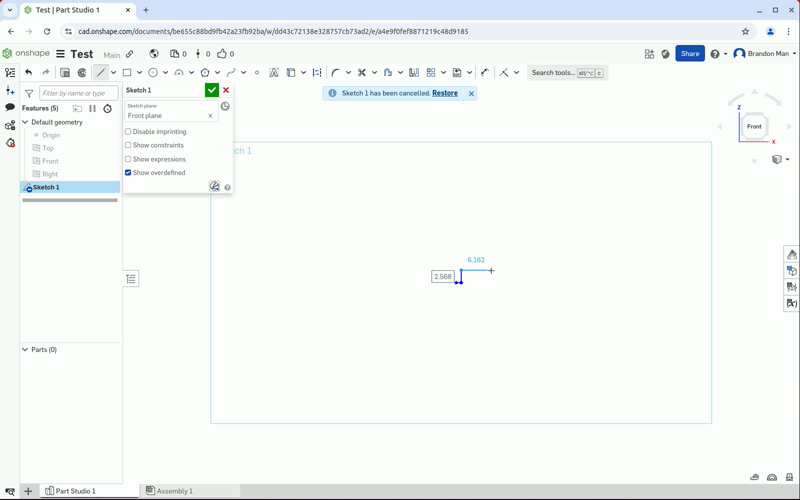
mouse_move(477, 270)
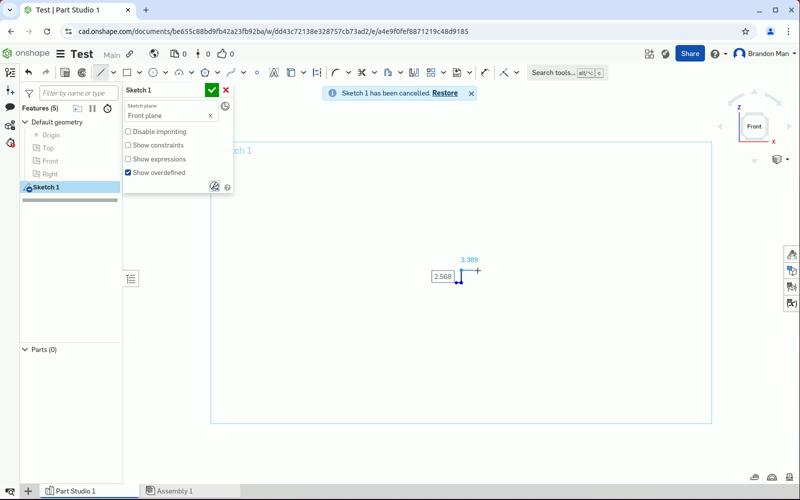
click(477, 270)
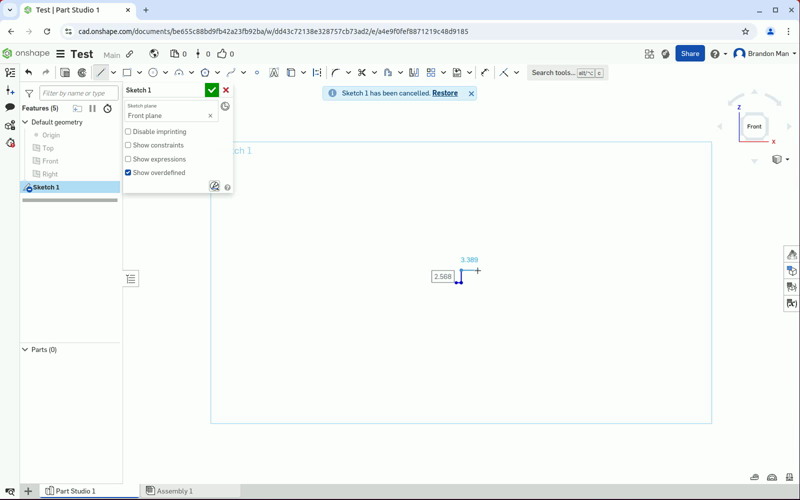
key_up(shift)
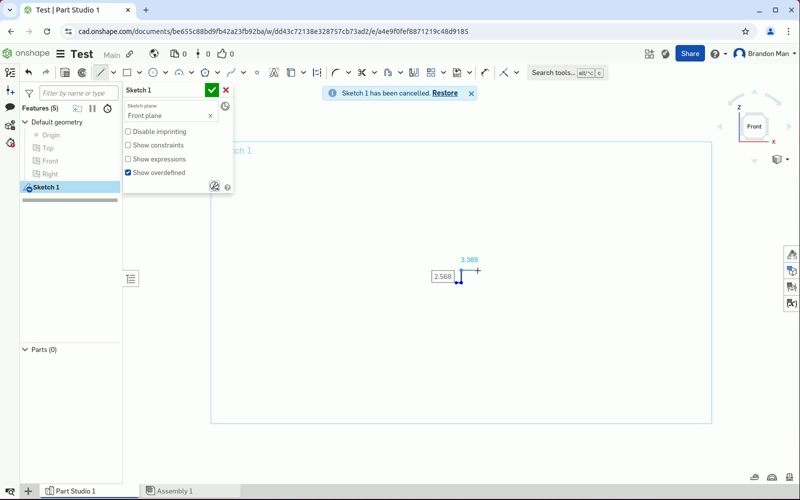
key_down(shift)
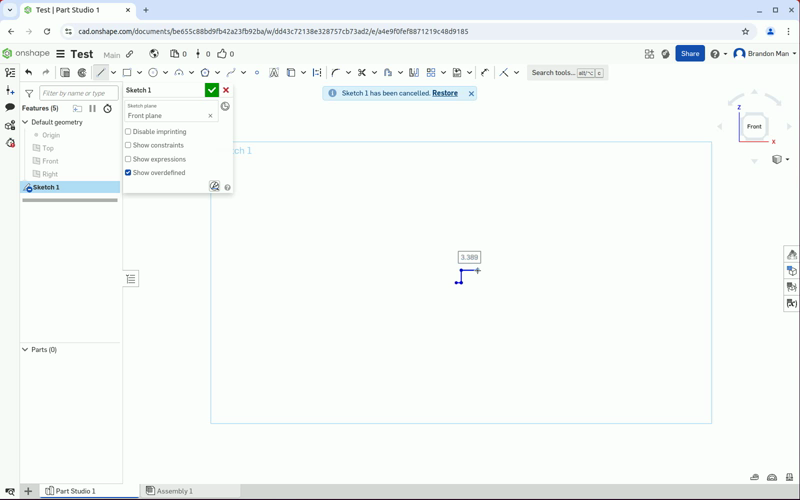
mouse_move(507, 270)
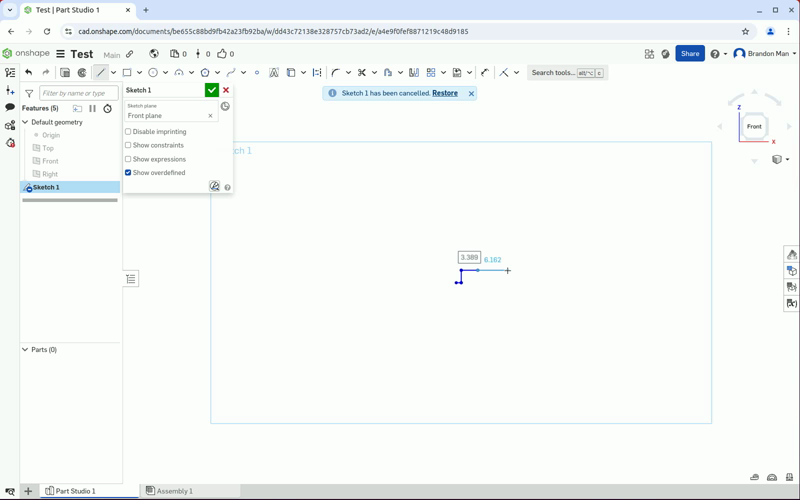
mouse_move(477, 315)
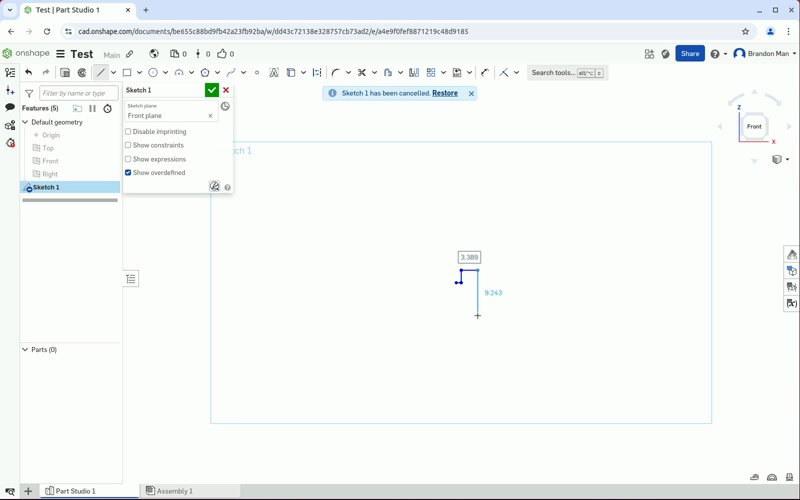
click(477, 315)
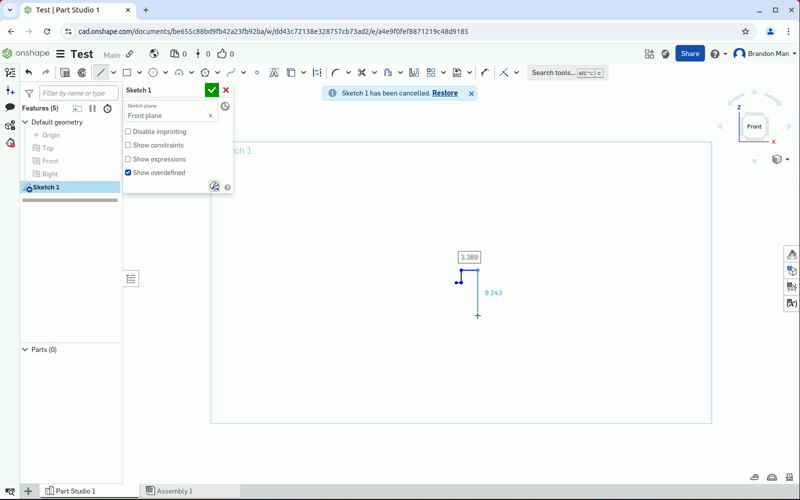
key_up(shift)
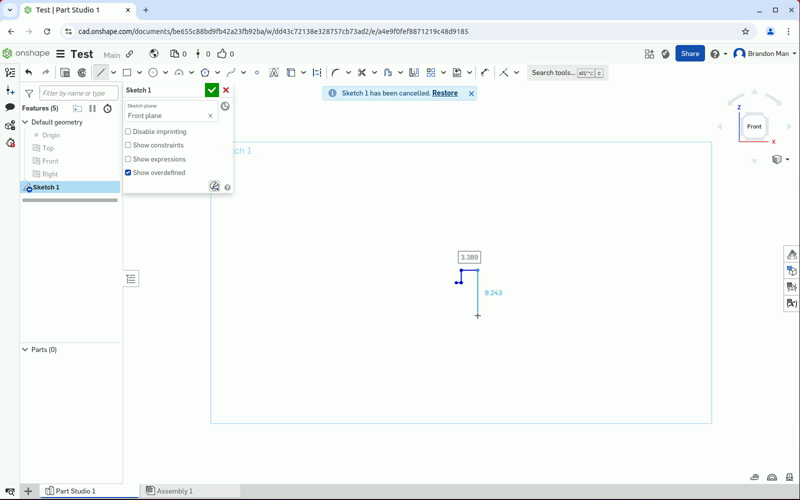
key_down(shift)
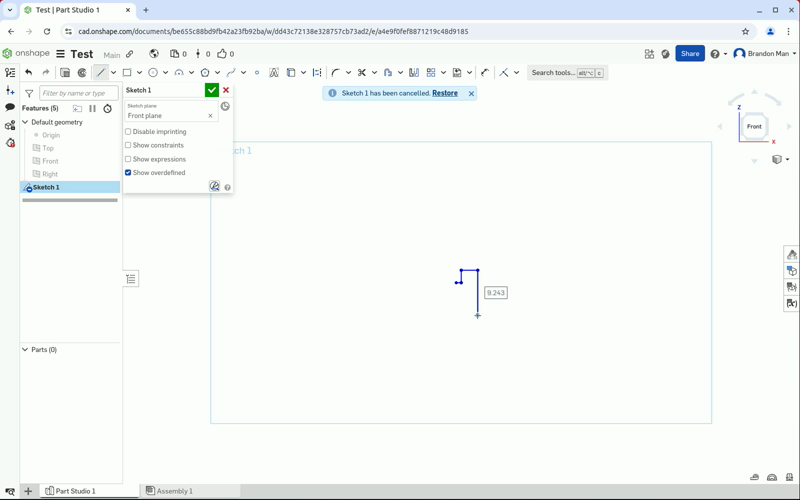
mouse_move(507, 315)
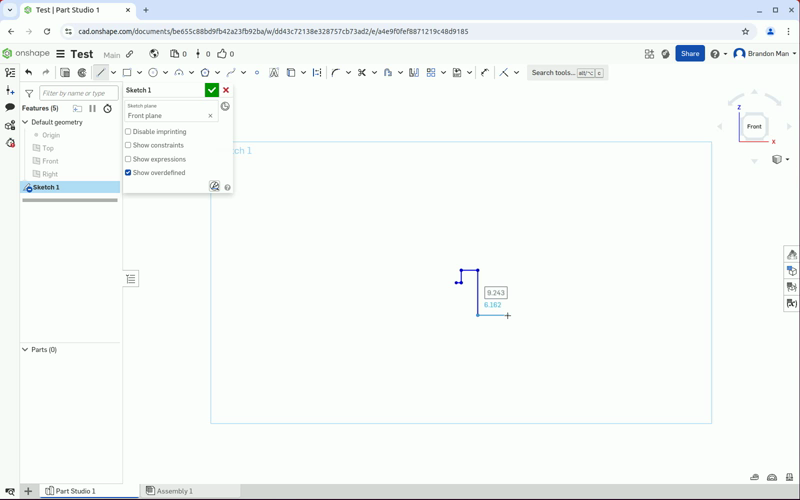
mouse_move(483, 315)
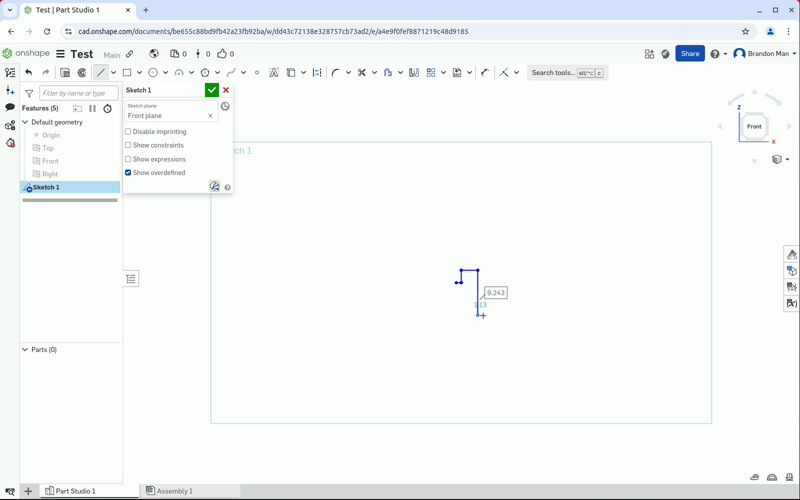
scroll(6)
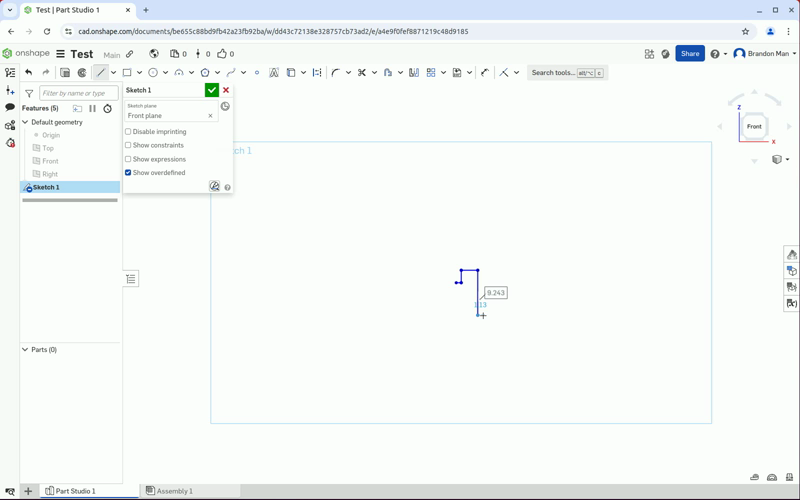
scroll(6)
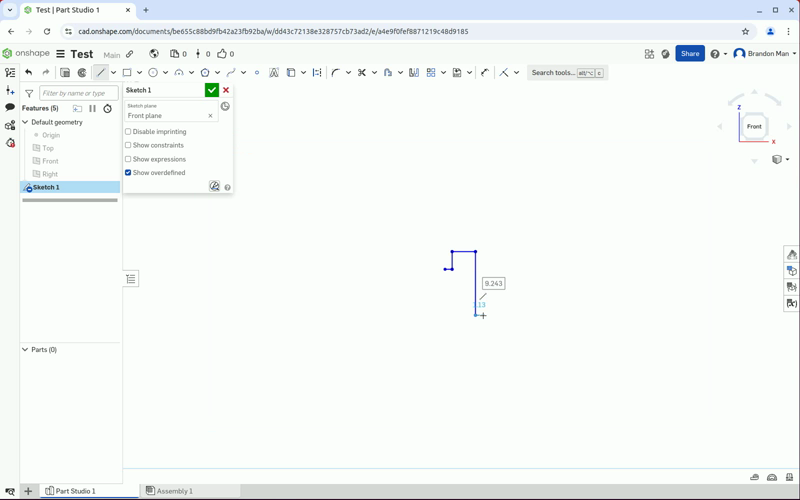
scroll(6)
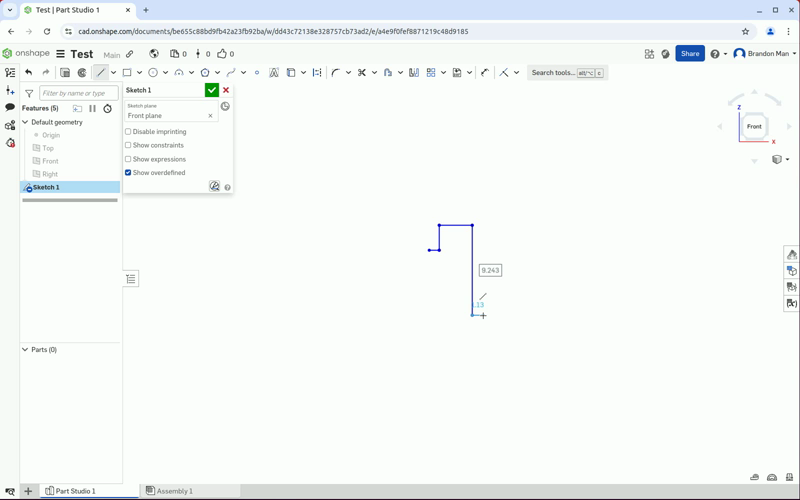
scroll(6)
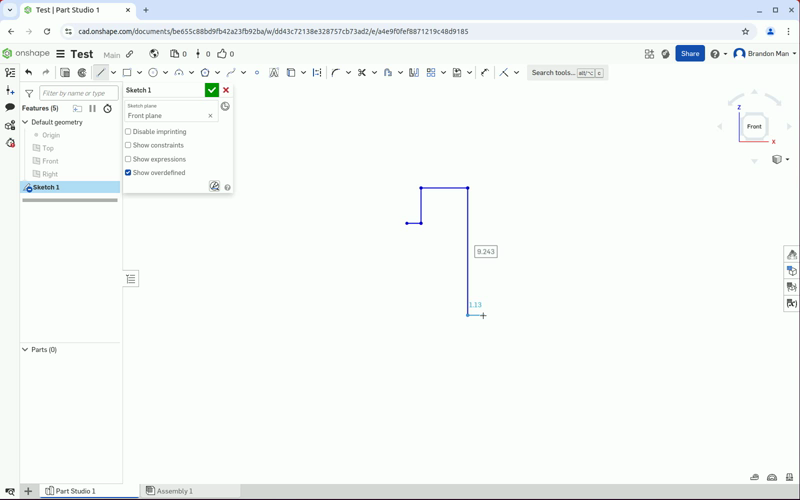
scroll(6)
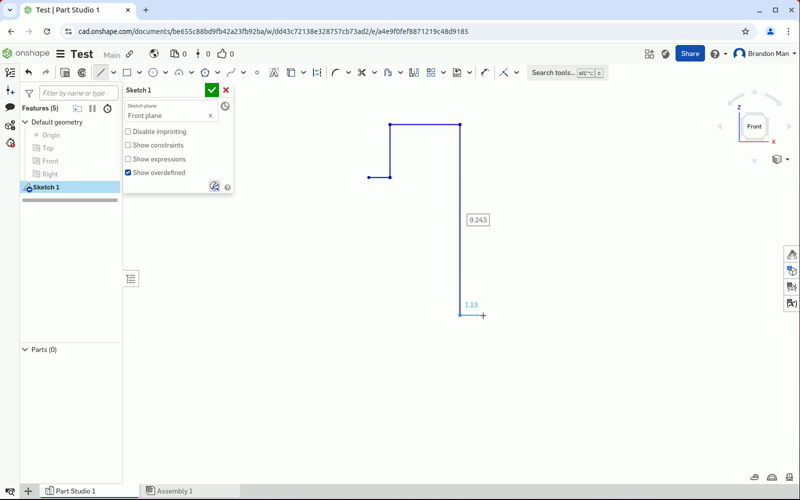
scroll(6)
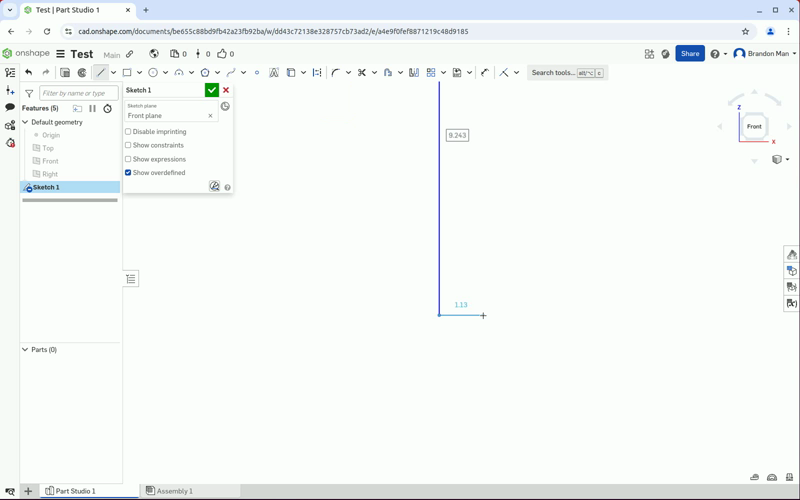
scroll(6)
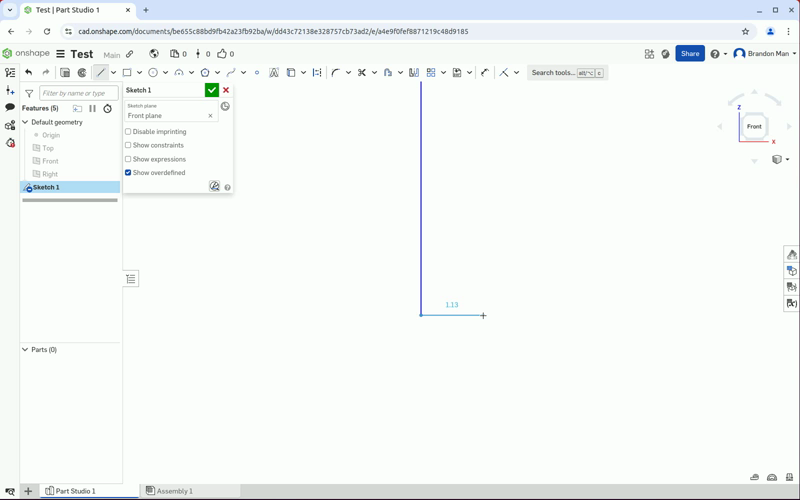
click(483, 315)
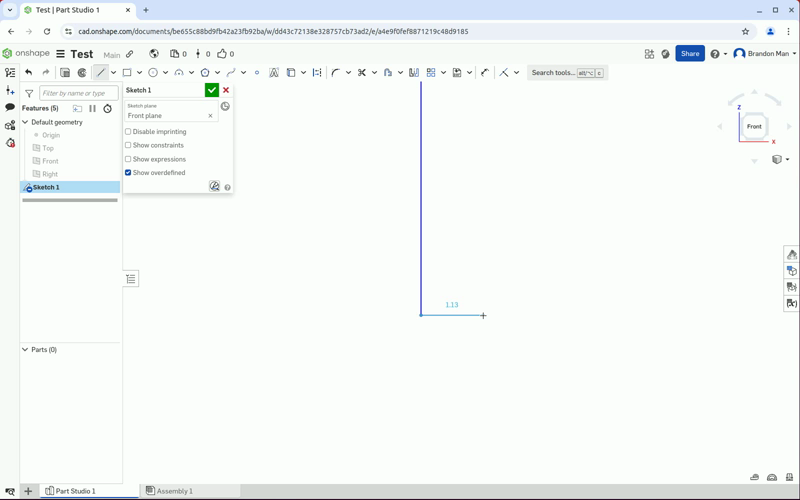
scroll(-6)
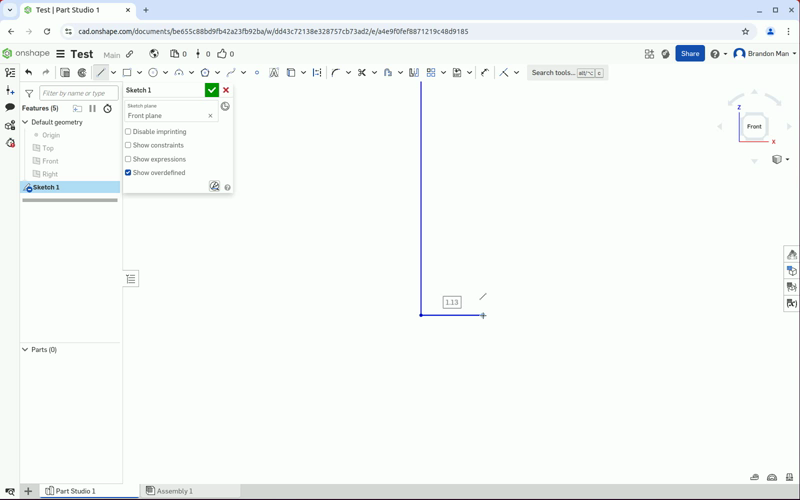
scroll(-6)
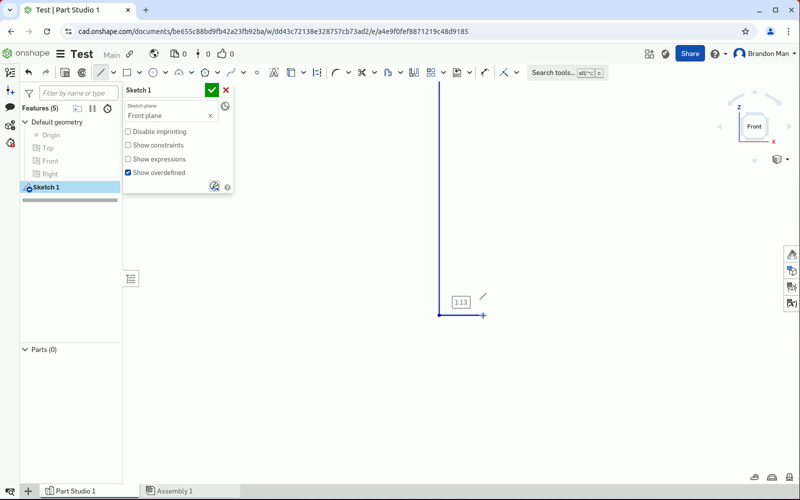
scroll(-6)
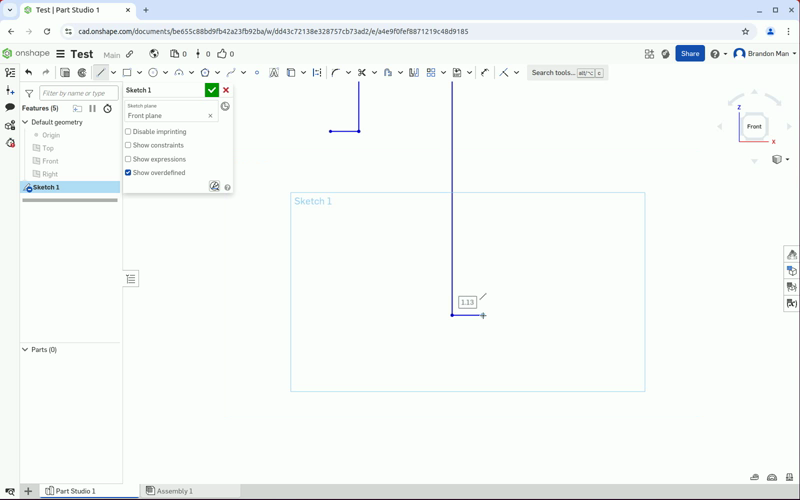
scroll(-6)
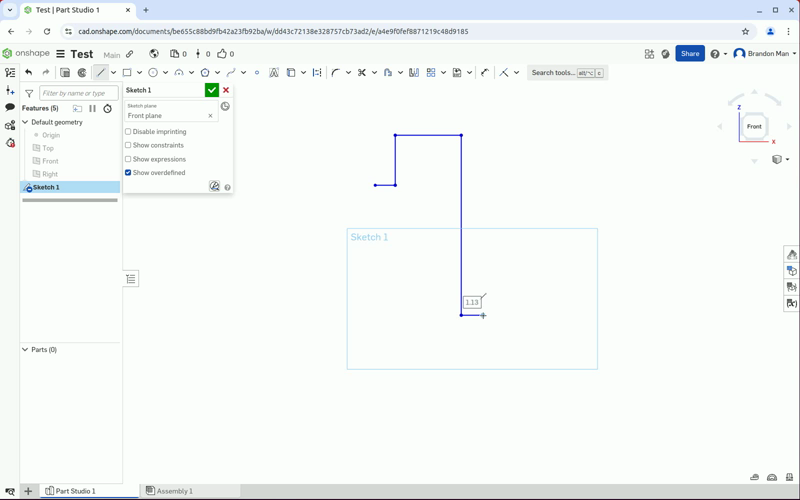
scroll(-6)
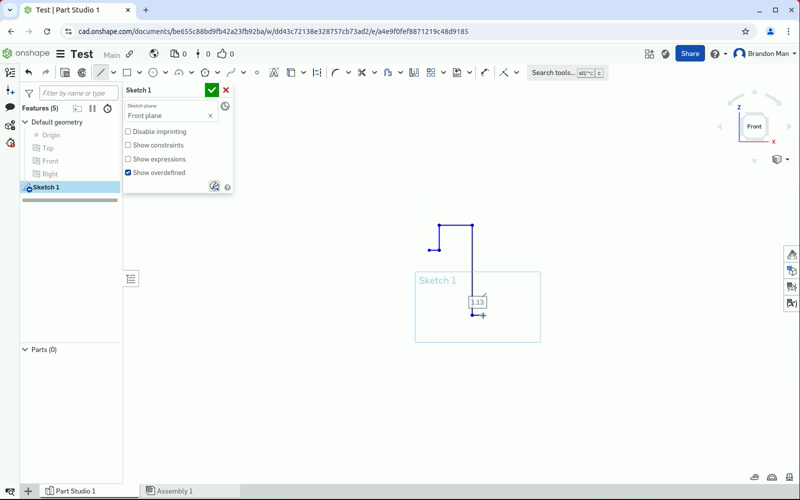
scroll(-6)
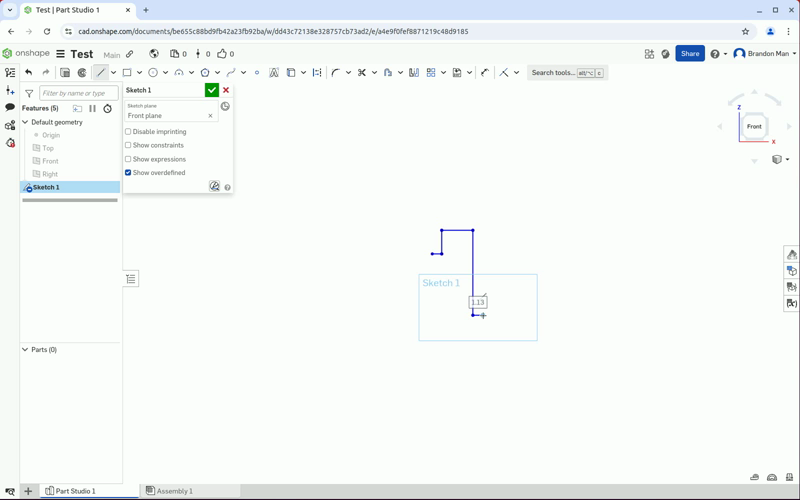
scroll(-6)
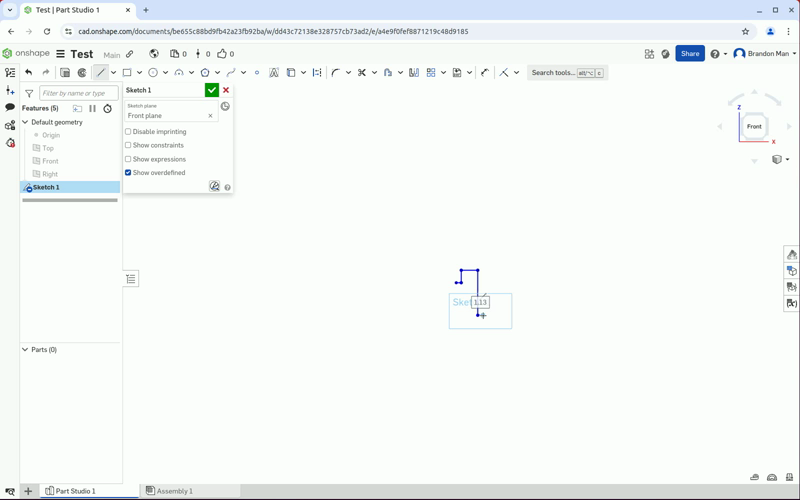
key_up(shift)
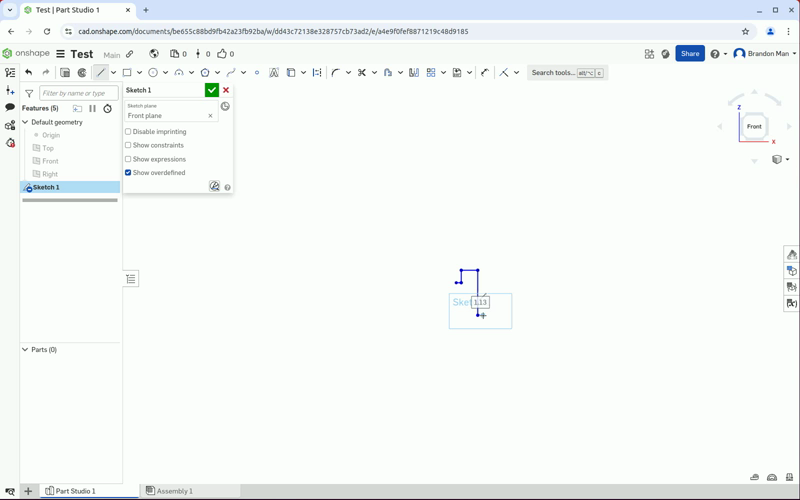
key_down(shift)
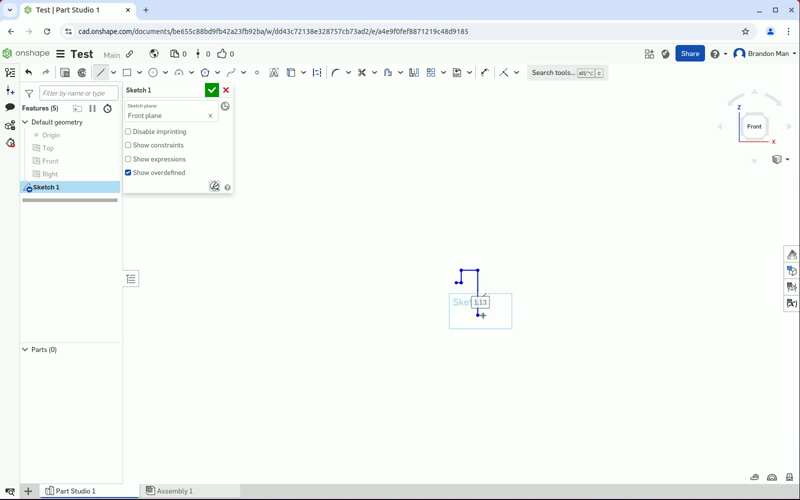
mouse_move(513, 315)
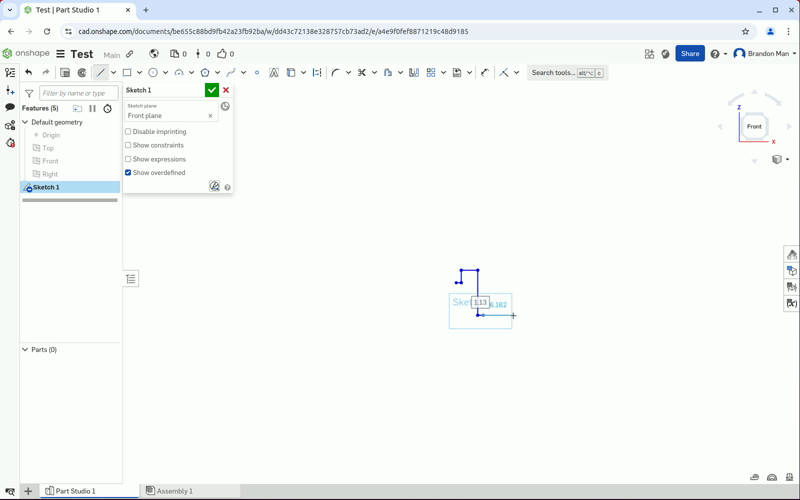
mouse_move(483, 265)
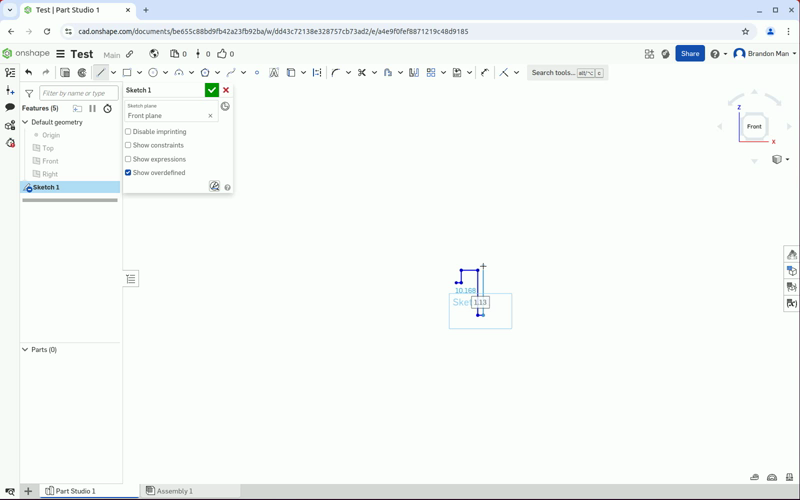
click(483, 265)
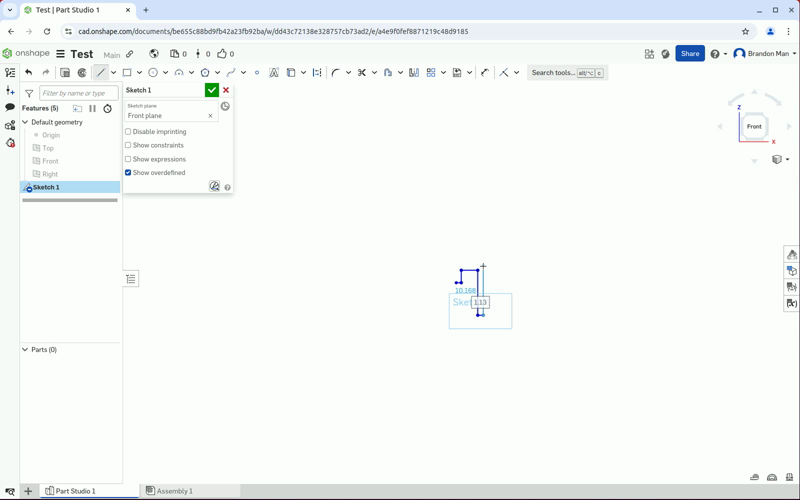
key_up(shift)
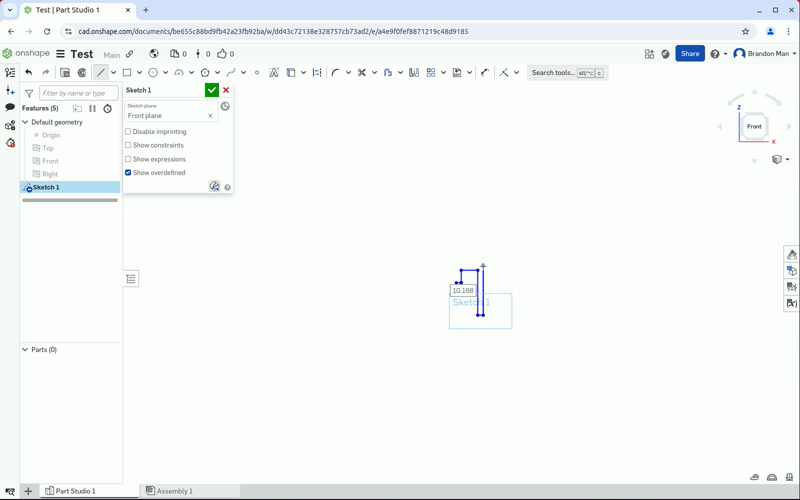
key_down(shift)
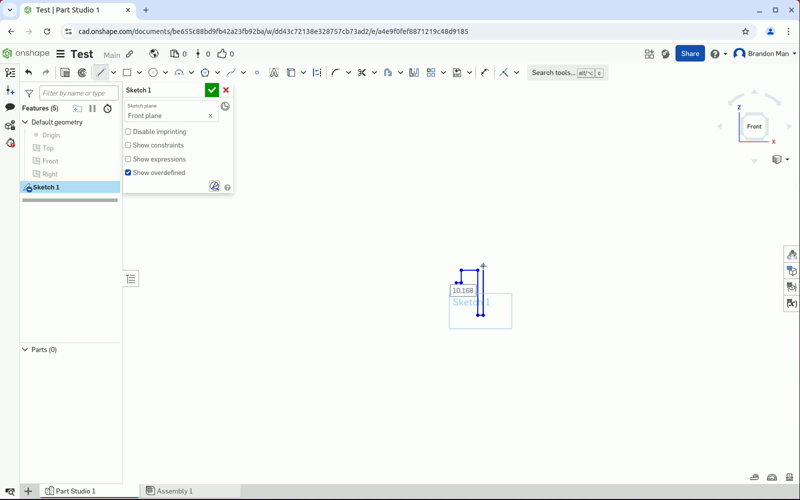
mouse_move(513, 265)
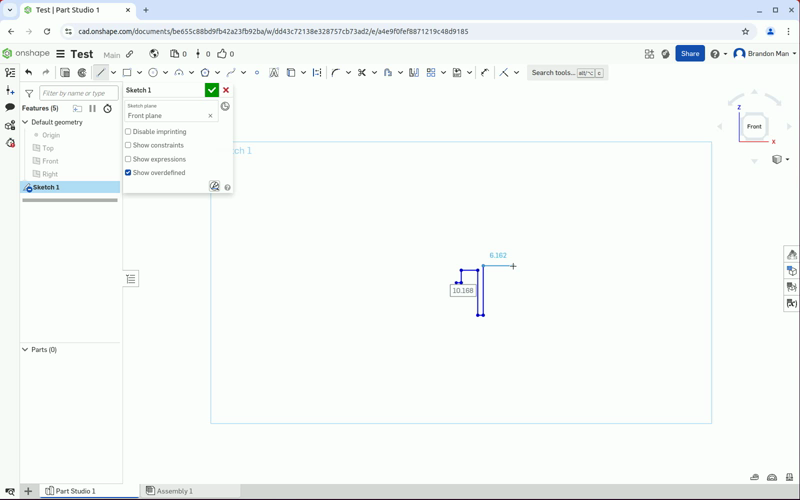
mouse_move(456, 265)
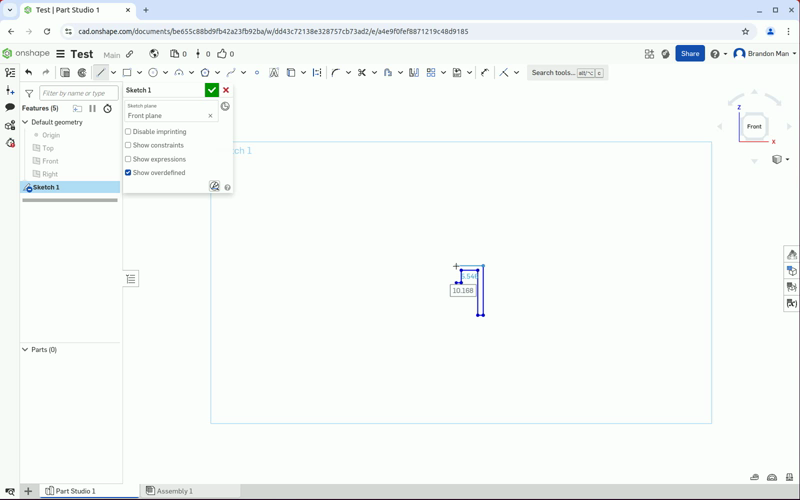
click(456, 265)
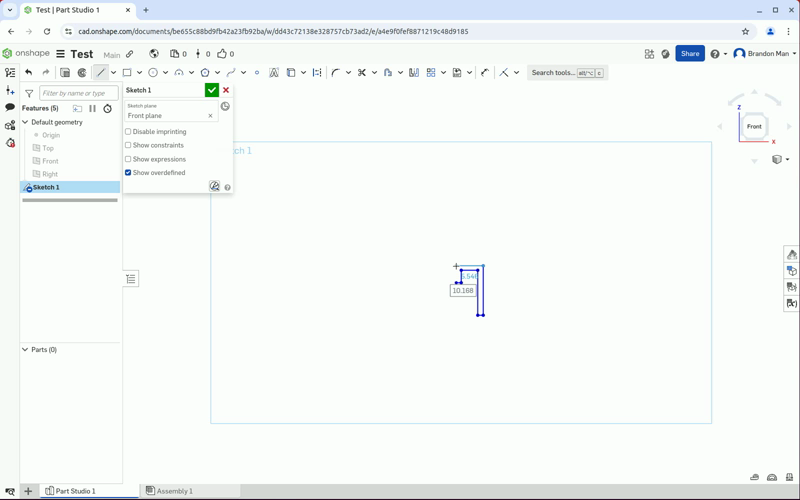
key_up(shift)
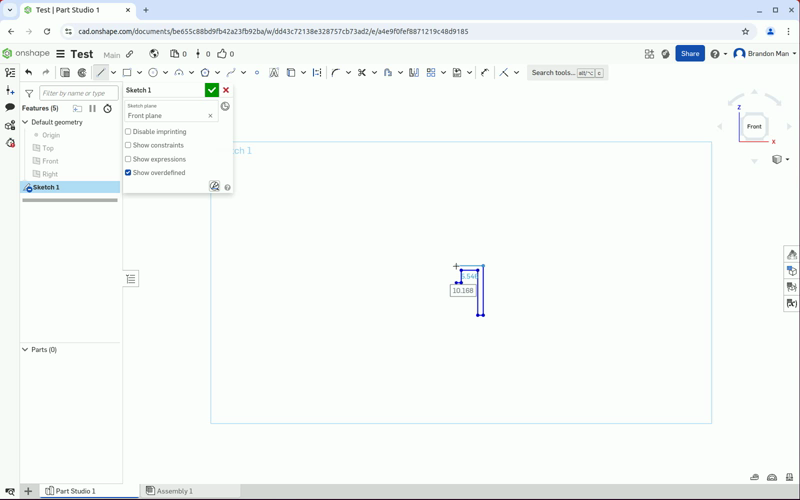
mouse_move(486, 265)
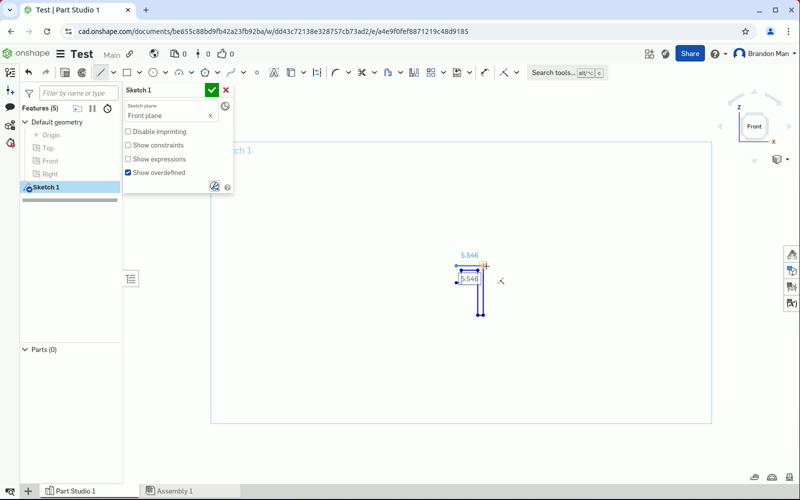
key_down(shift)
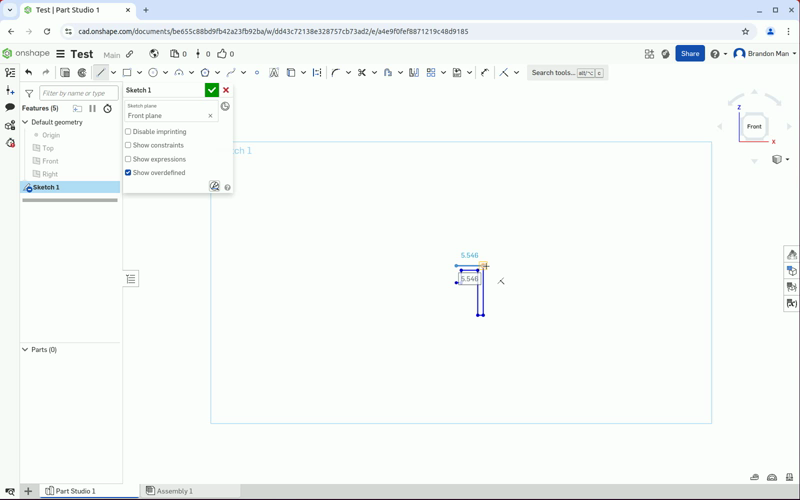
mouse_move(456, 282)
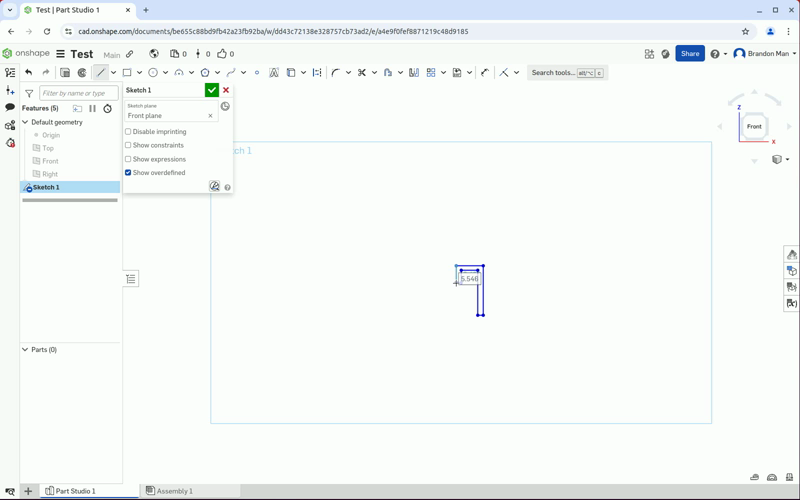
key_up(shift)
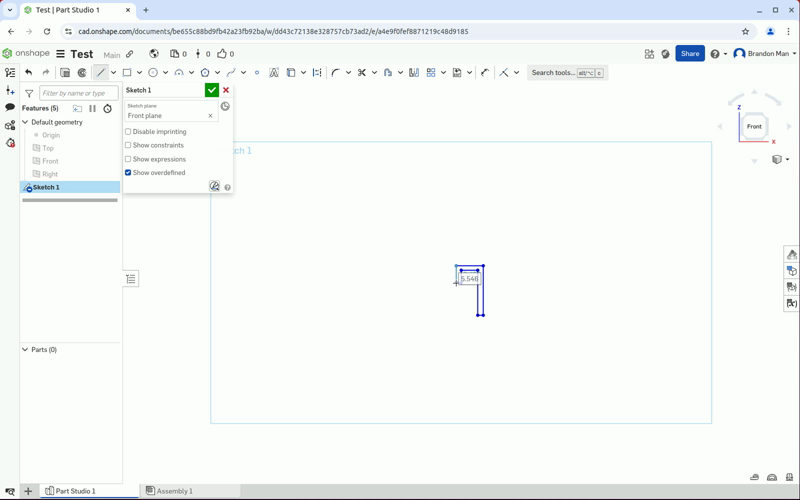
click(456, 282)
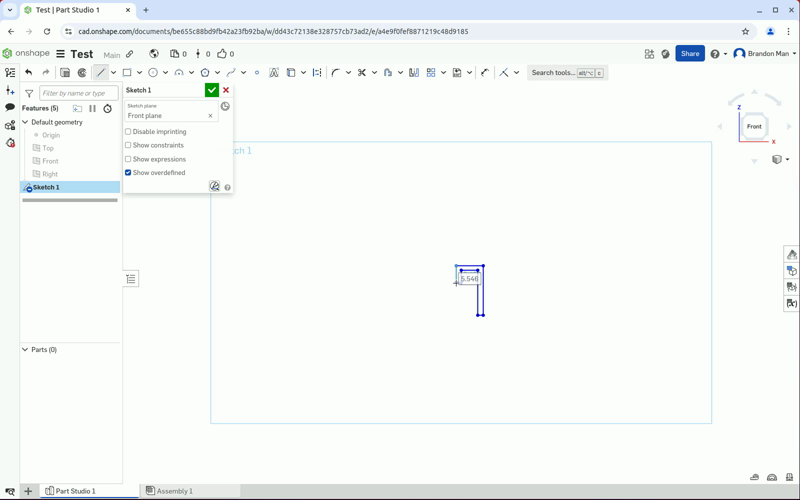
key(esc)
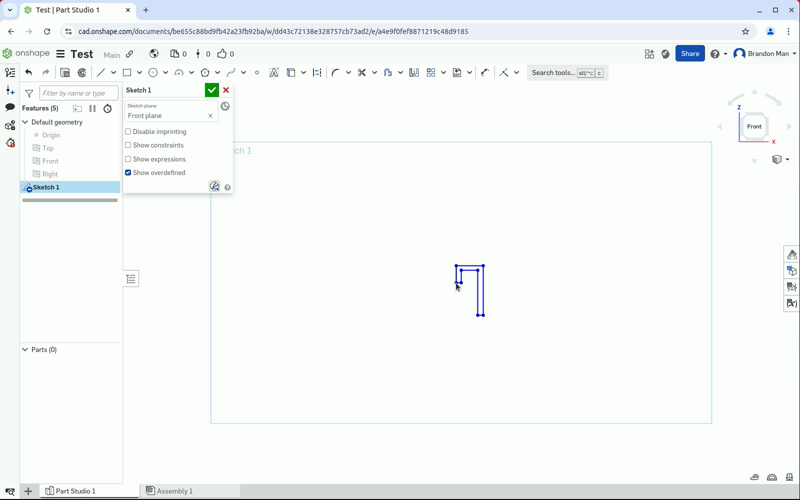
mouse_move(457, 280)
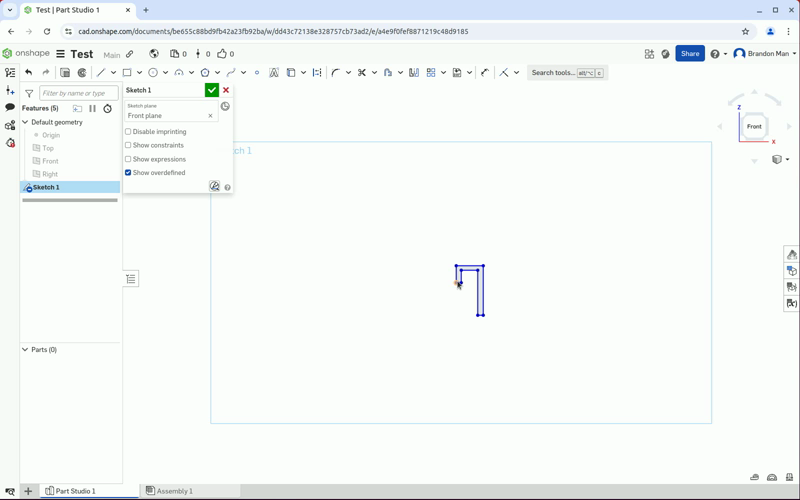
scroll(6)
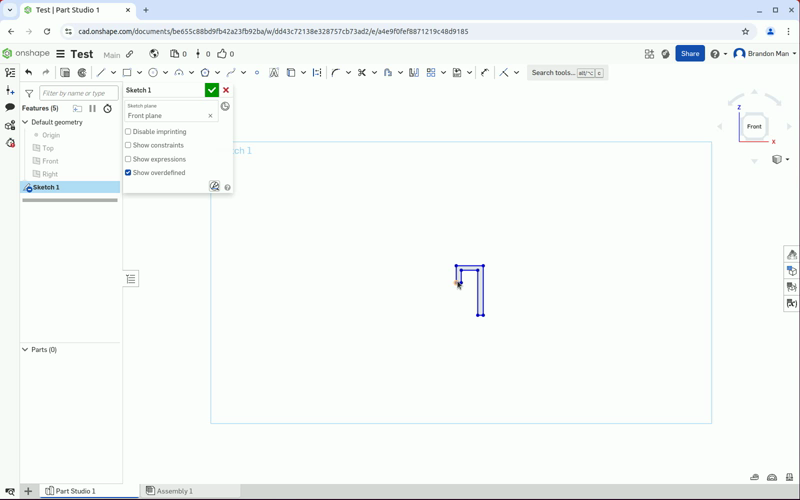
scroll(6)
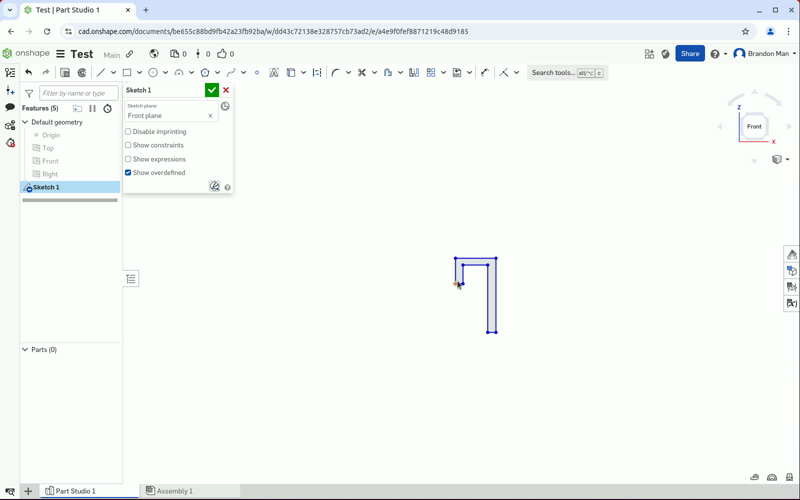
scroll(6)
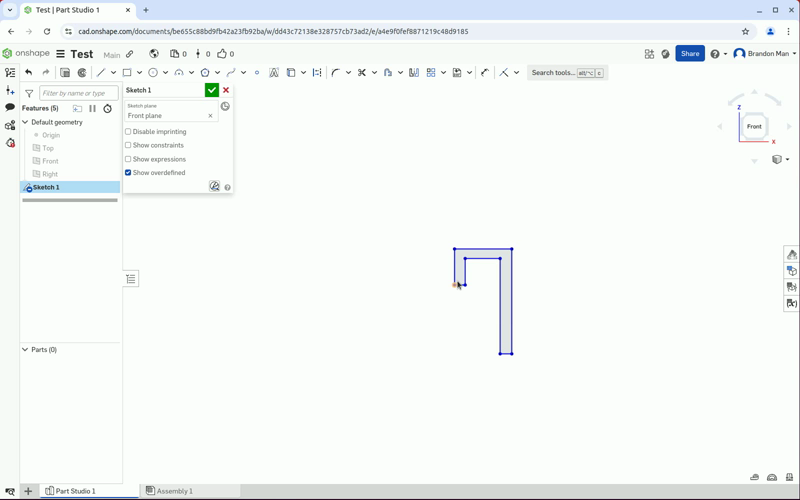
scroll(6)
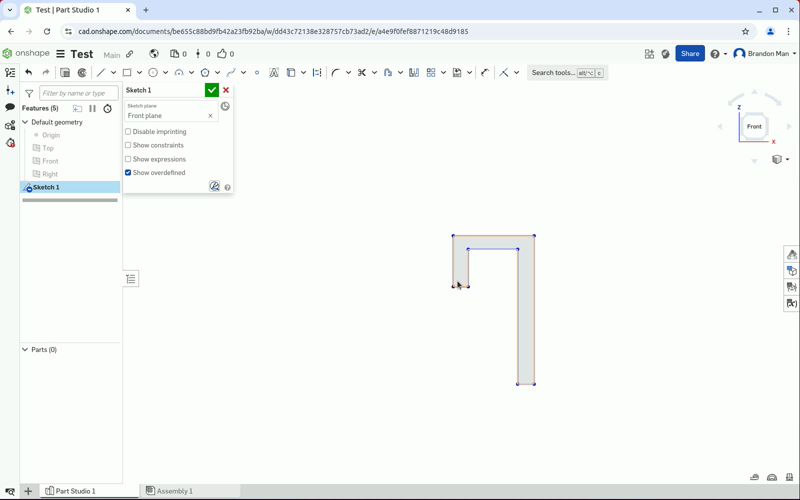
scroll(6)
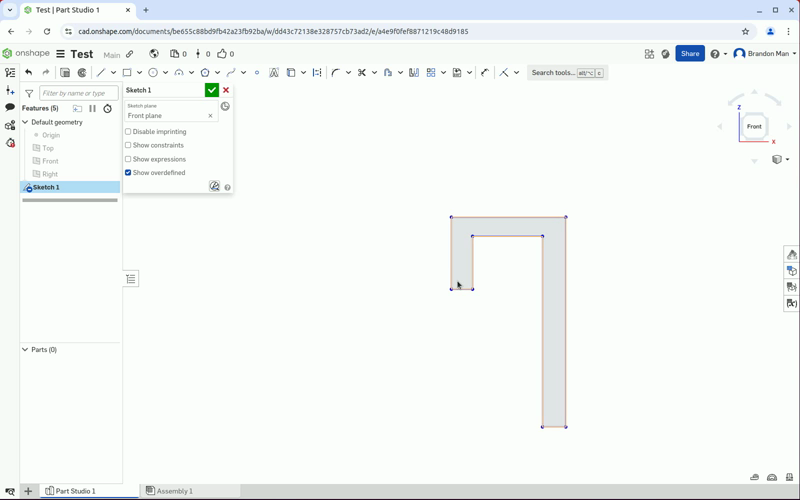
scroll(6)
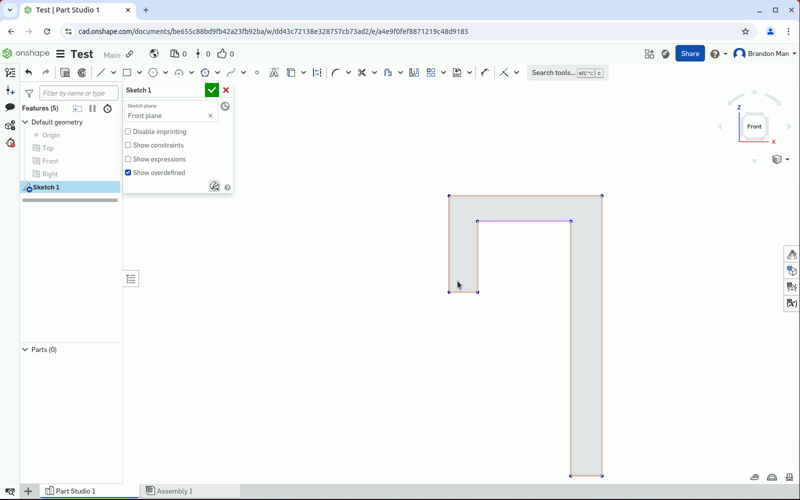
scroll(6)
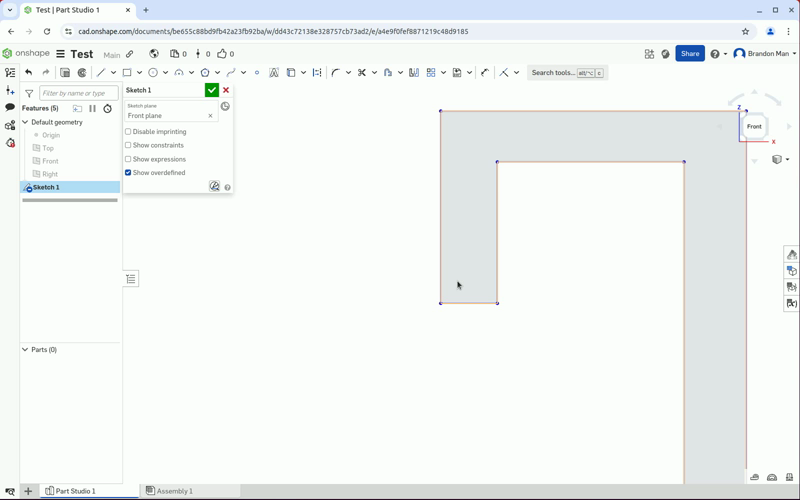
click(457, 280)
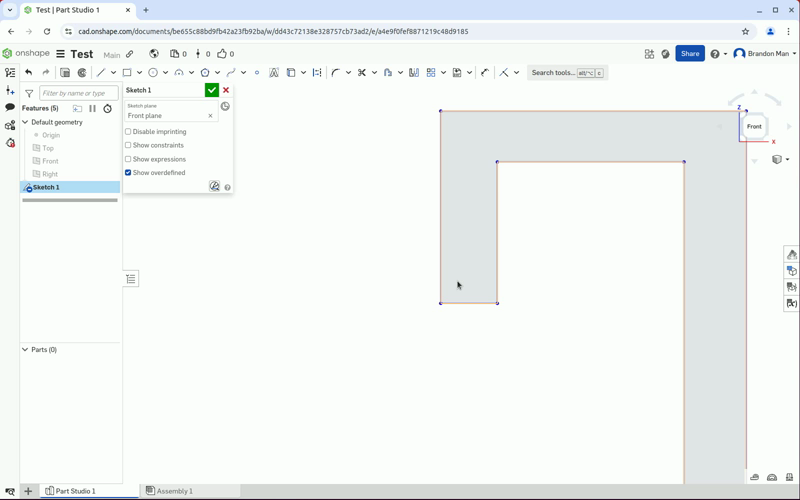
scroll(-6)
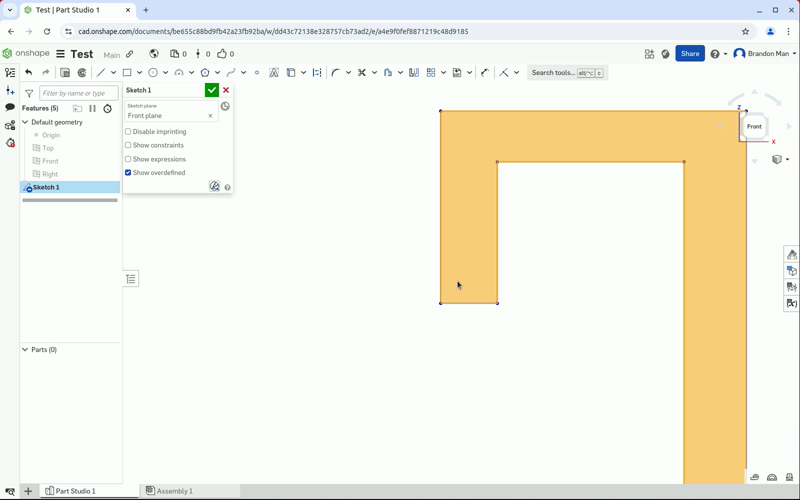
scroll(-6)
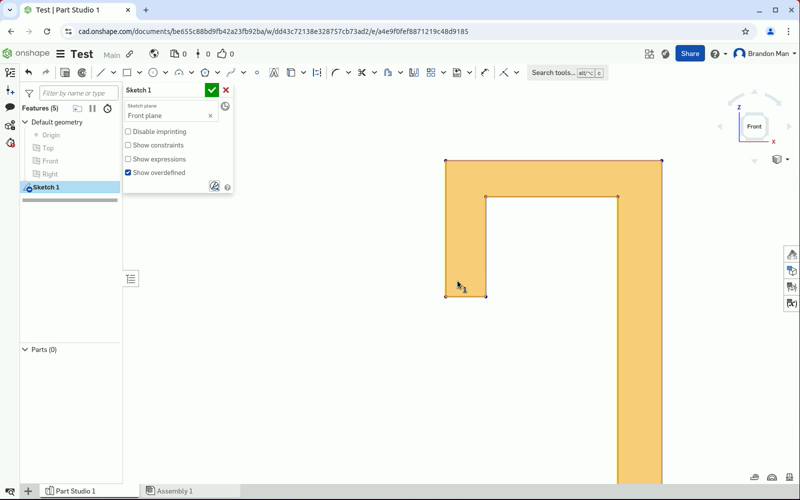
scroll(-6)
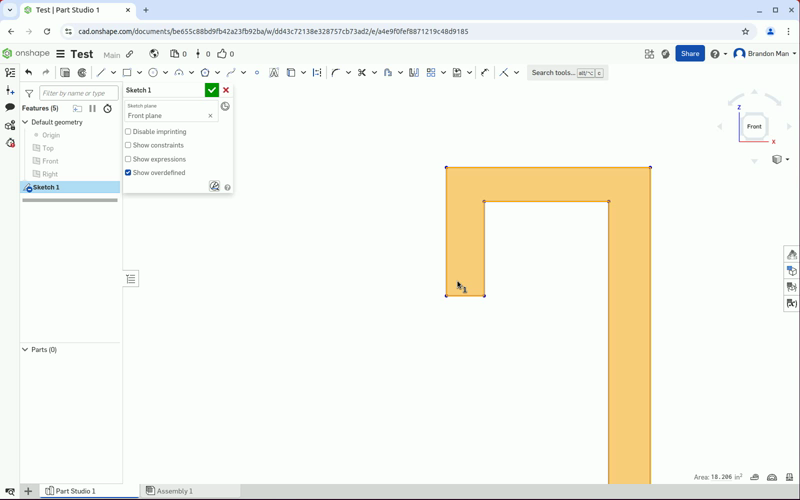
scroll(-6)
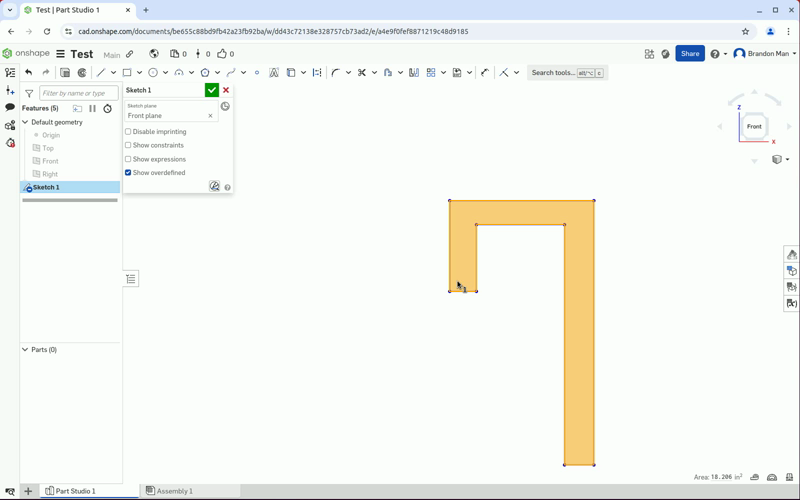
scroll(-6)
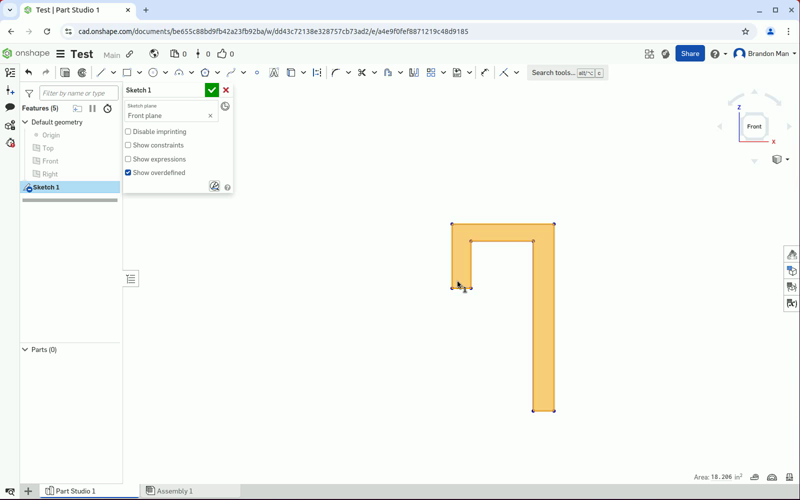
scroll(-6)
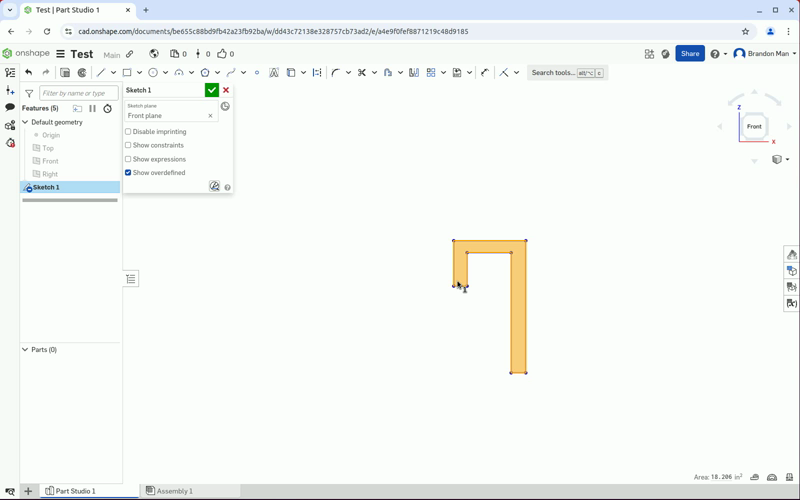
scroll(-6)
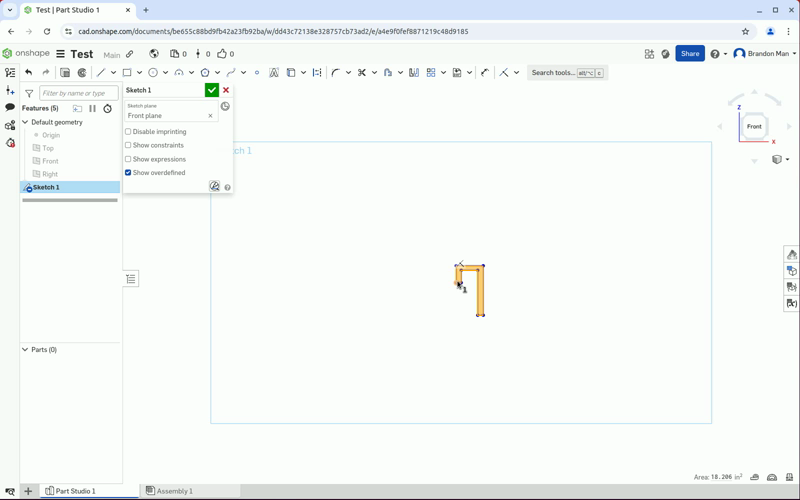
mouse_move(73, 352)
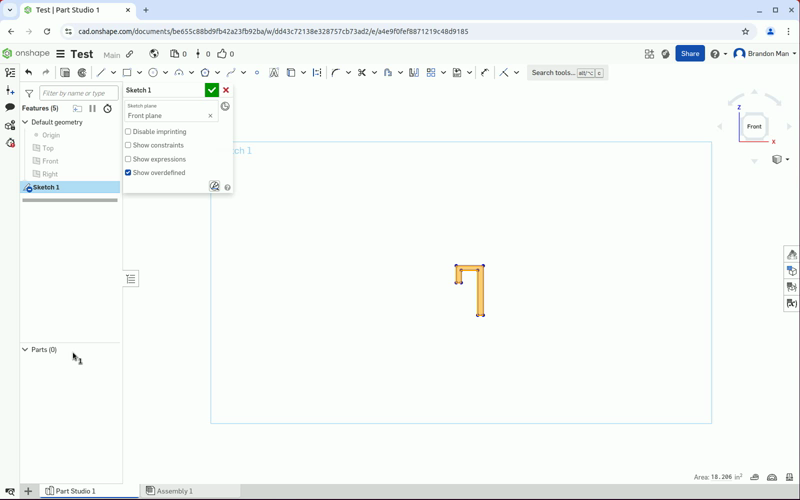
key(shift+y)
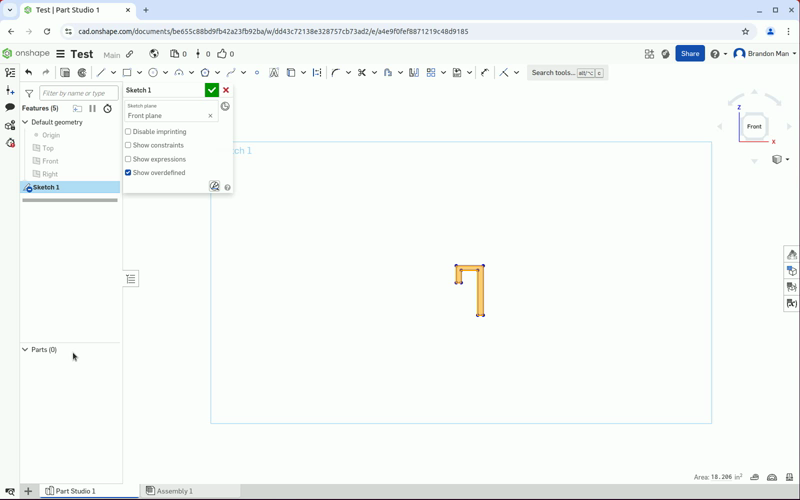
key(shift+e)
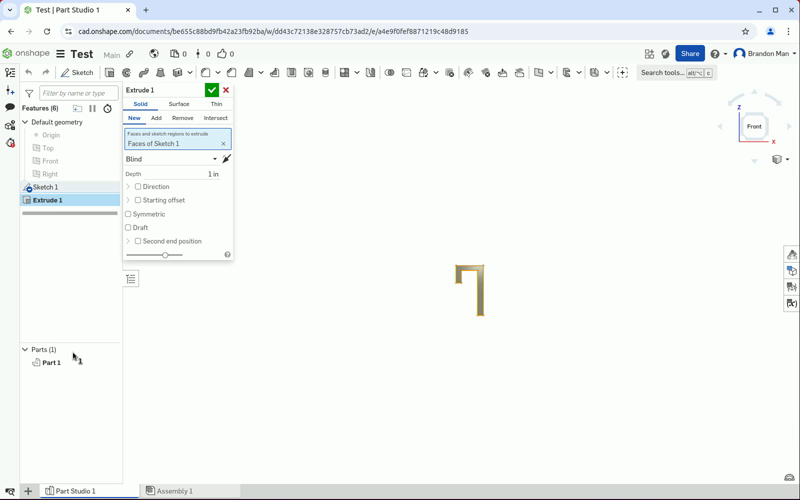
mouse_move(143, 106)
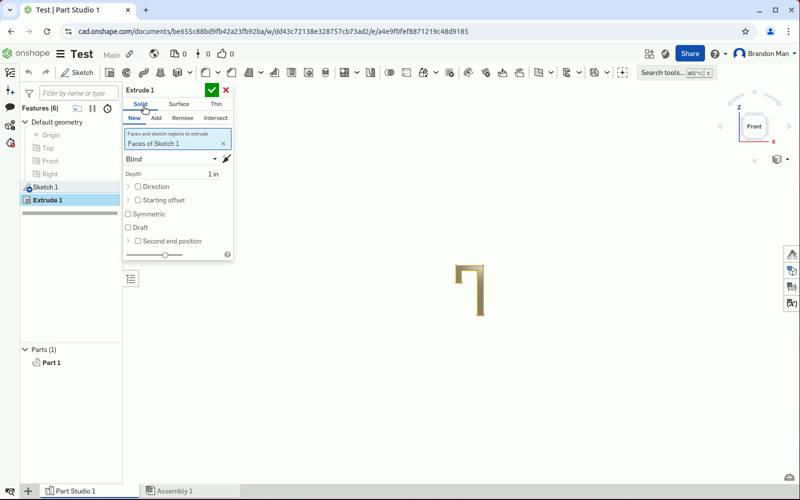
click(143, 106)
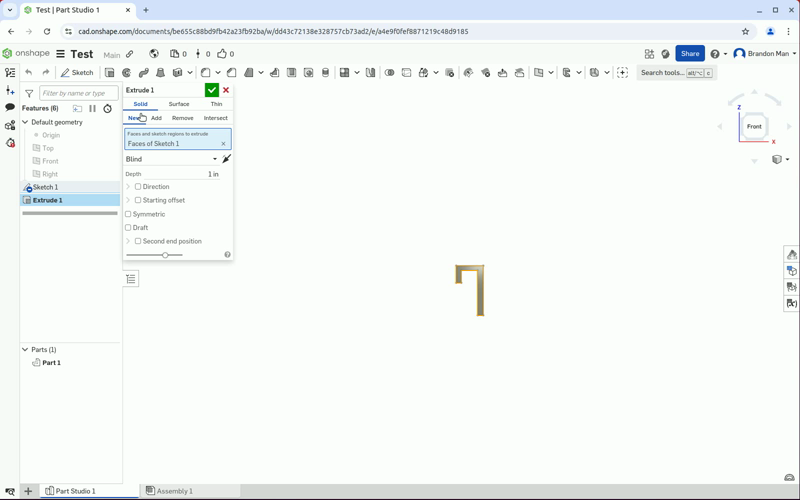
mouse_move(137, 120)
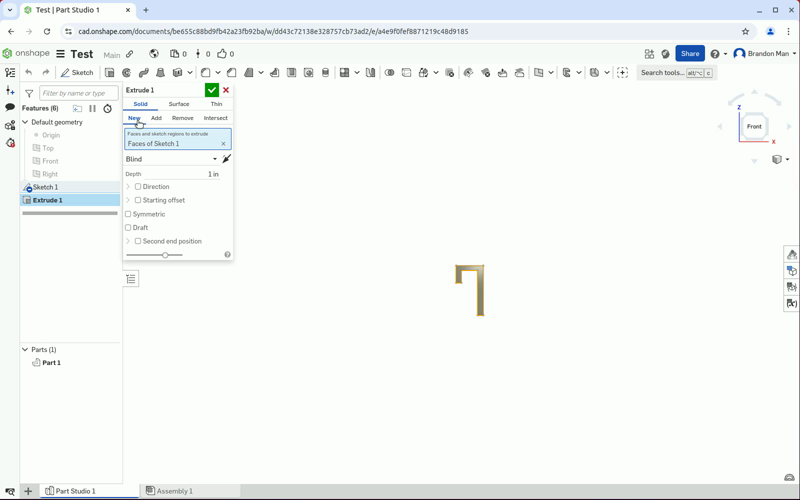
click(137, 120)
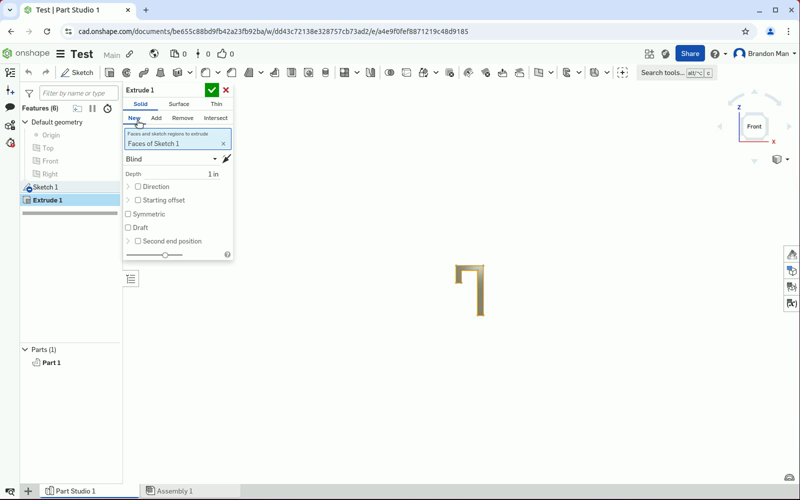
key(tab, 4)
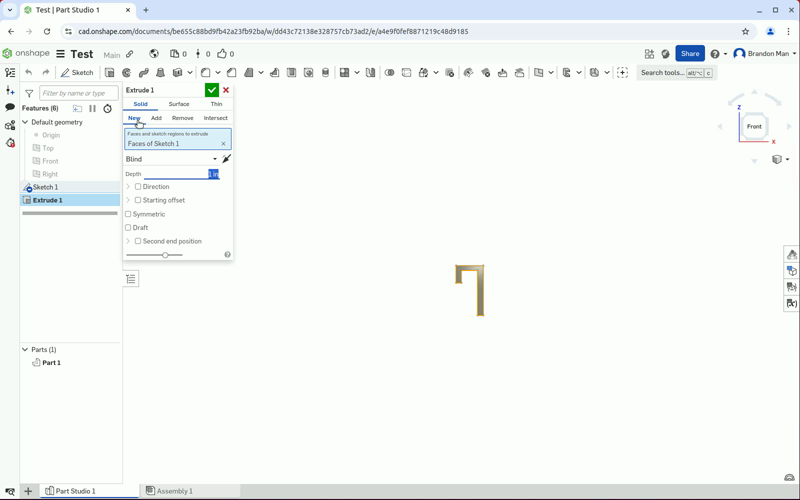
text(11.795)
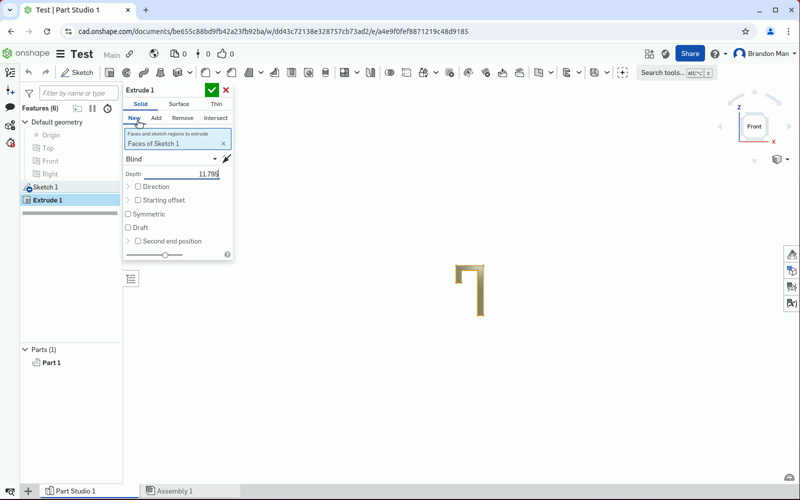
key(enter)
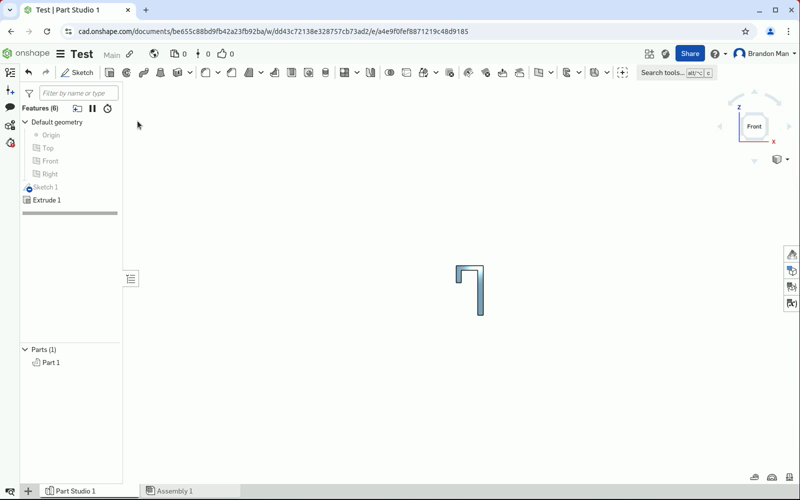
key(shift+h)
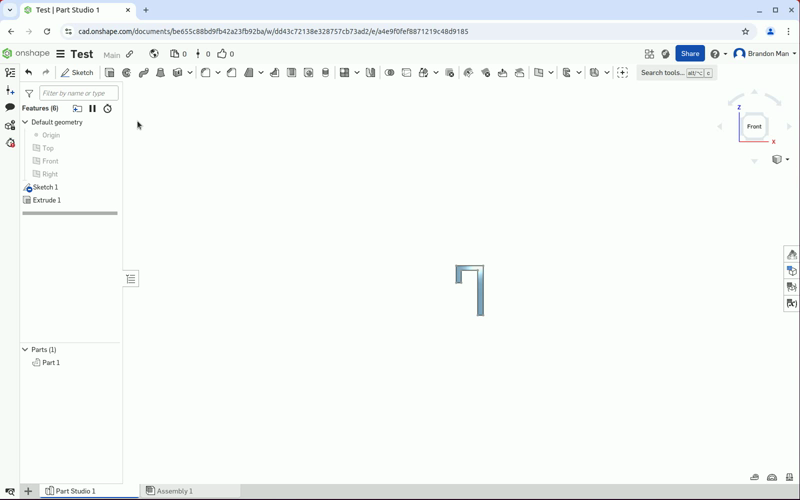
key(shift+h)
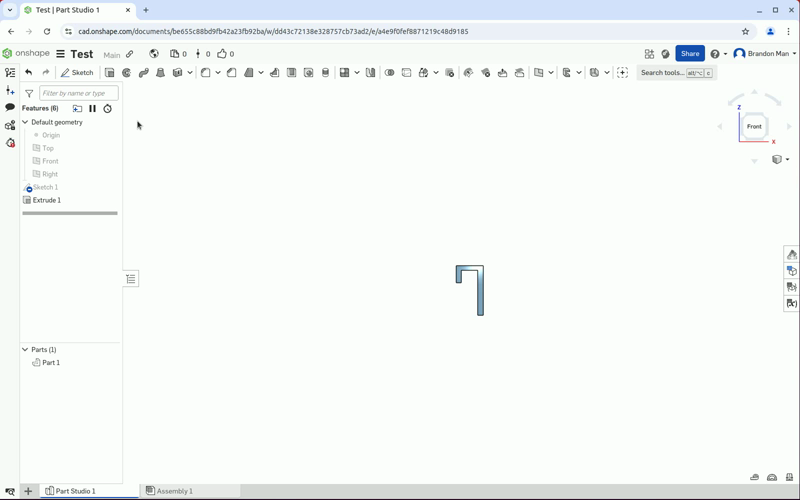
mouse_move(73, 189)
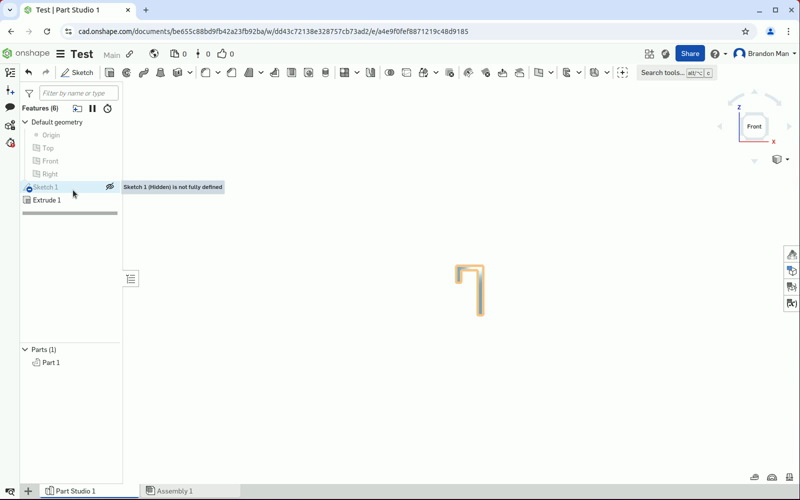
click(73, 189)
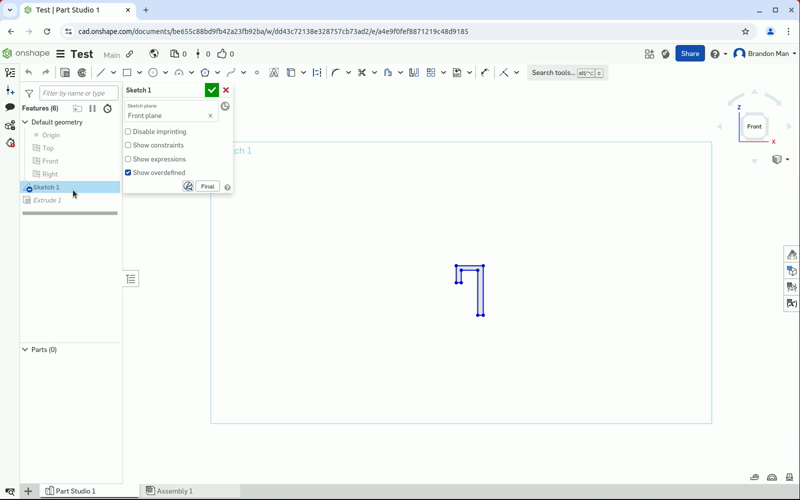
mouse_move(229, 92)
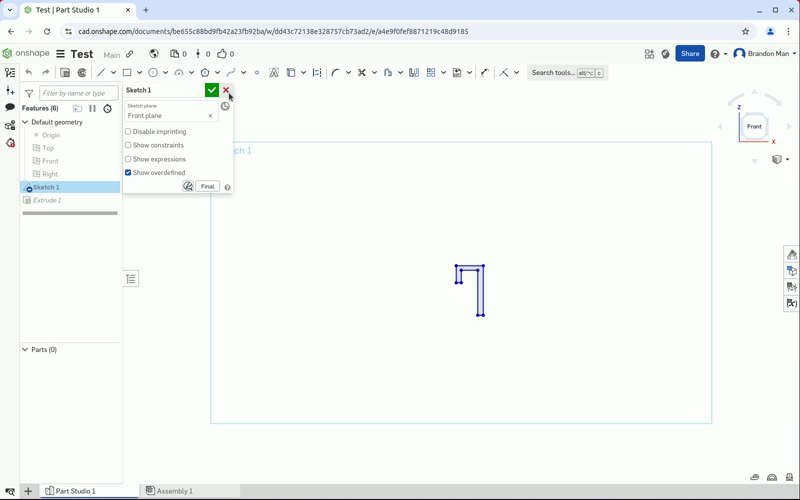
click(229, 92)
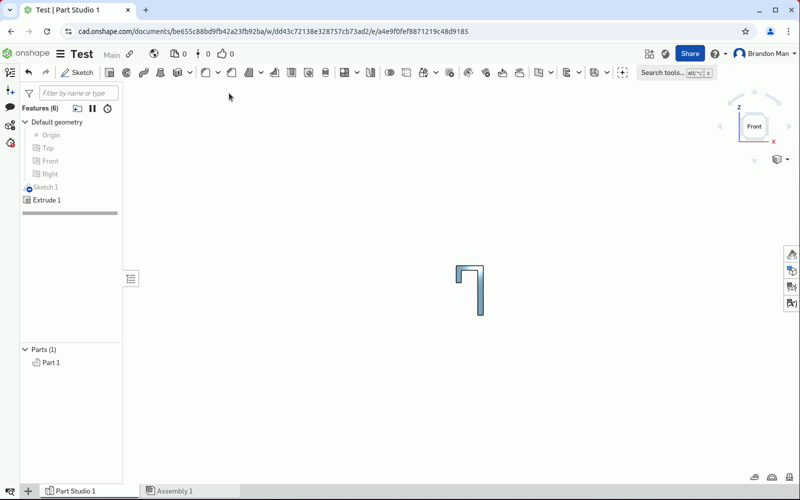
mouse_move(73, 352)
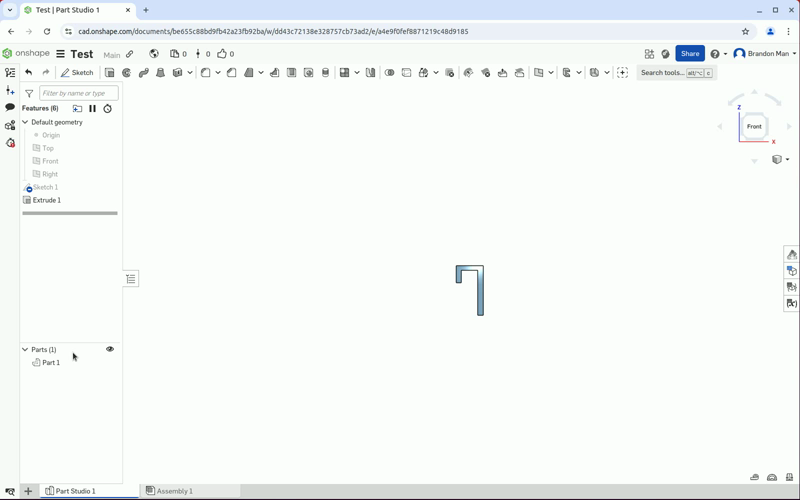
key(y)
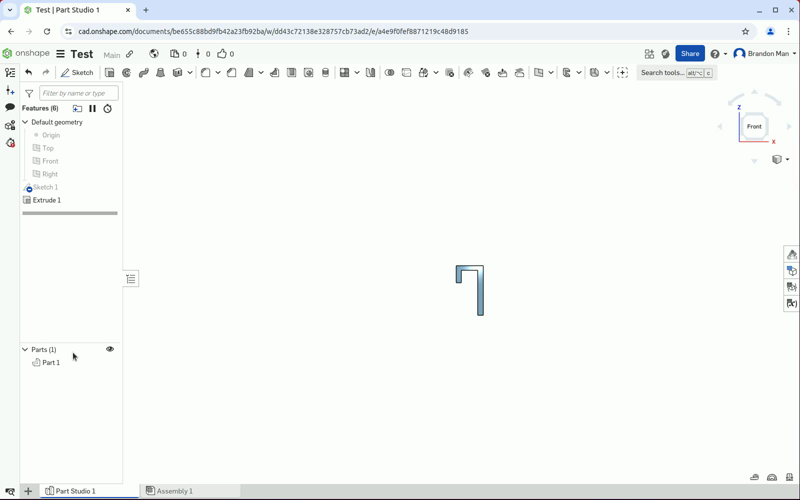
key(shift+p)
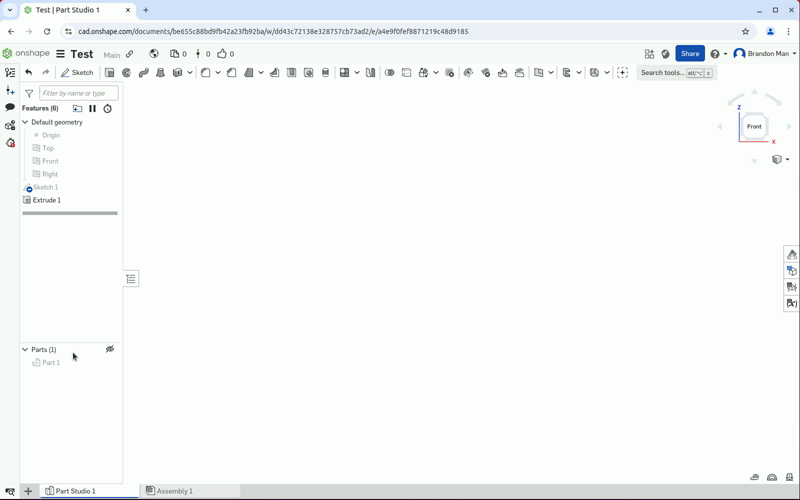
key(space)
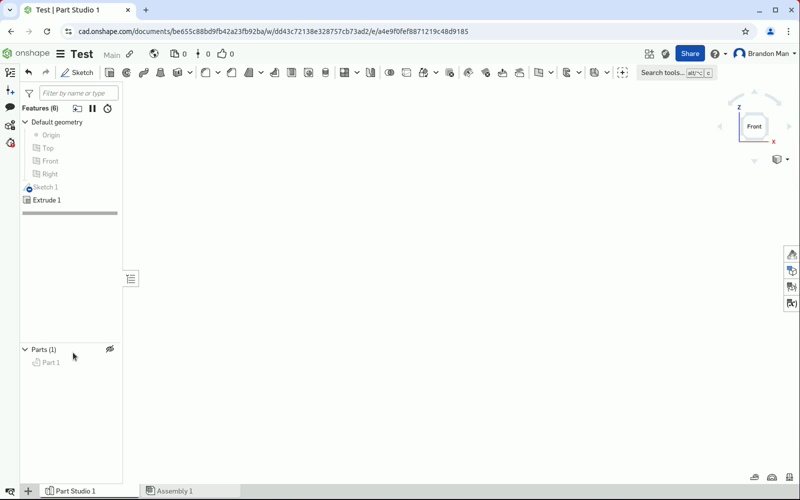
key_down(shift)
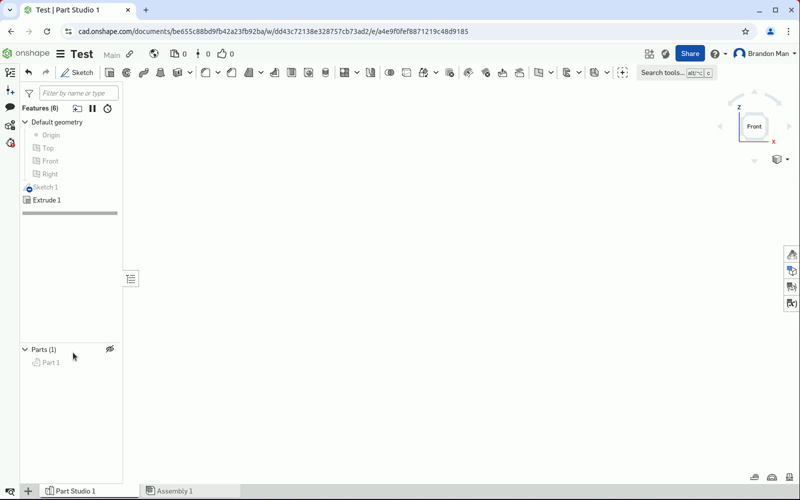
key(left)
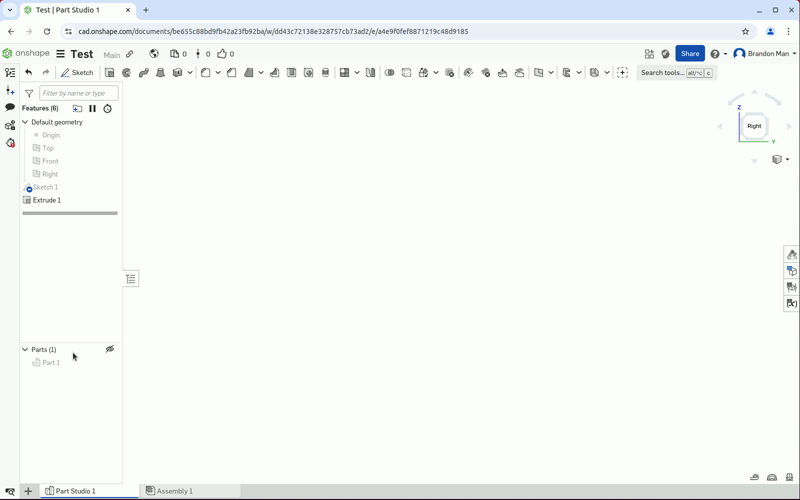
key_up(shift)
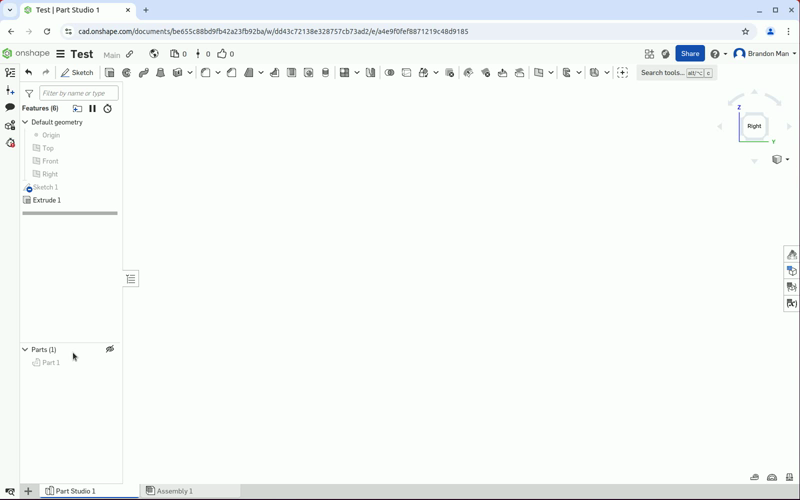
mouse_move(73, 352)
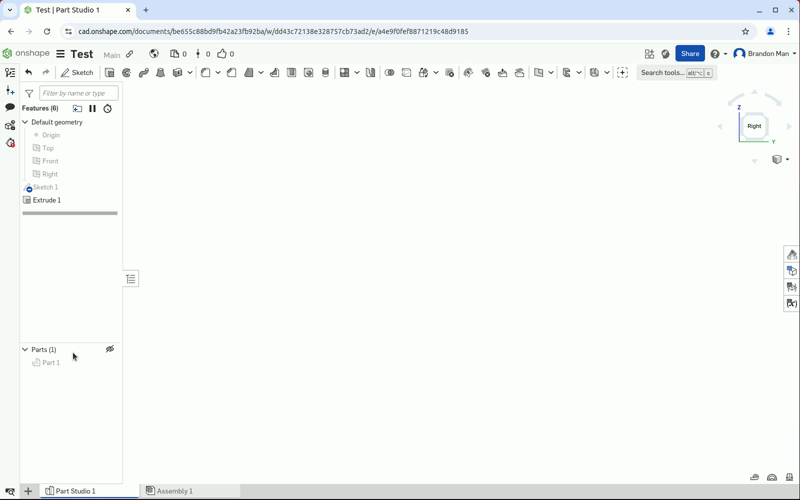
key(shift+y)
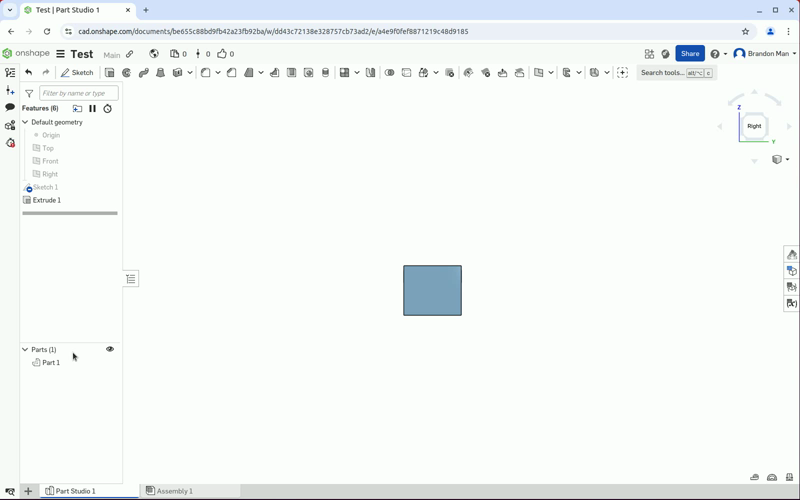
mouse_move(541, 75)
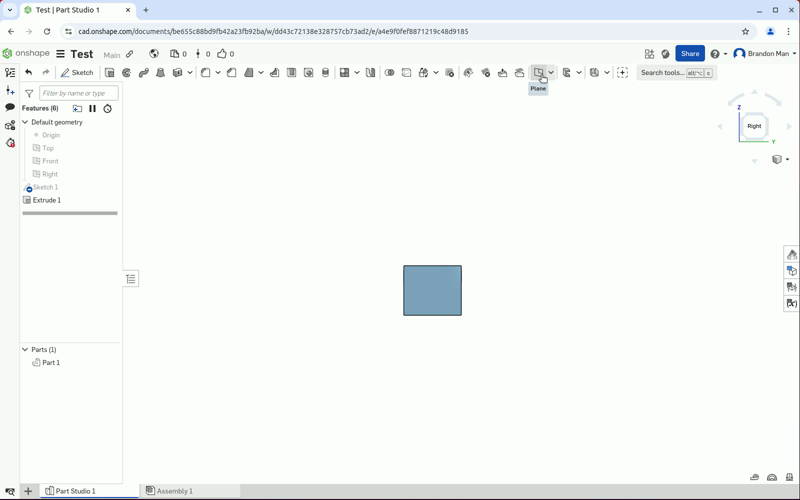
click(541, 75)
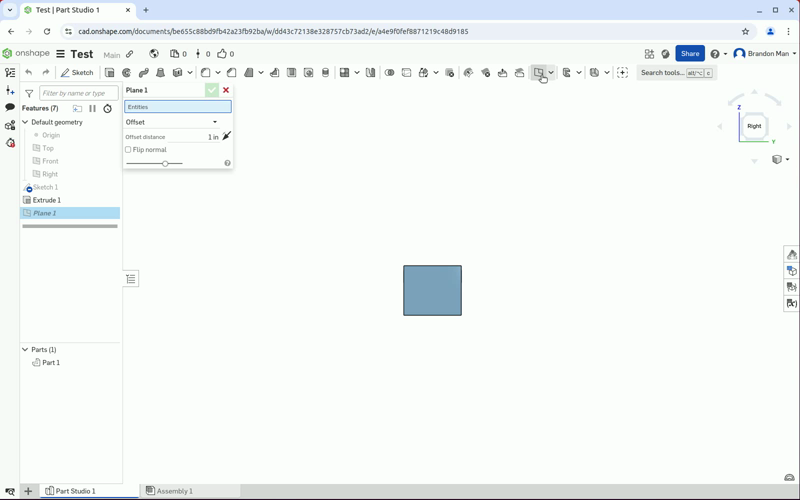
mouse_move(73, 176)
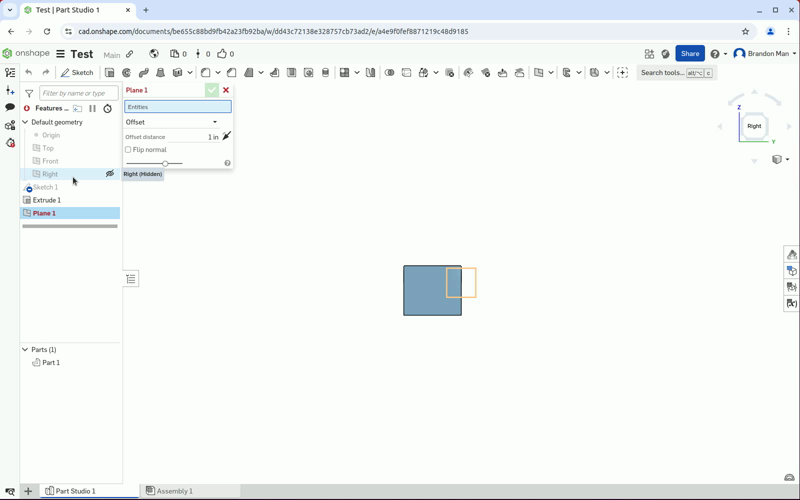
click(73, 176)
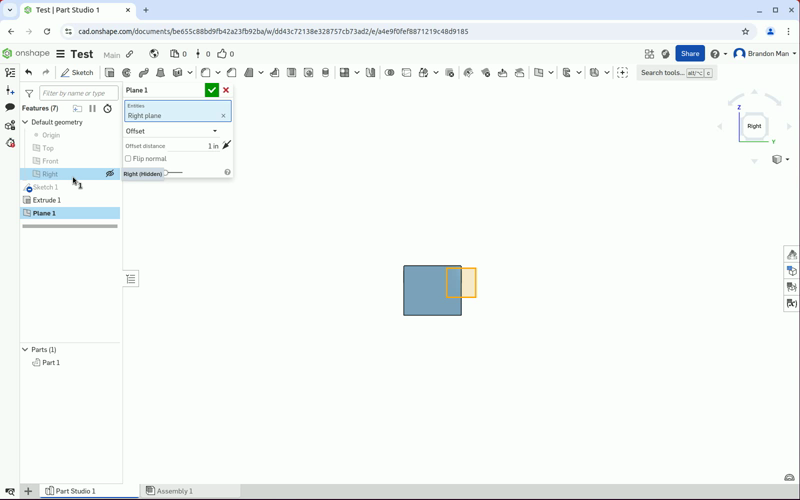
key(tab, 2)
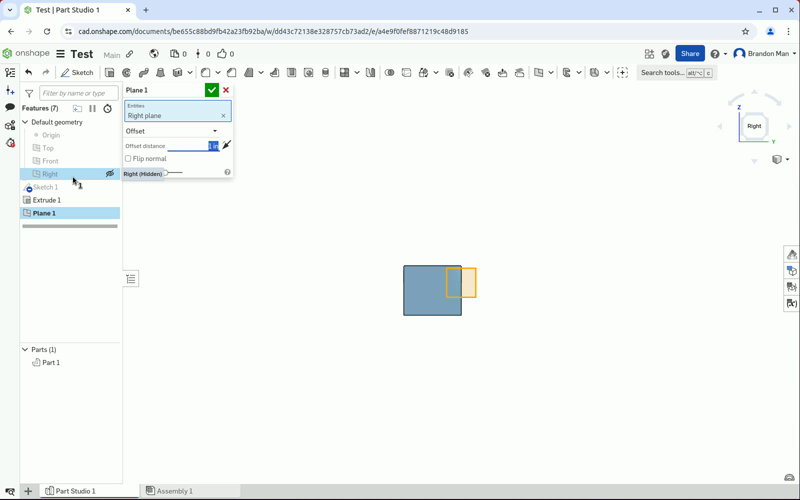
text(4.344)
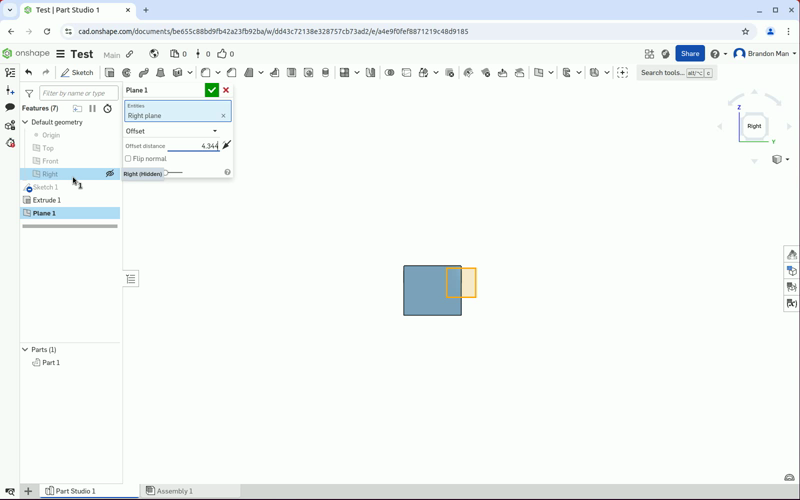
key(enter, 2)
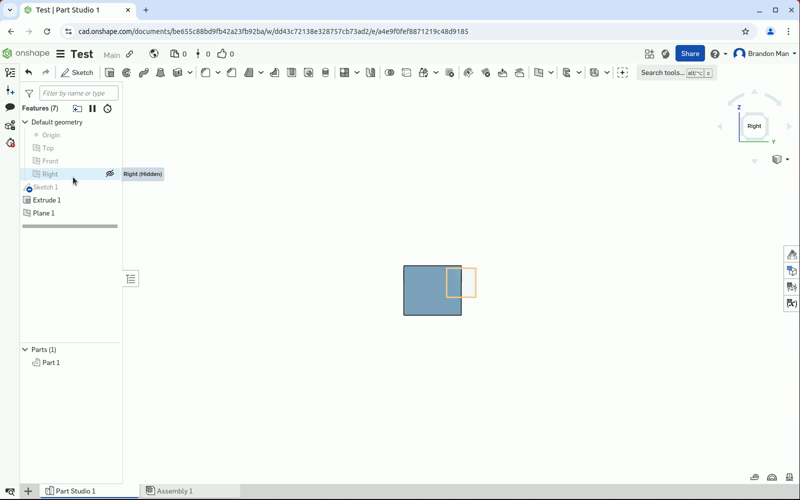
key(shift+s)
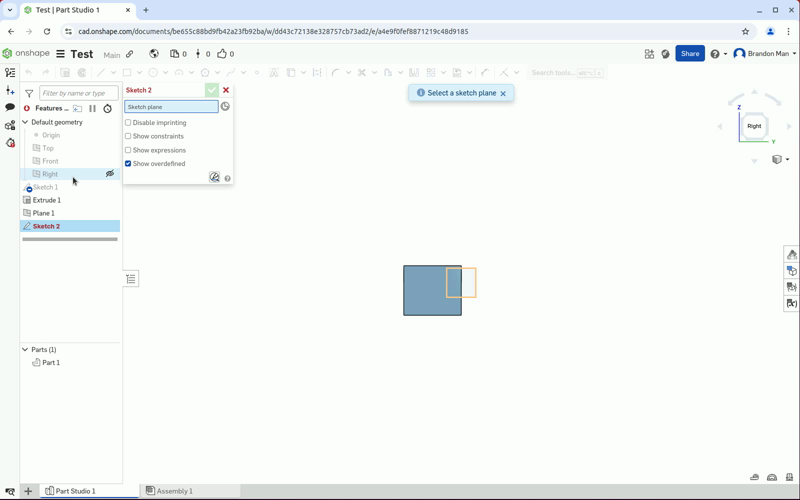
mouse_move(73, 215)
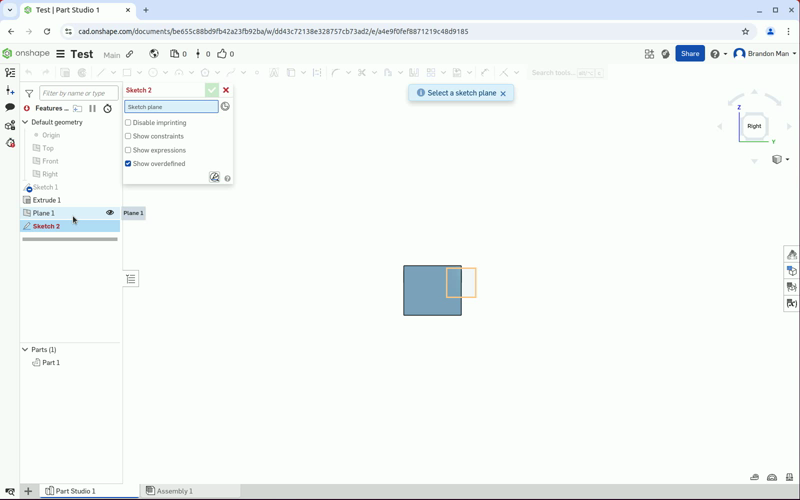
click(73, 215)
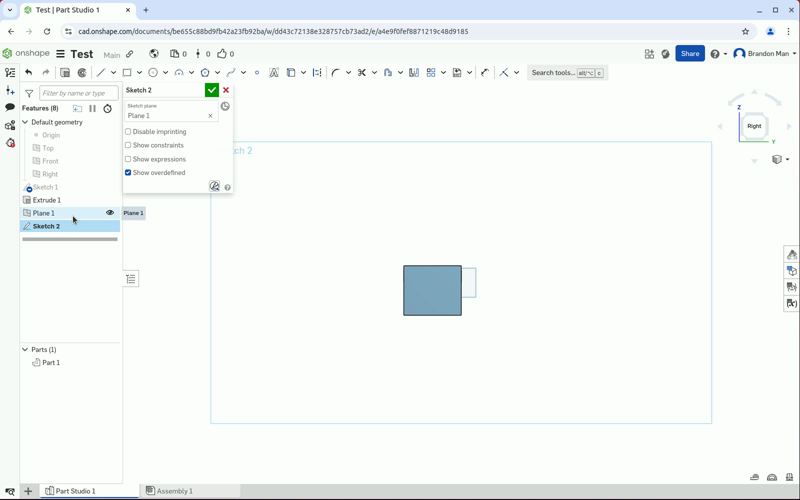
mouse_move(73, 352)
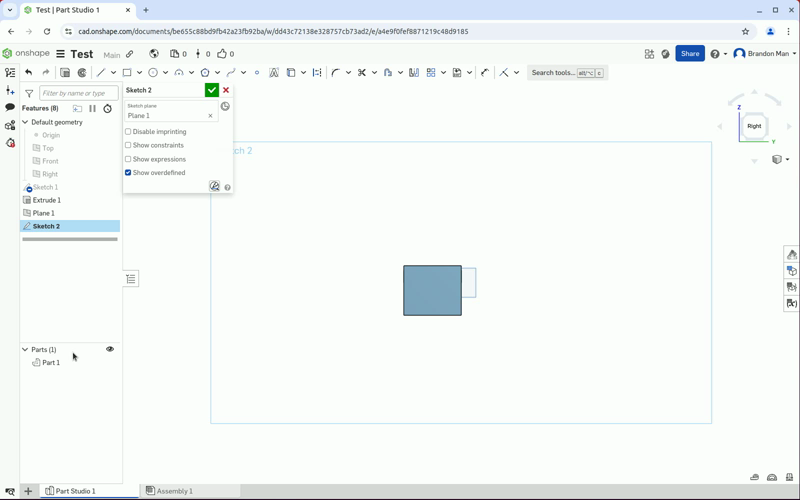
key(y)
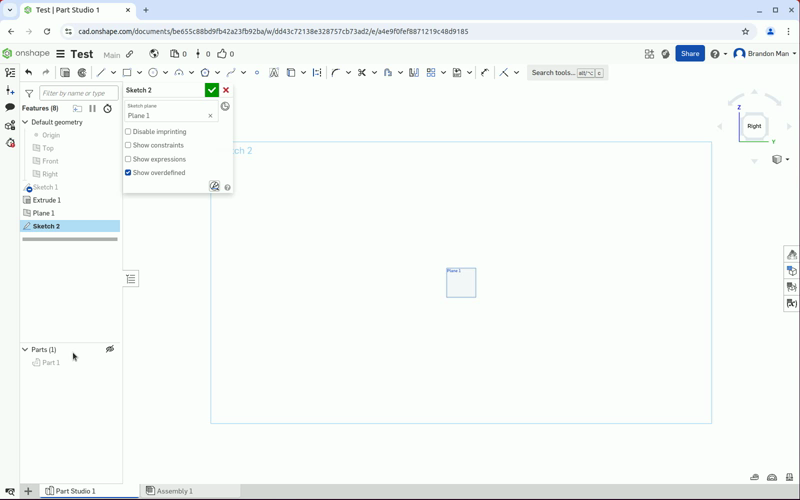
key(l)
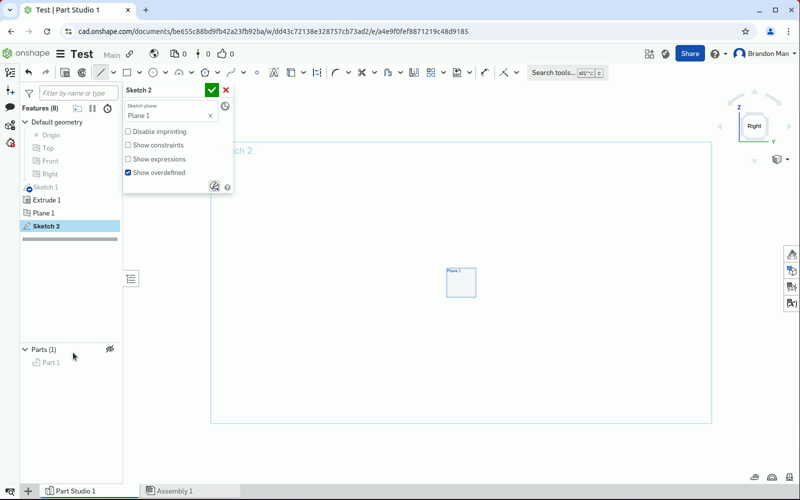
key_down(shift)
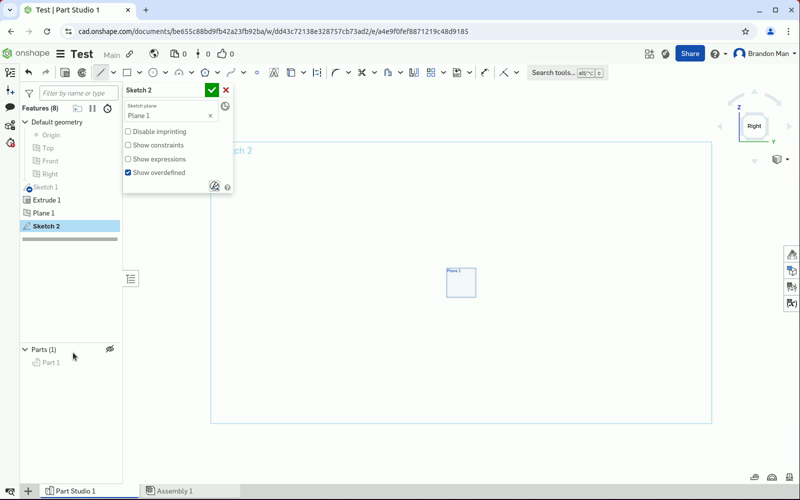
mouse_move(403, 300)
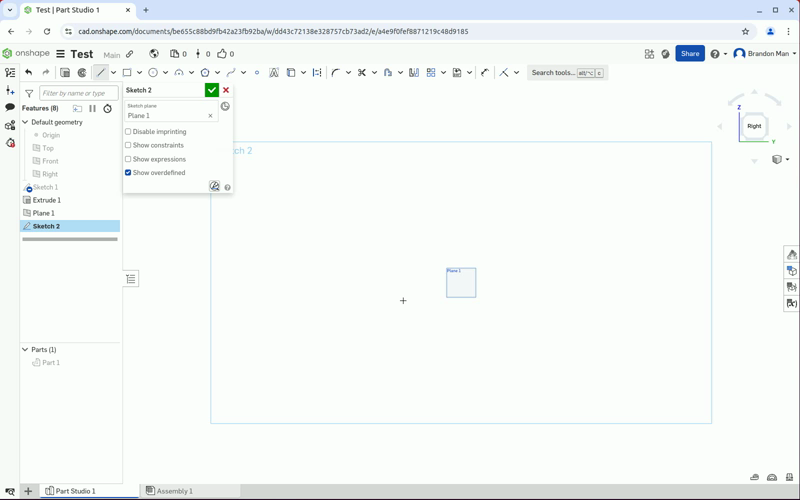
click(403, 300)
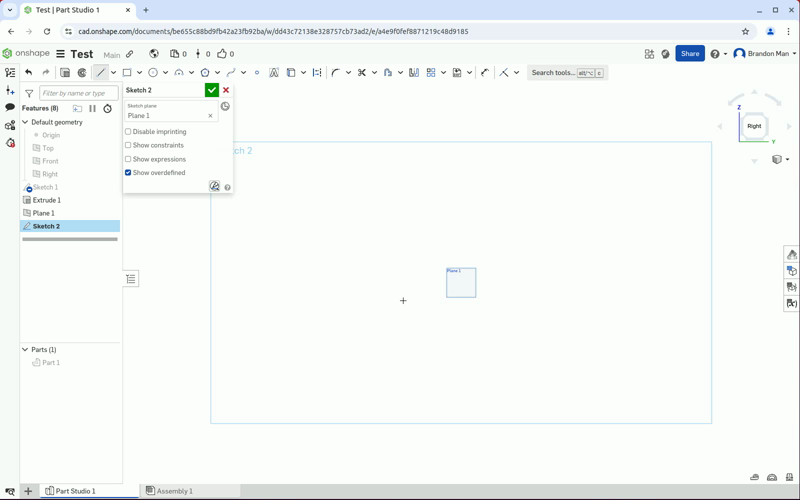
key_up(shift)
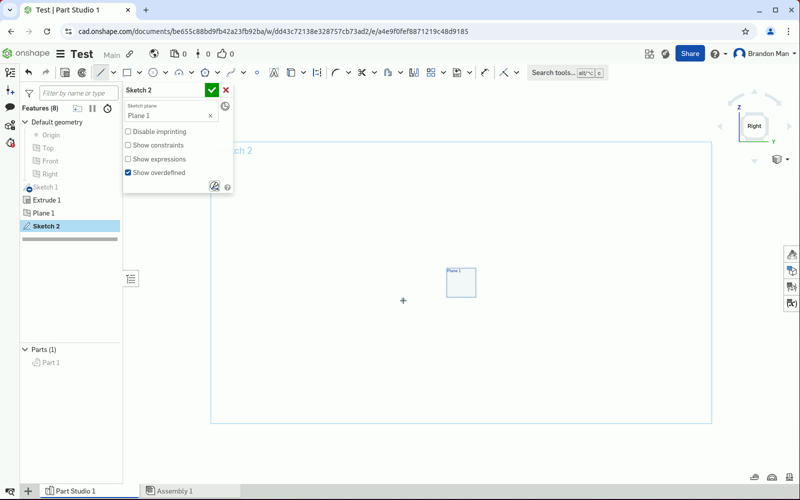
key_down(shift)
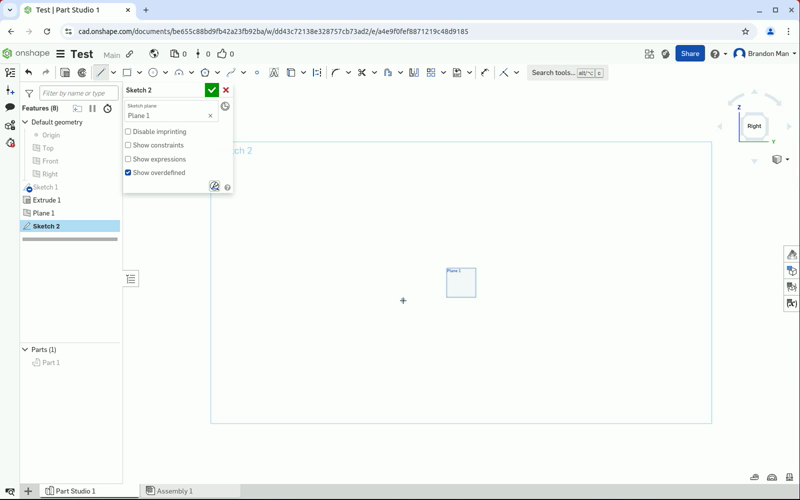
mouse_move(433, 300)
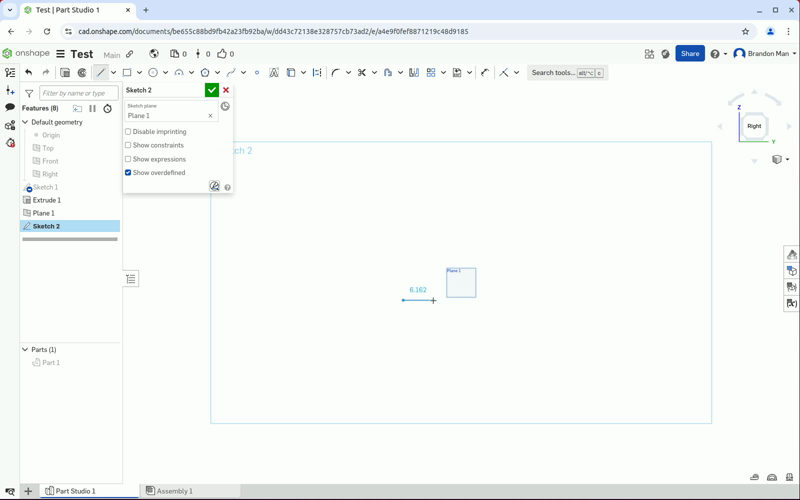
mouse_move(461, 300)
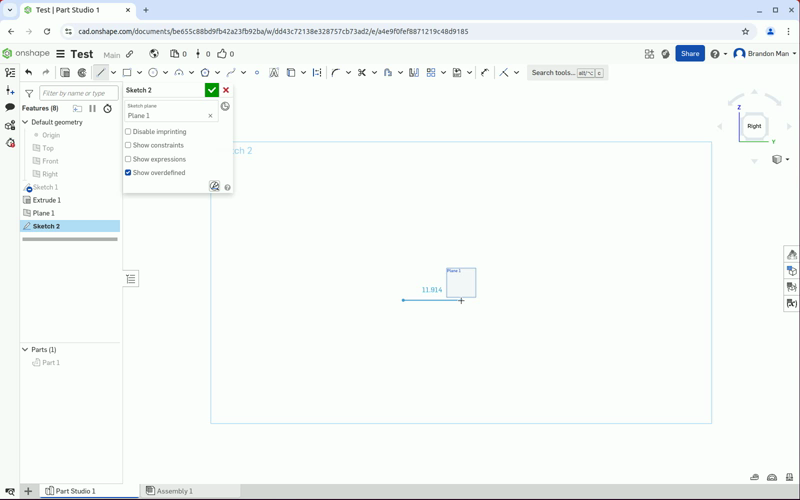
click(461, 300)
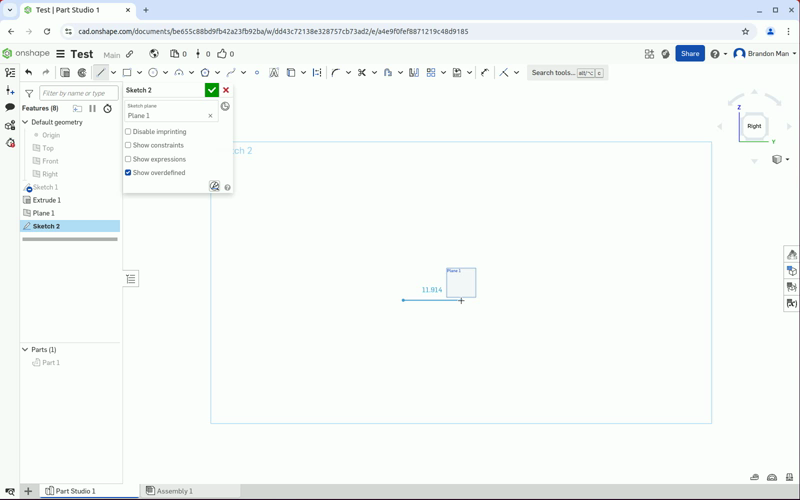
key_up(shift)
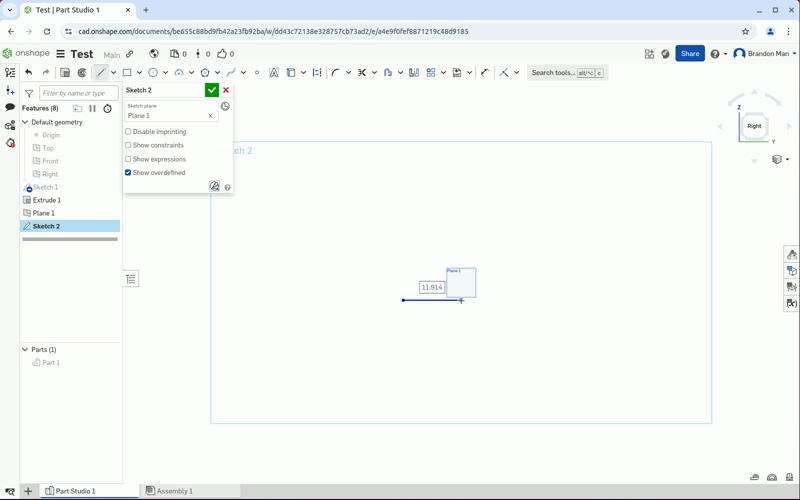
key_down(shift)
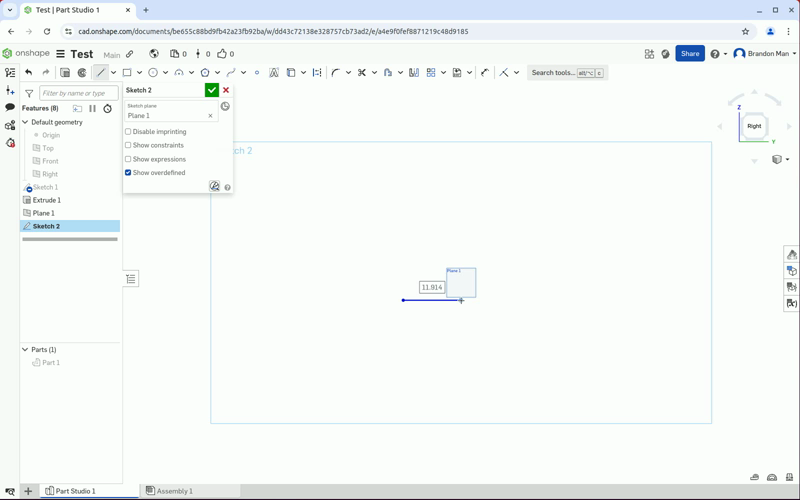
mouse_move(491, 300)
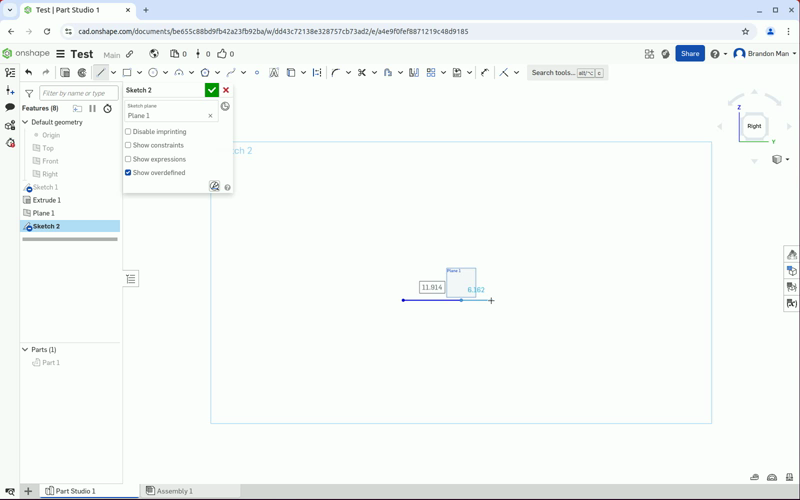
mouse_move(461, 293)
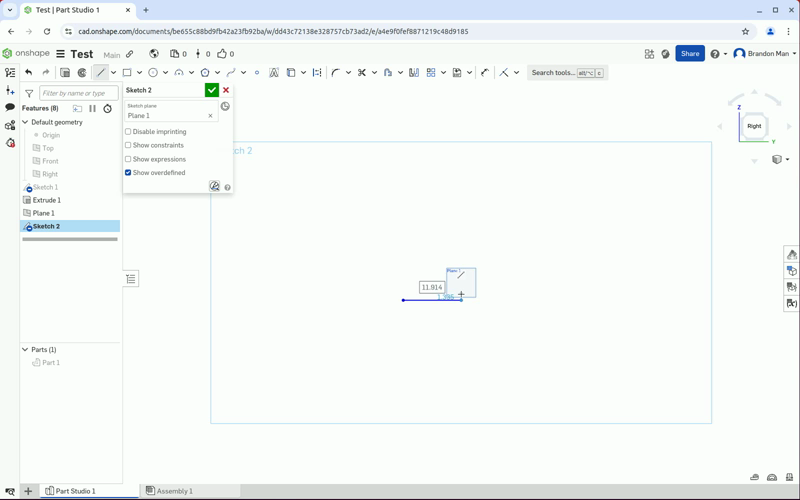
scroll(6)
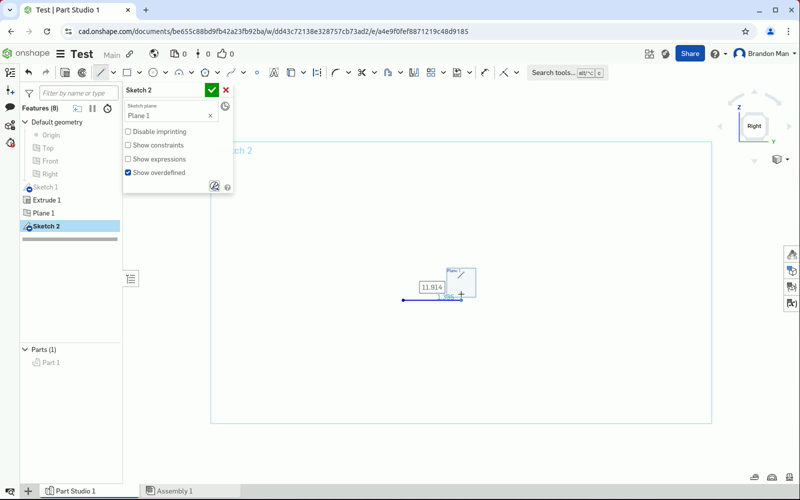
scroll(6)
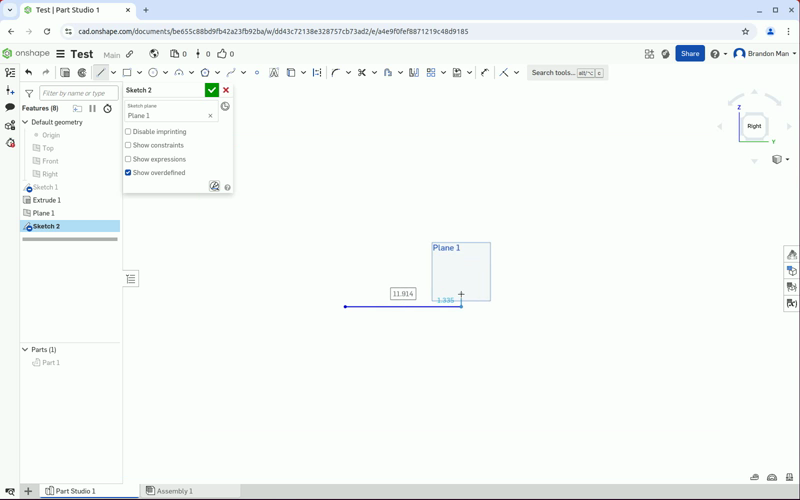
scroll(6)
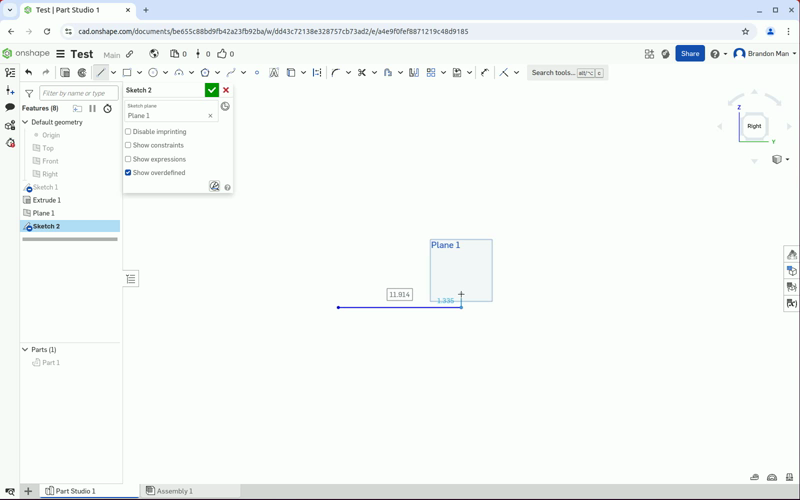
scroll(6)
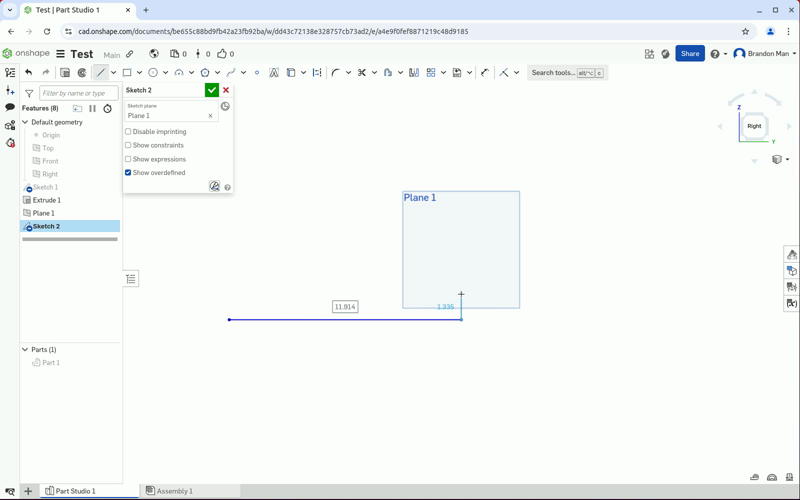
scroll(6)
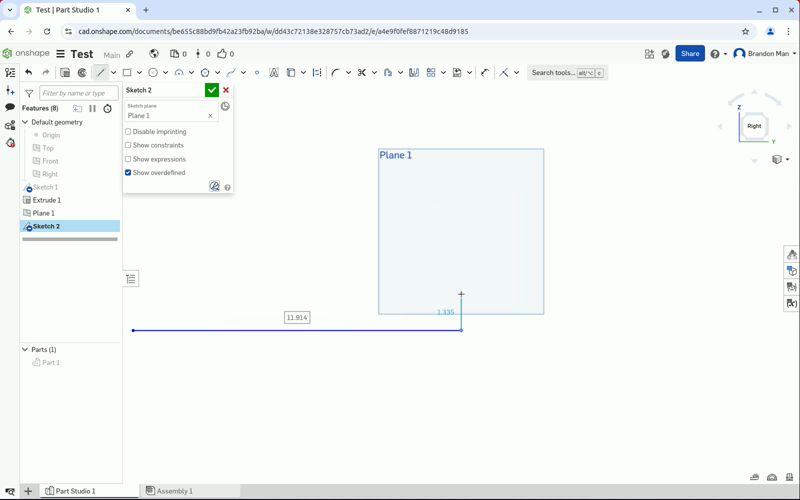
scroll(6)
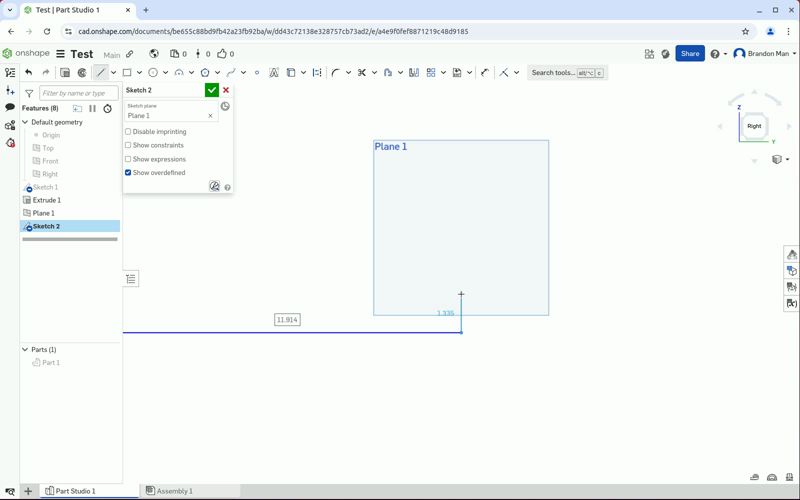
scroll(6)
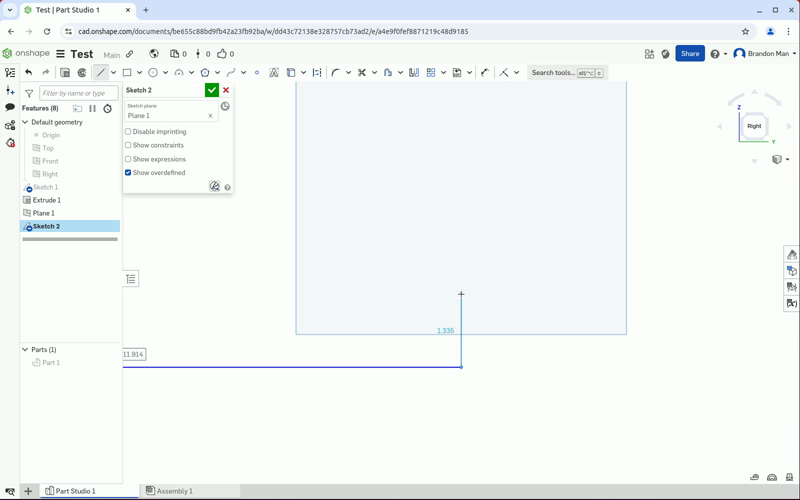
click(461, 293)
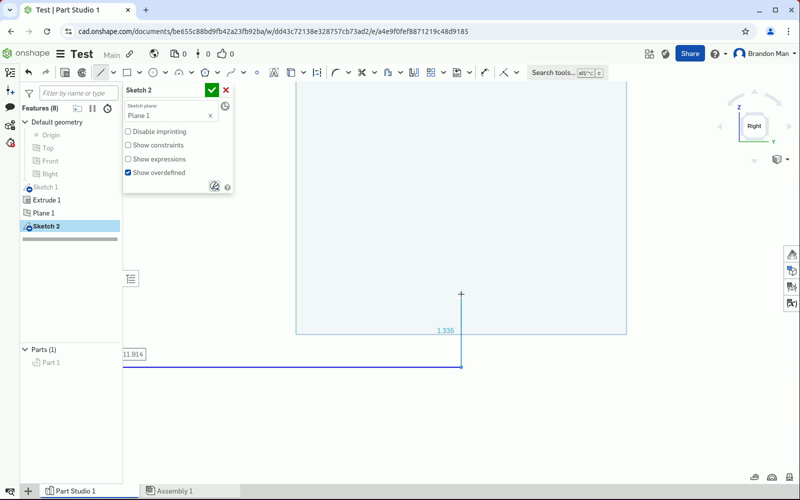
scroll(-6)
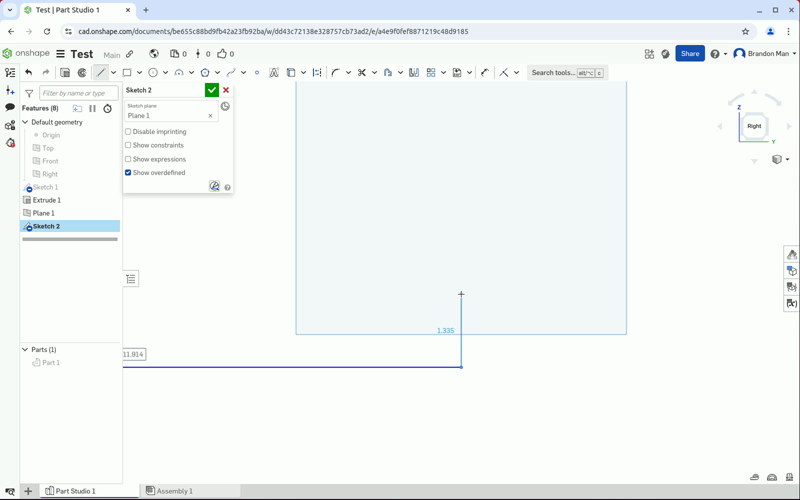
scroll(-6)
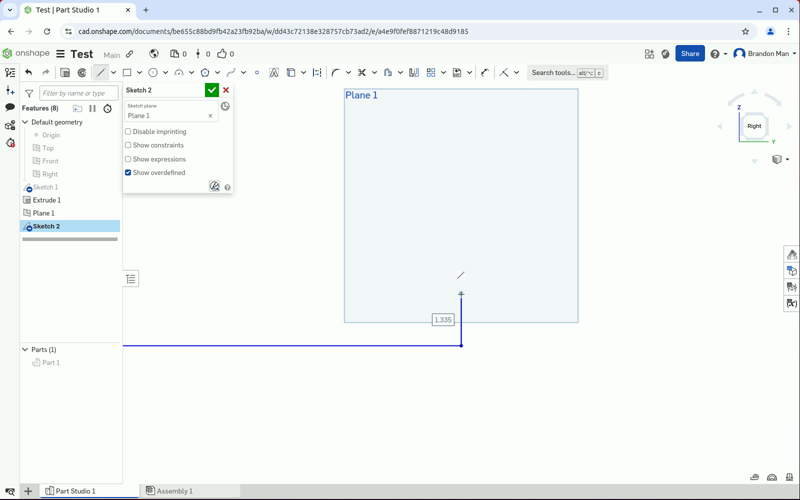
scroll(-6)
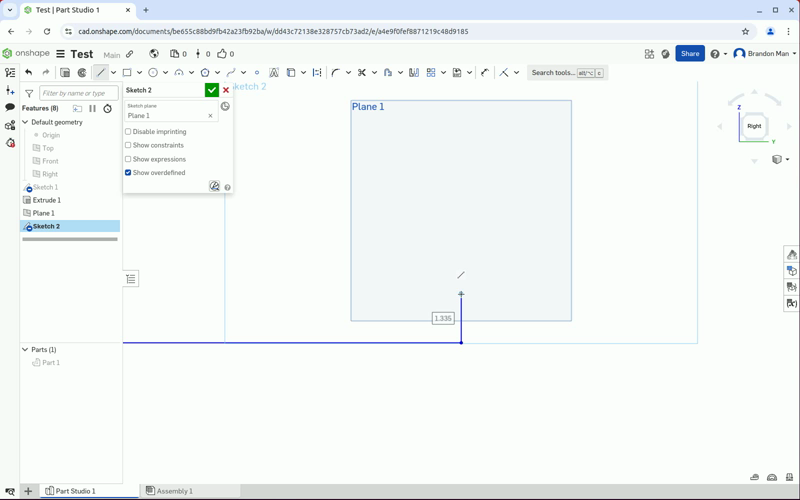
scroll(-6)
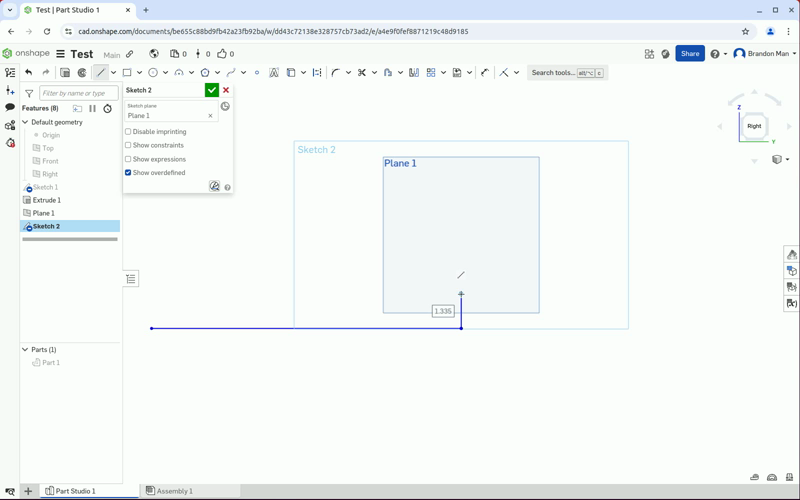
scroll(-6)
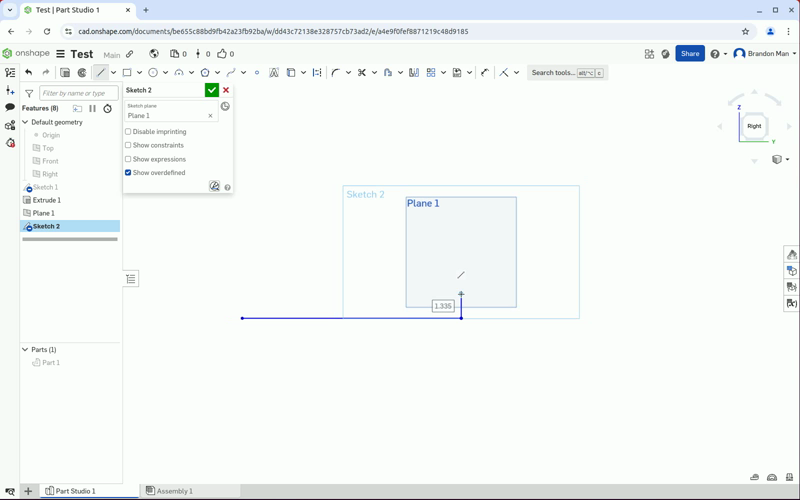
scroll(-6)
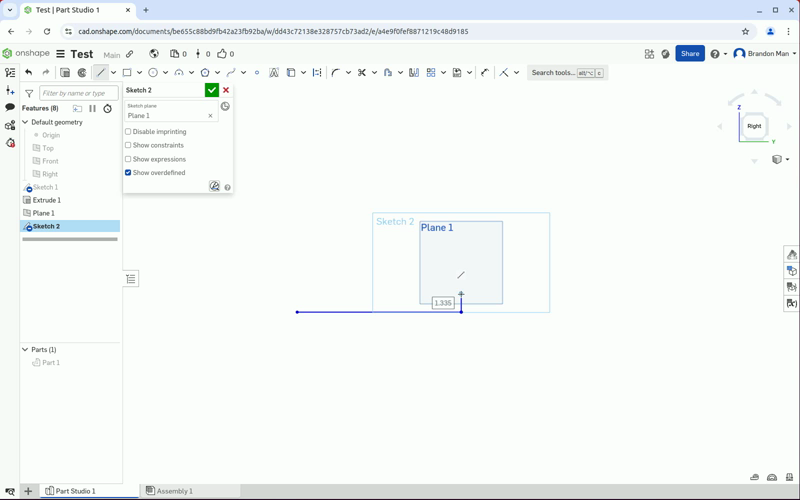
scroll(-6)
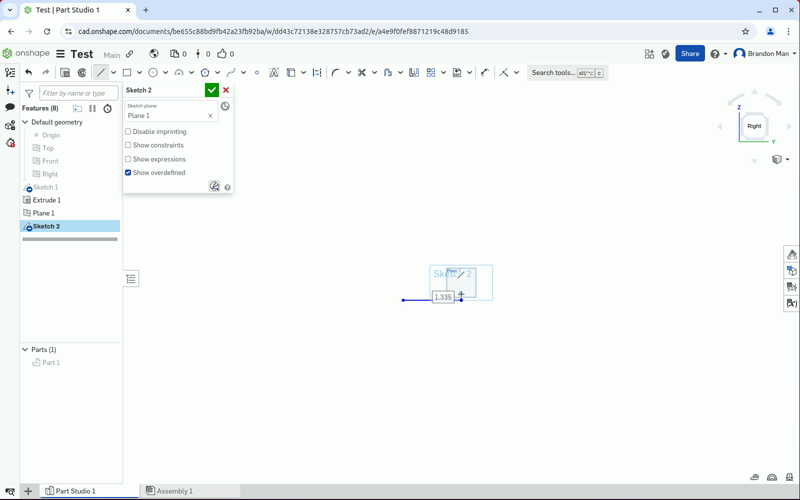
key_up(shift)
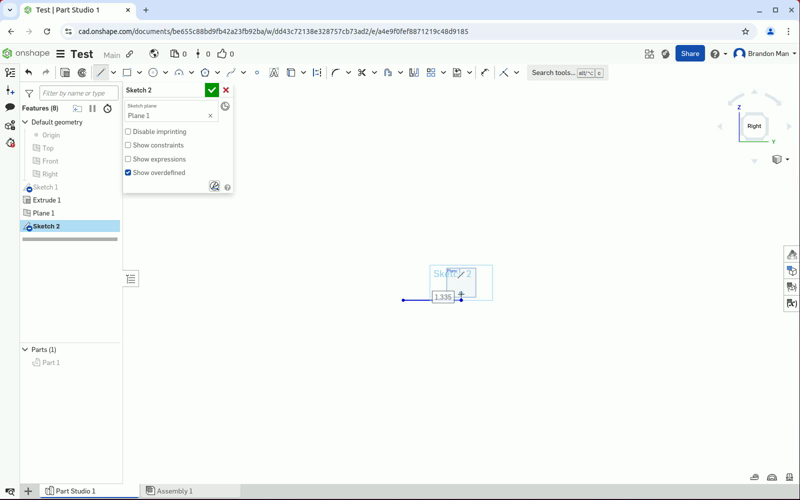
key(esc)
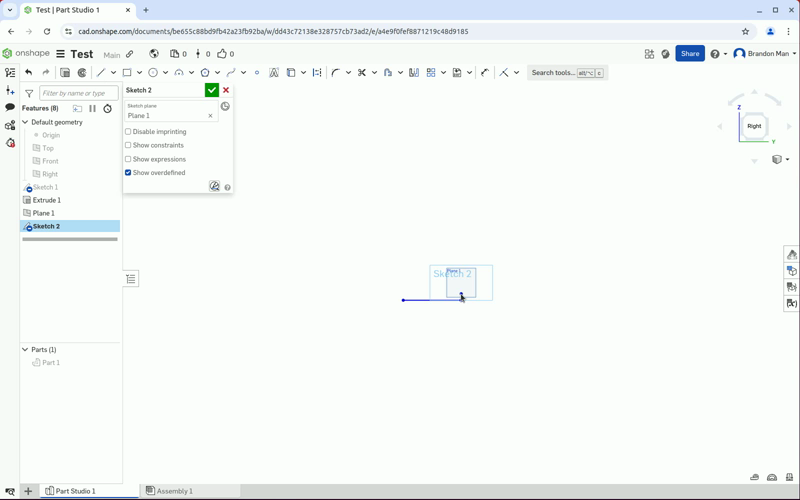
key(a)
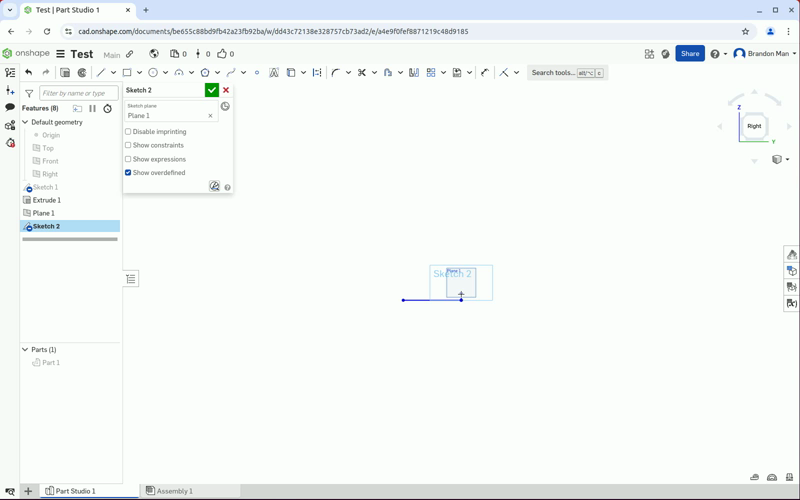
mouse_move(461, 293)
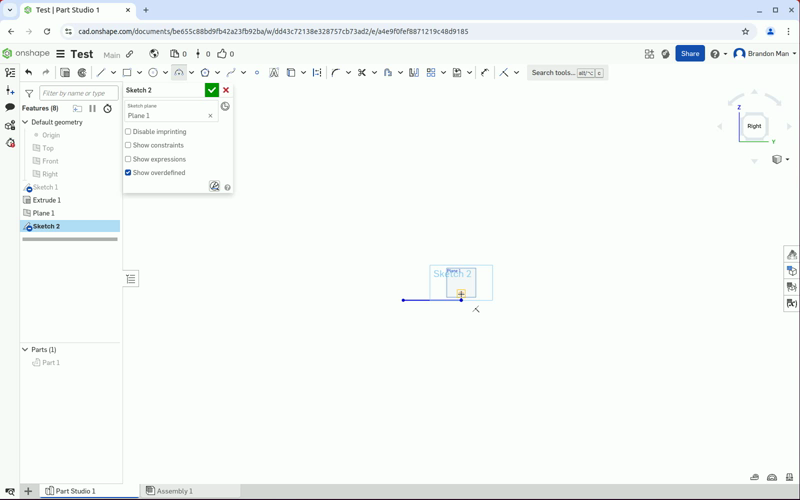
click(461, 293)
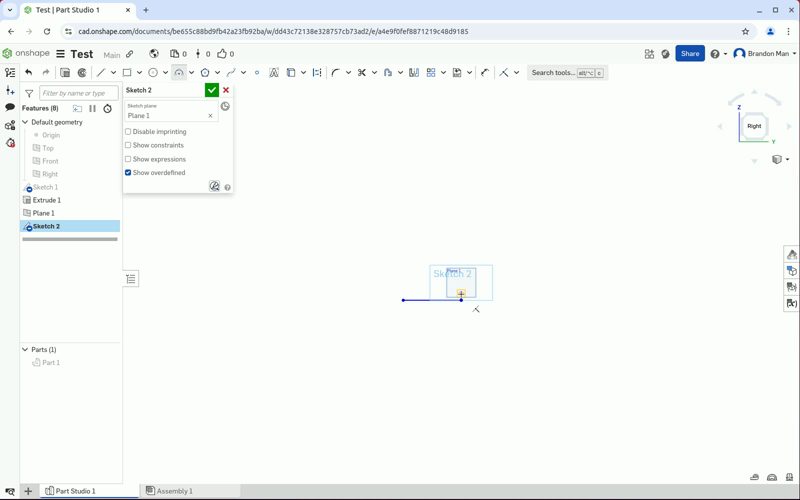
key_down(shift)
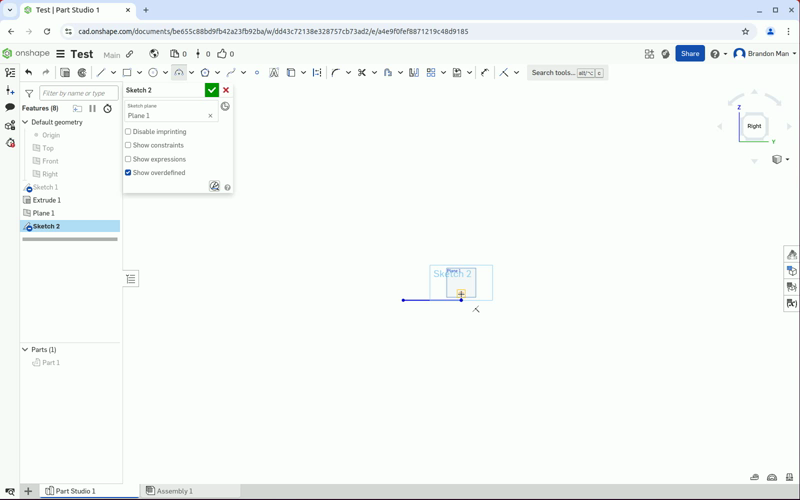
mouse_move(403, 293)
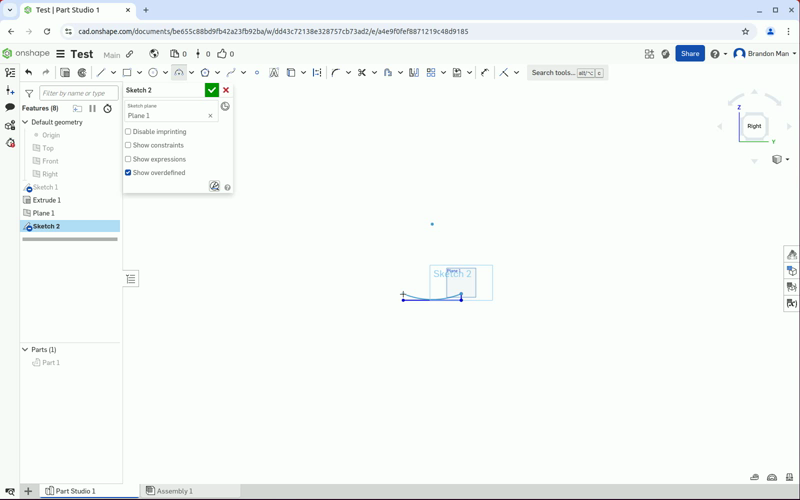
click(403, 293)
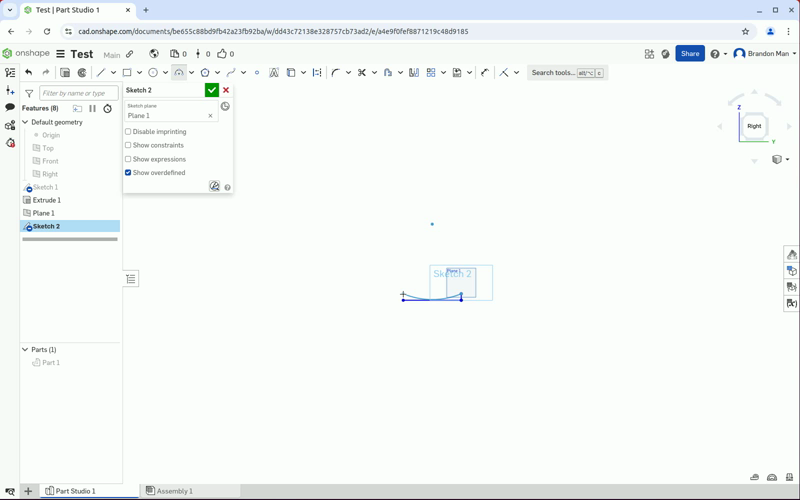
mouse_move(432, 285)
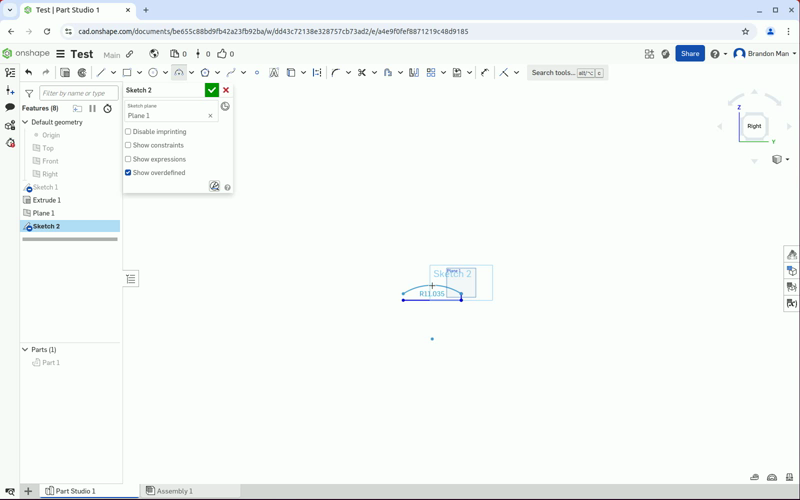
click(432, 285)
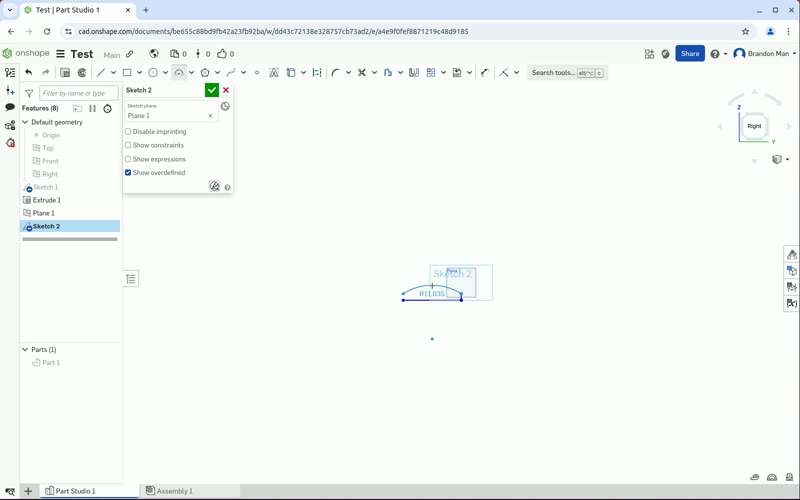
key_up(shift)
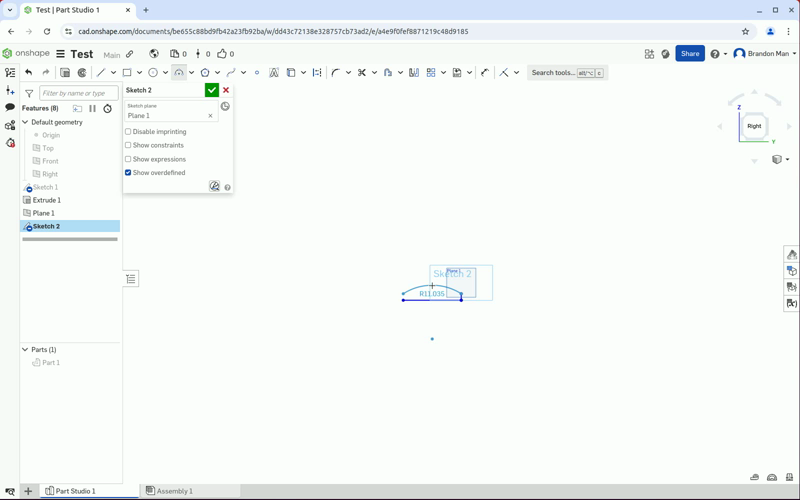
key(esc)
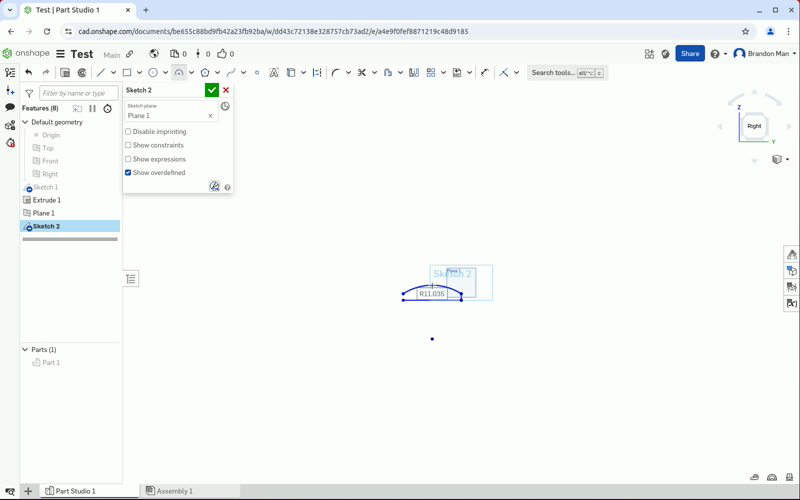
key(l)
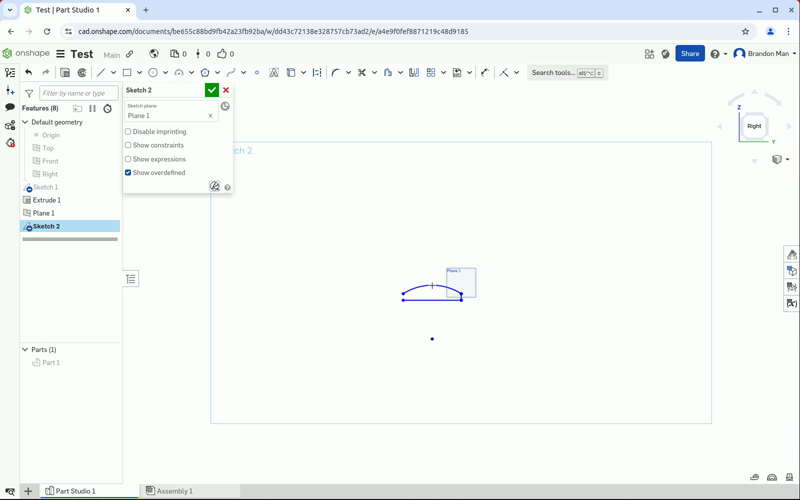
mouse_move(403, 293)
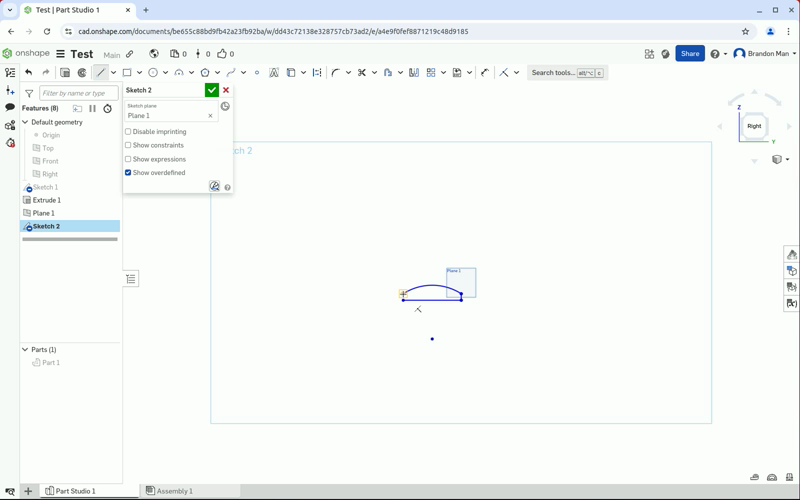
click(403, 293)
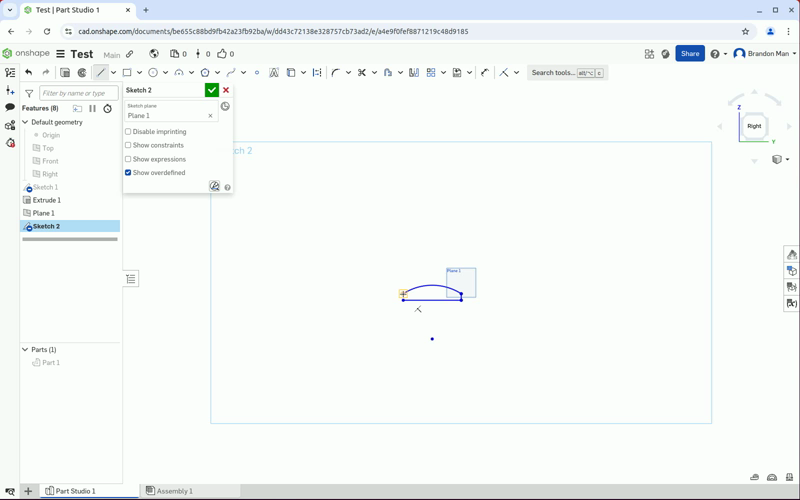
mouse_move(433, 293)
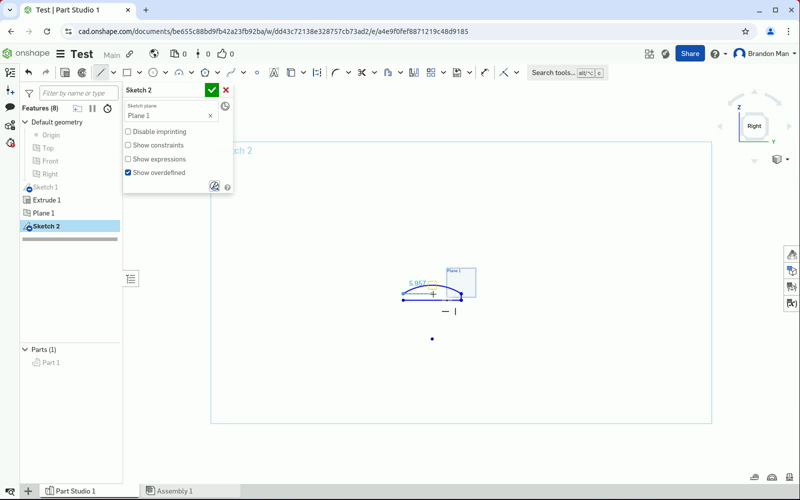
key_down(shift)
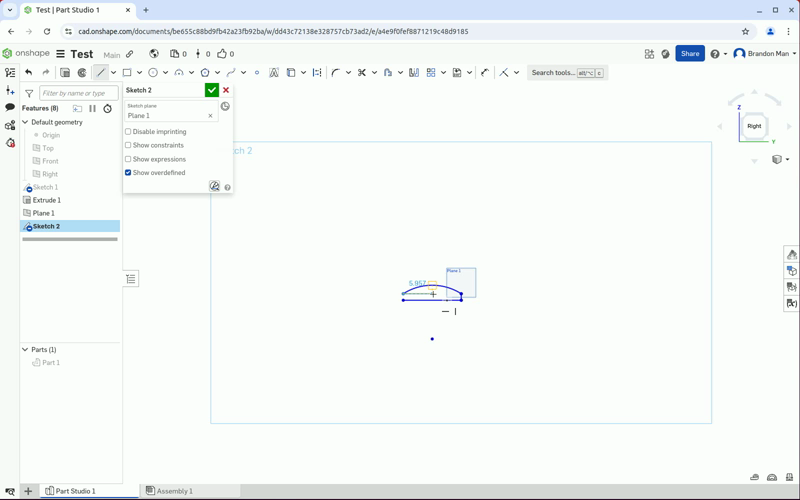
mouse_move(403, 300)
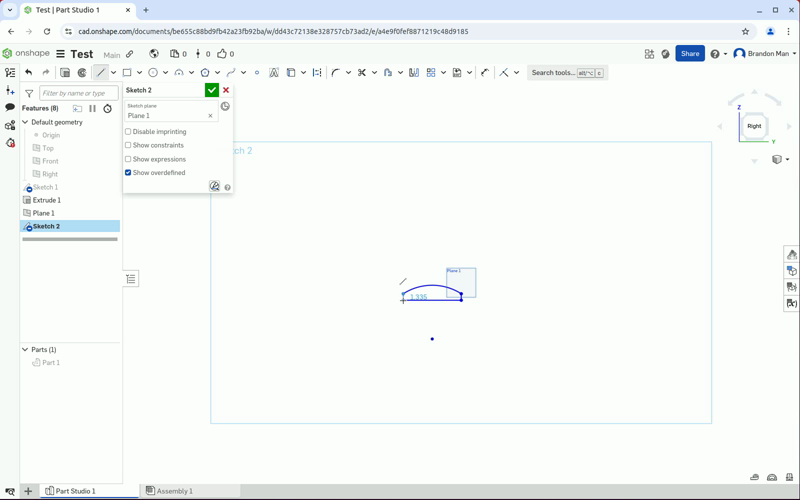
scroll(6)
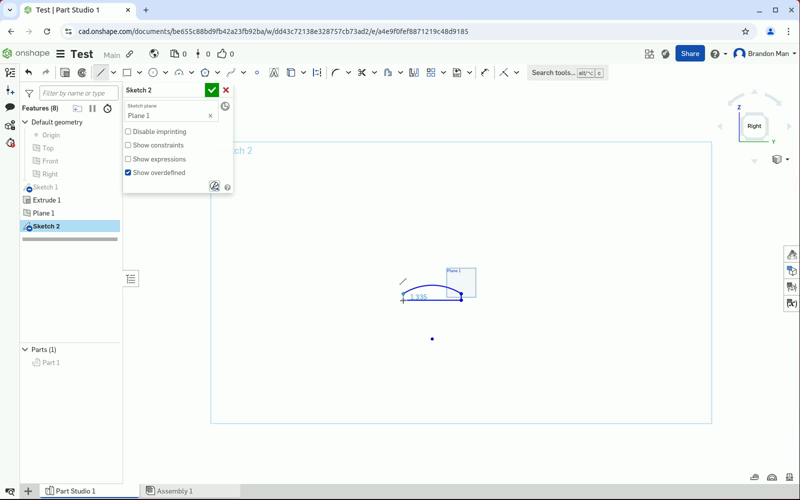
scroll(6)
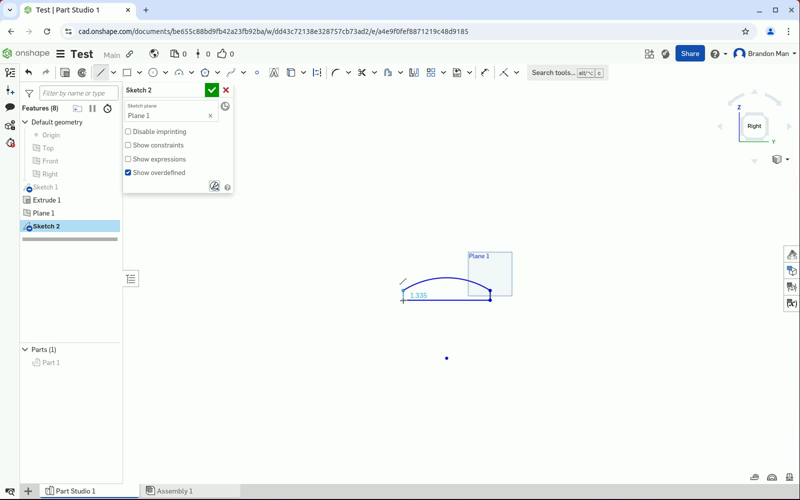
scroll(6)
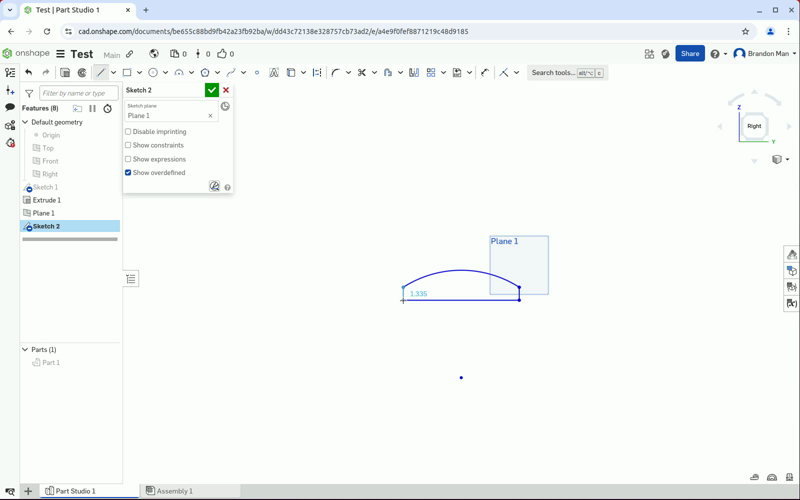
scroll(6)
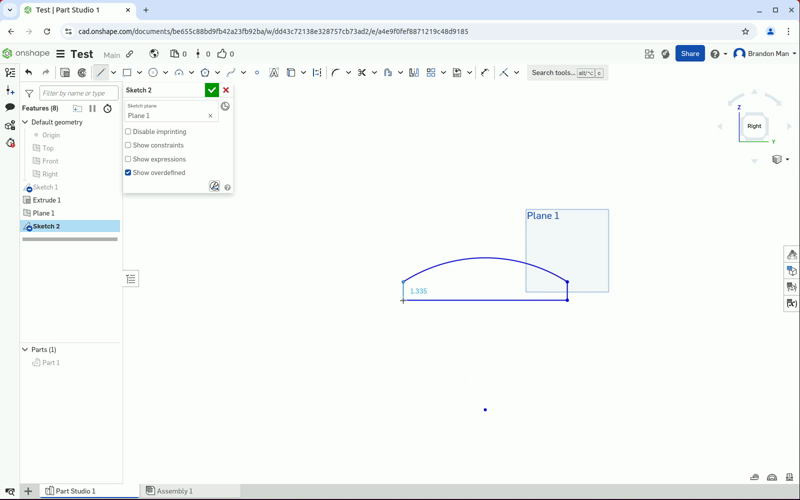
scroll(6)
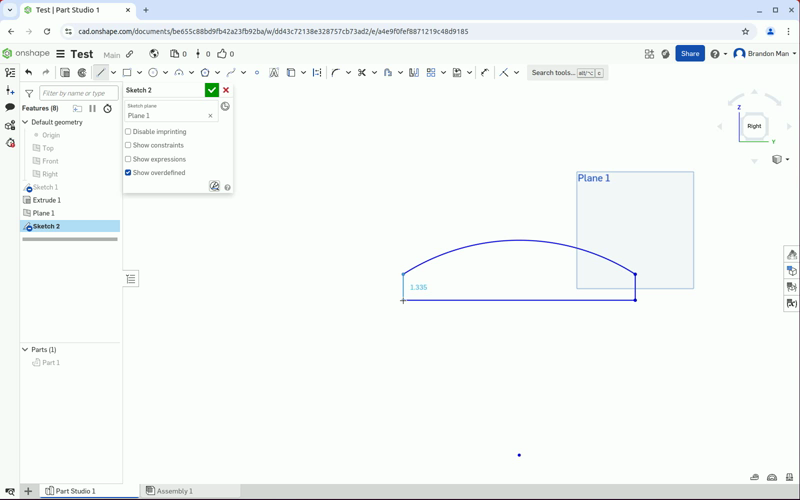
scroll(6)
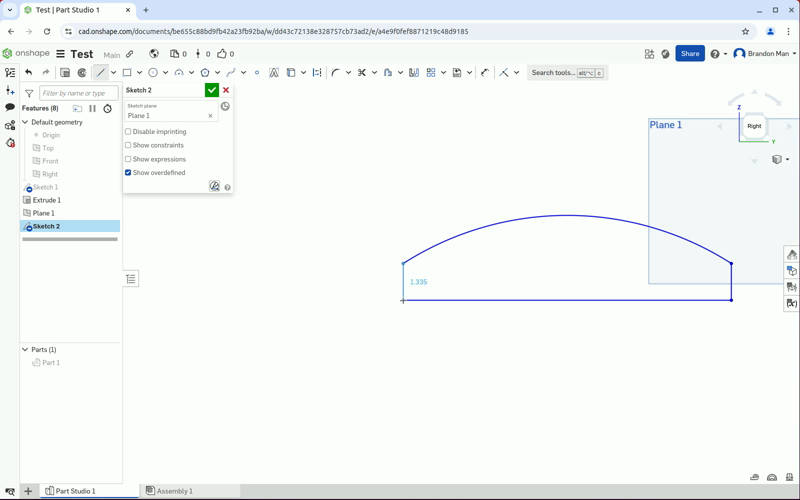
scroll(6)
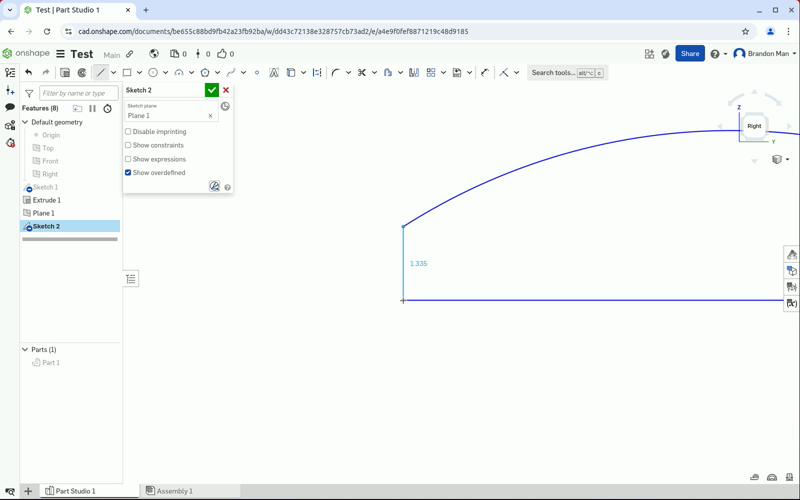
key_up(shift)
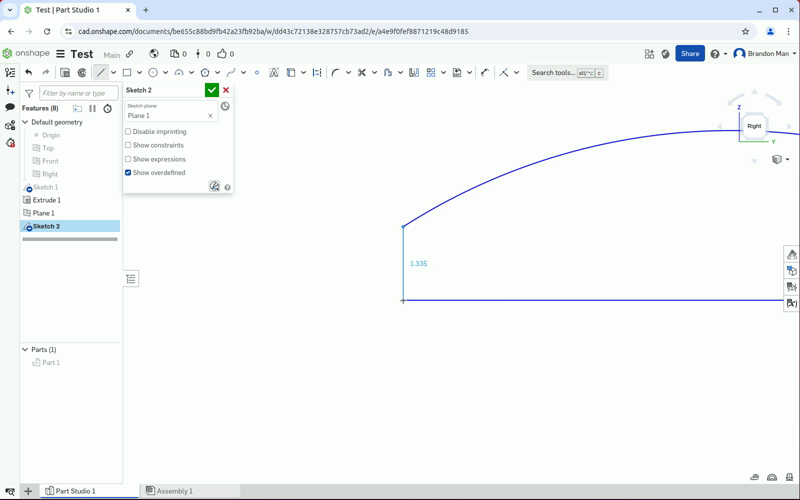
click(403, 300)
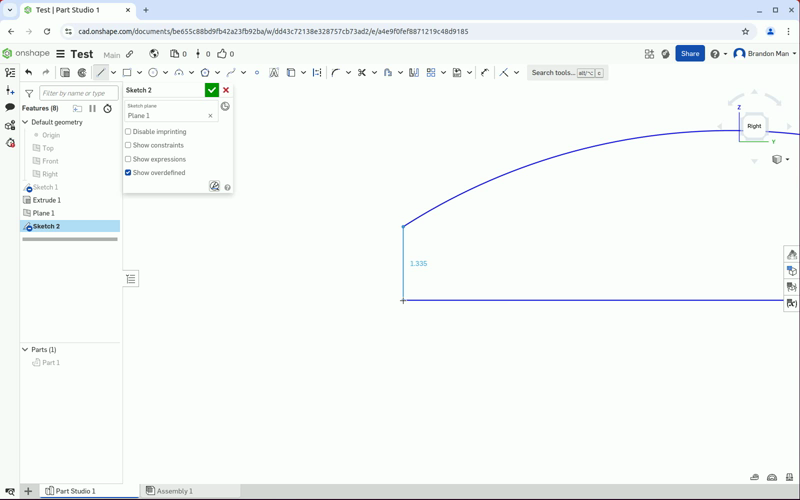
scroll(-6)
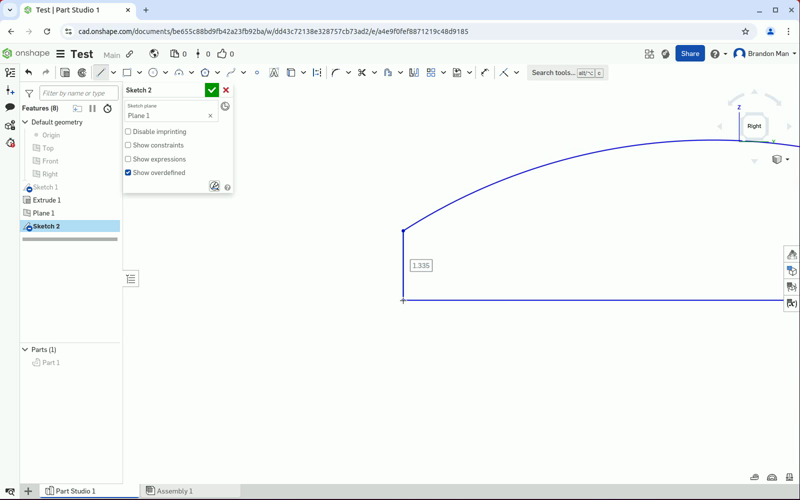
scroll(-6)
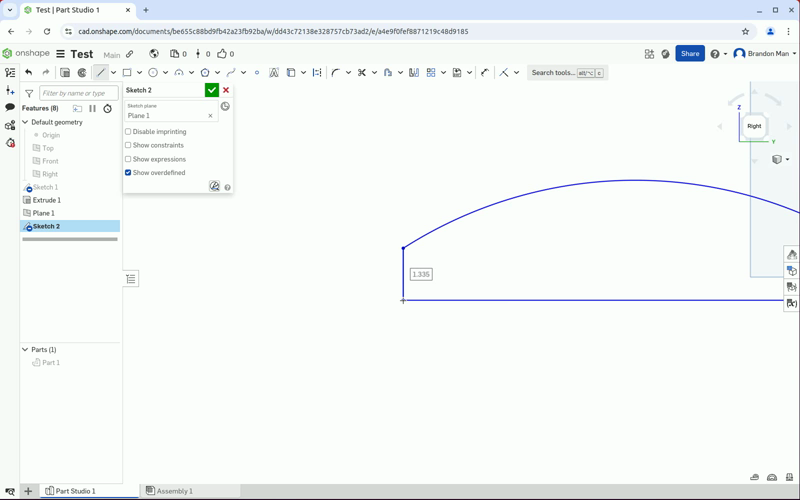
scroll(-6)
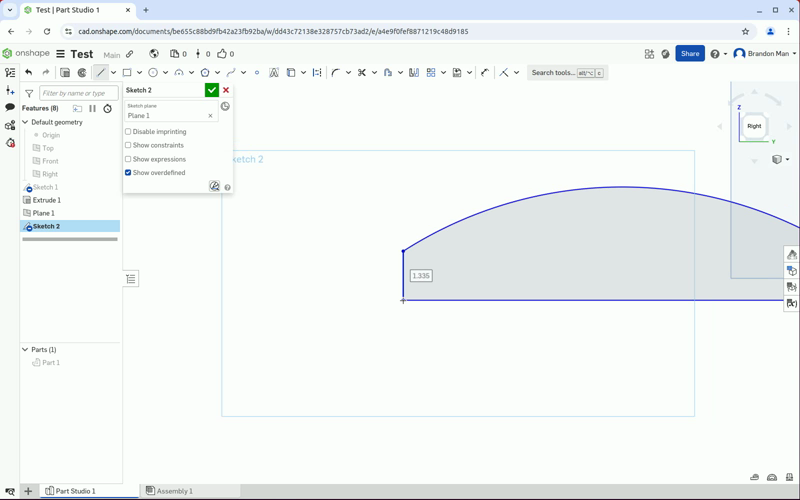
scroll(-6)
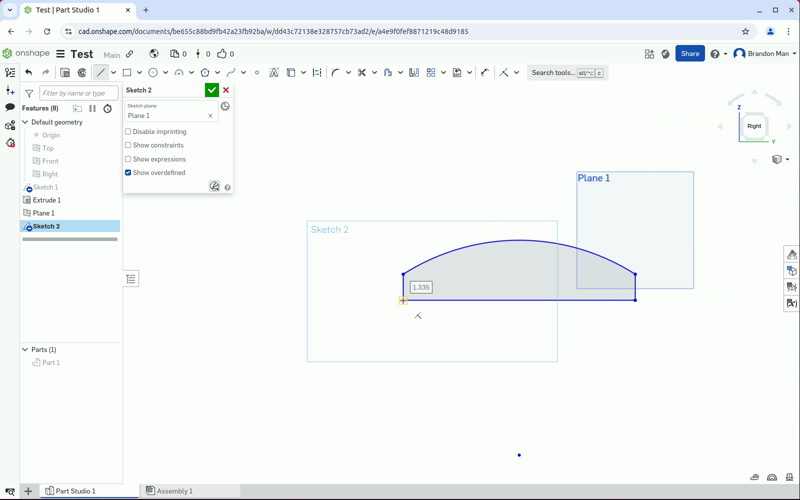
scroll(-6)
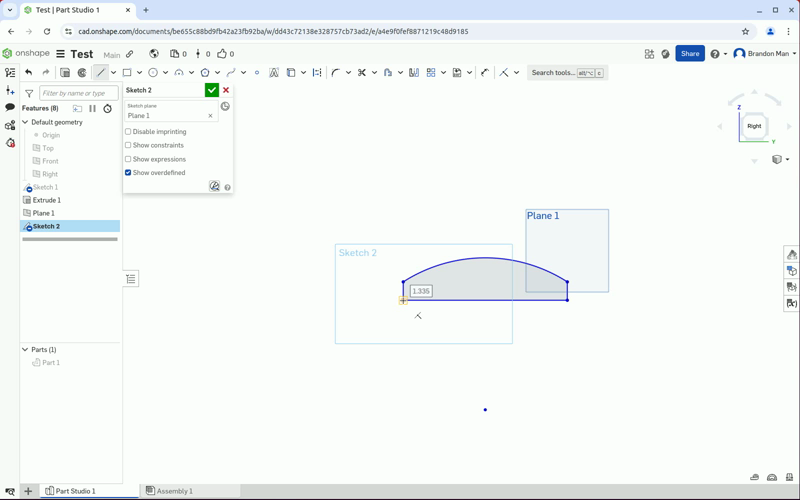
scroll(-6)
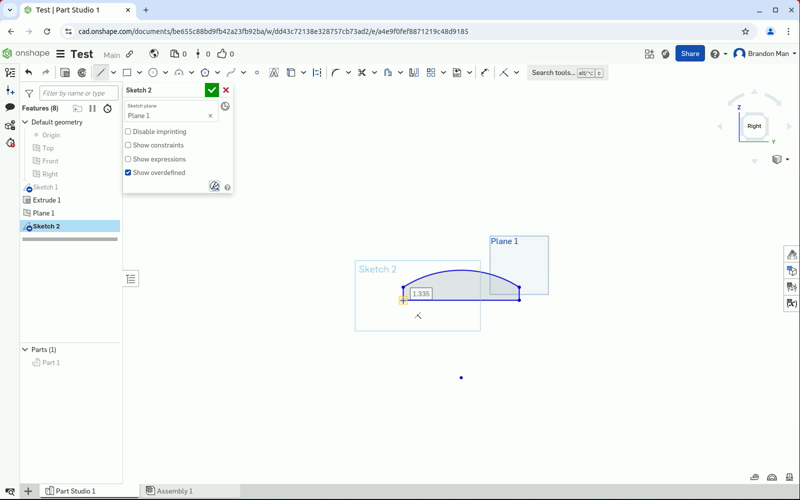
scroll(-6)
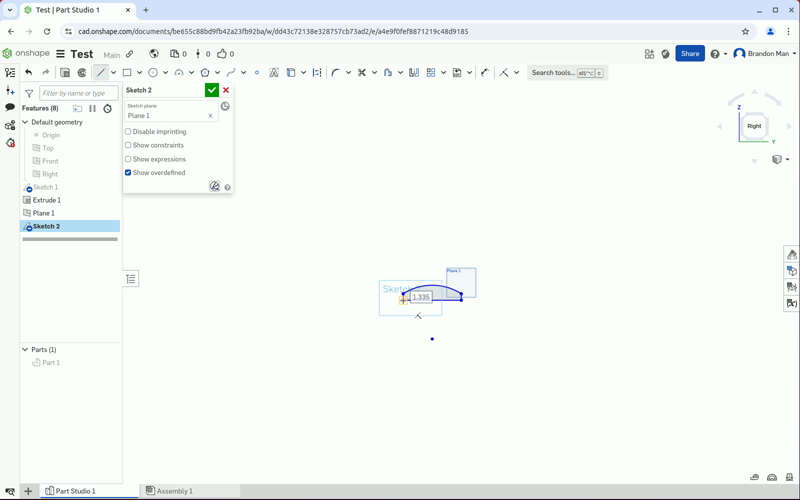
key(esc)
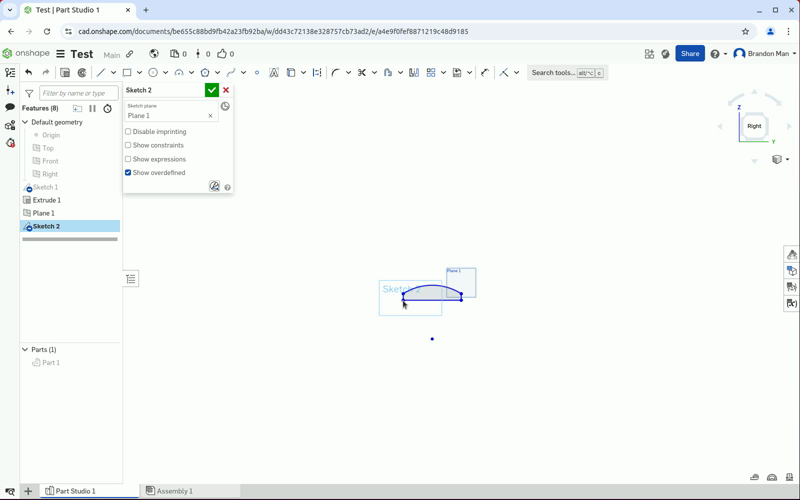
mouse_move(408, 296)
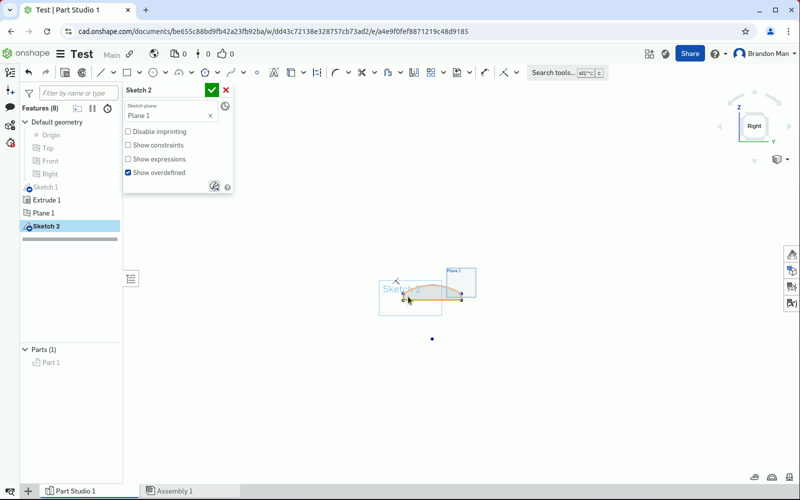
scroll(6)
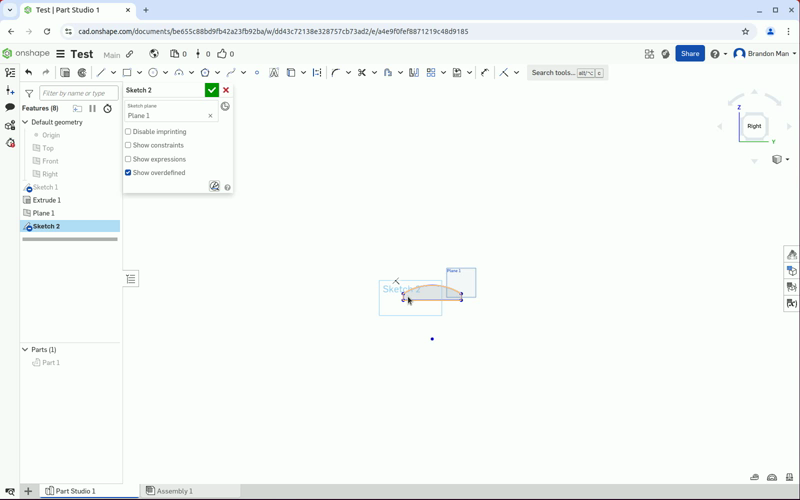
scroll(6)
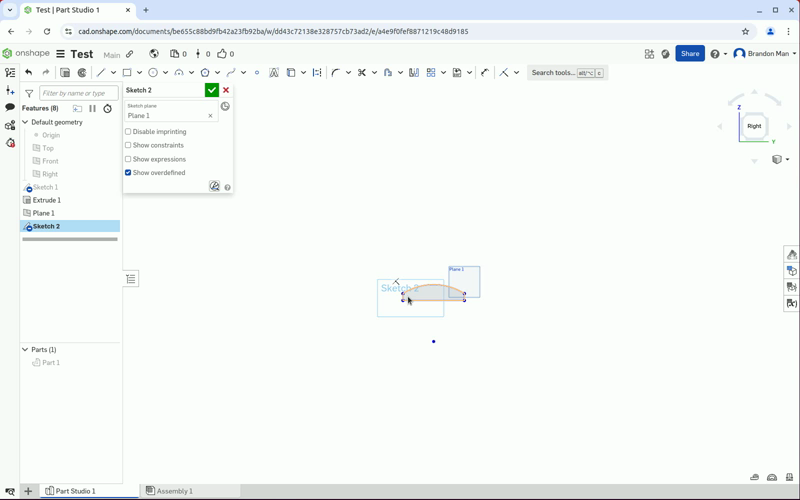
scroll(6)
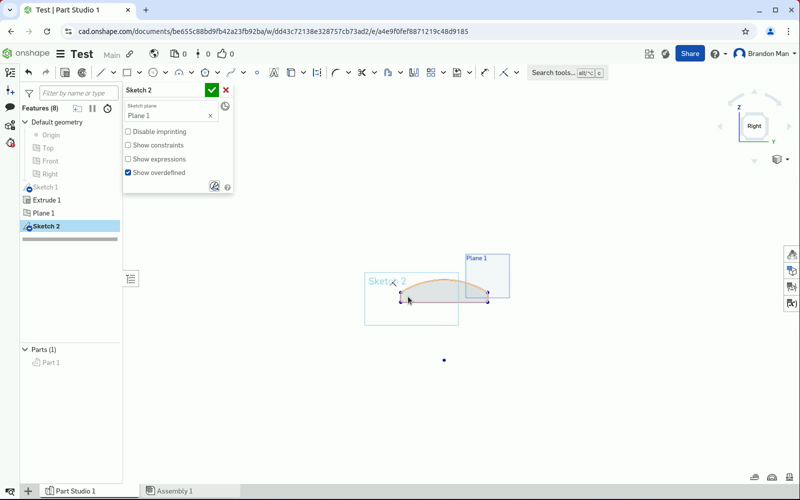
scroll(6)
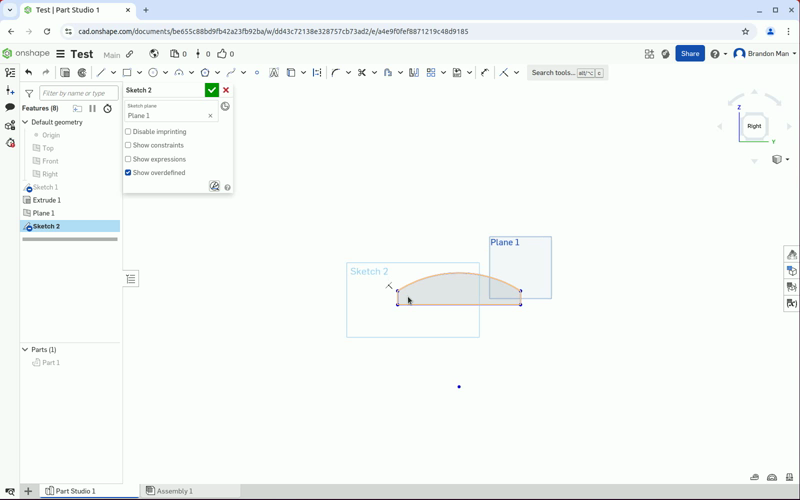
scroll(6)
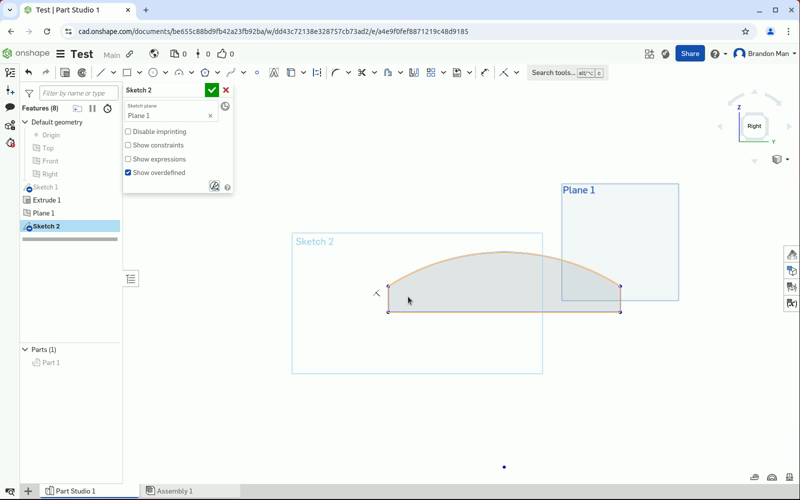
scroll(6)
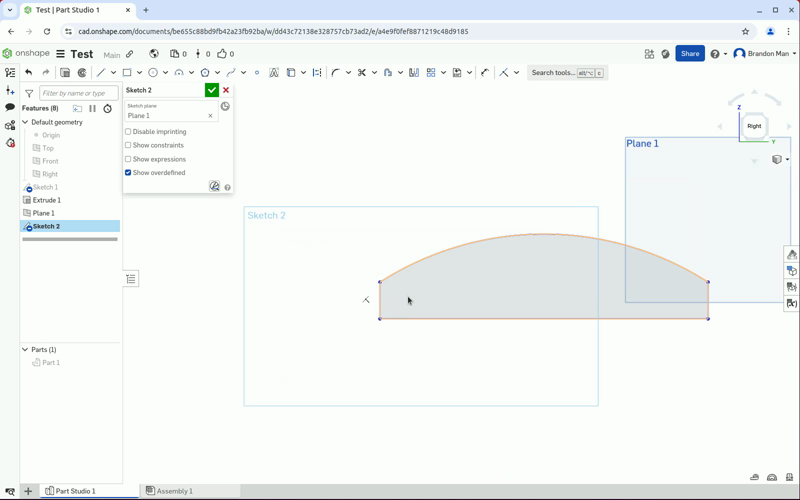
scroll(6)
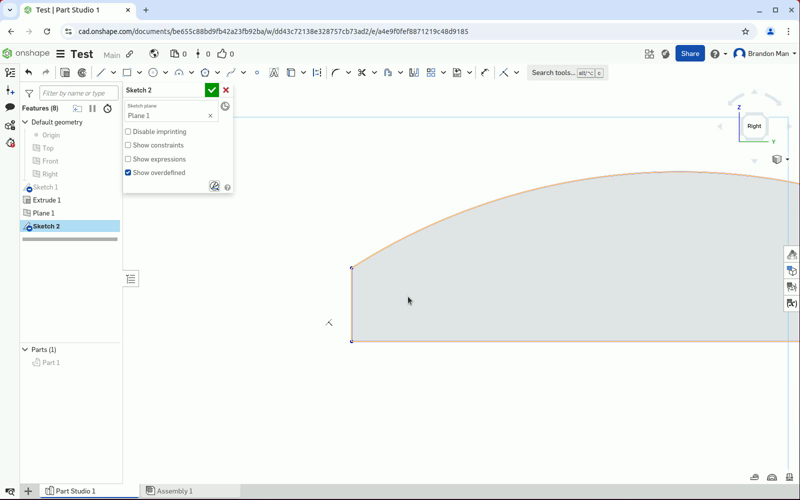
click(408, 296)
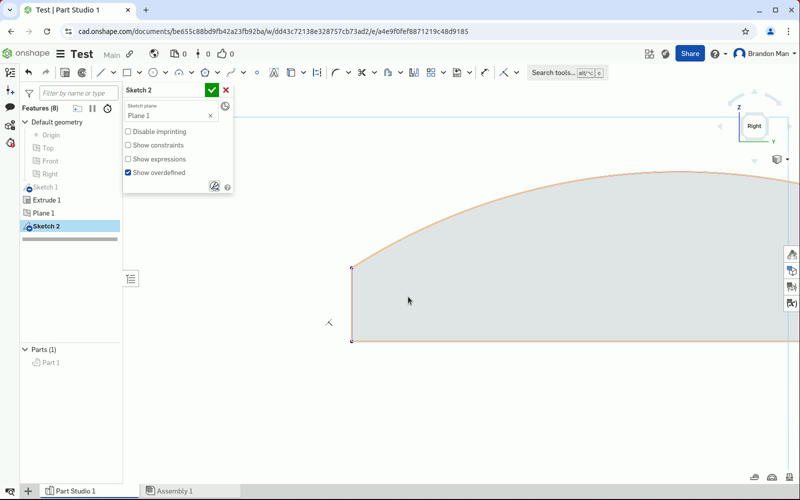
scroll(-6)
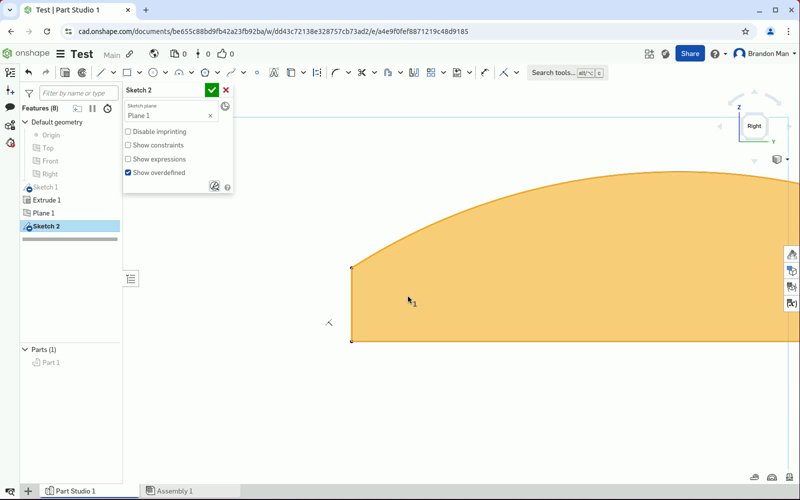
scroll(-6)
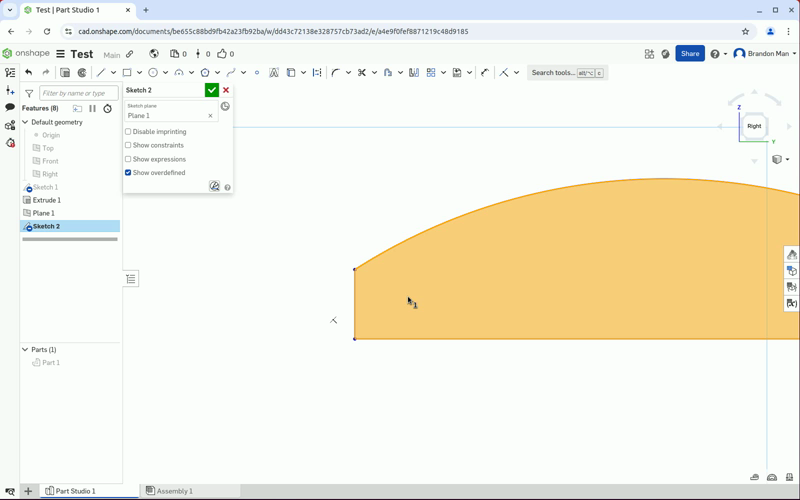
scroll(-6)
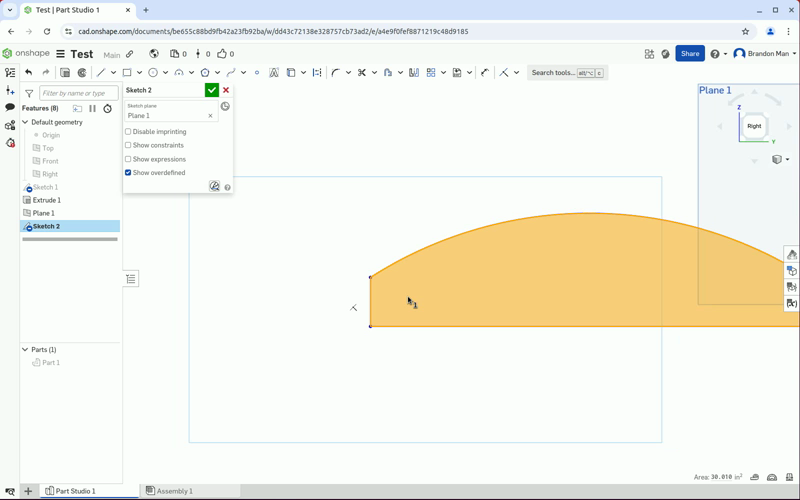
scroll(-6)
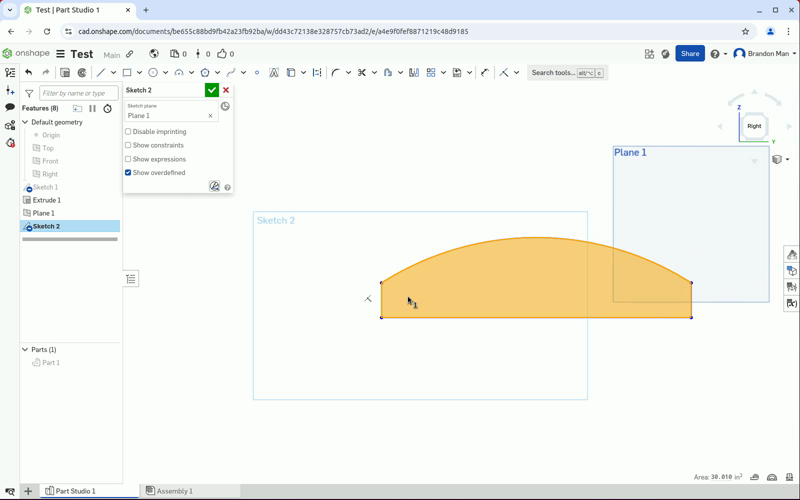
scroll(-6)
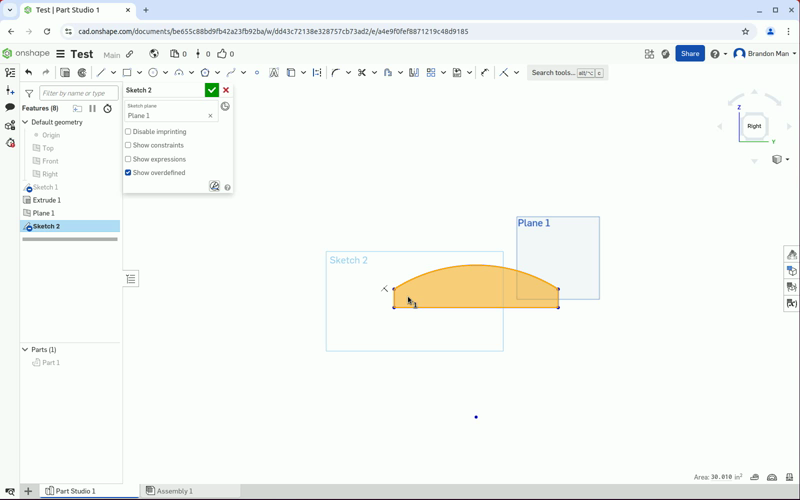
scroll(-6)
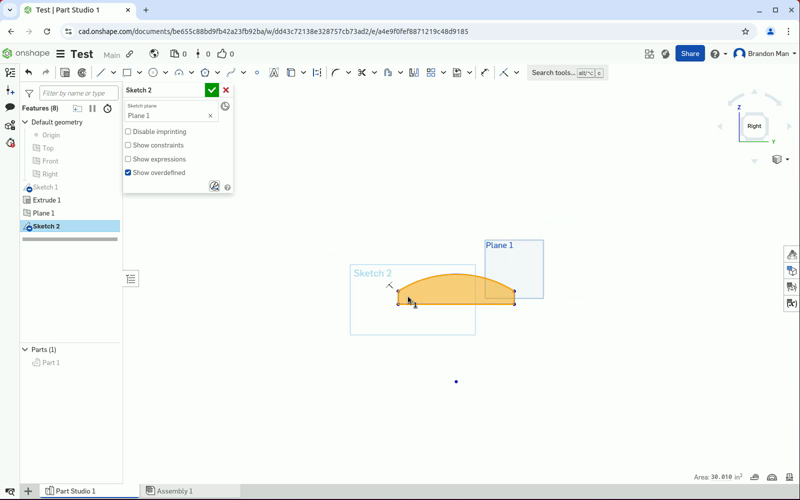
scroll(-6)
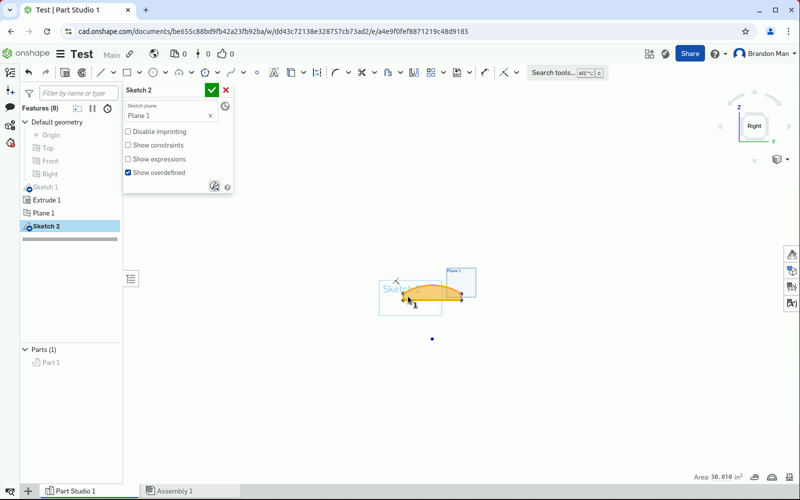
mouse_move(73, 352)
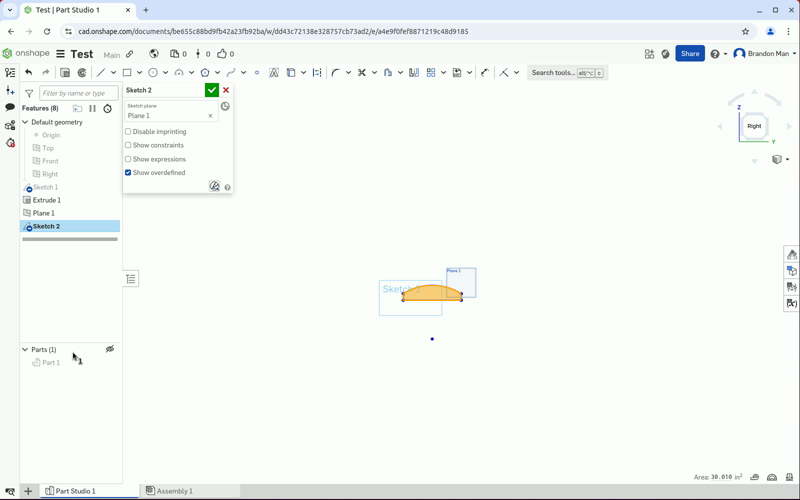
key(shift+y)
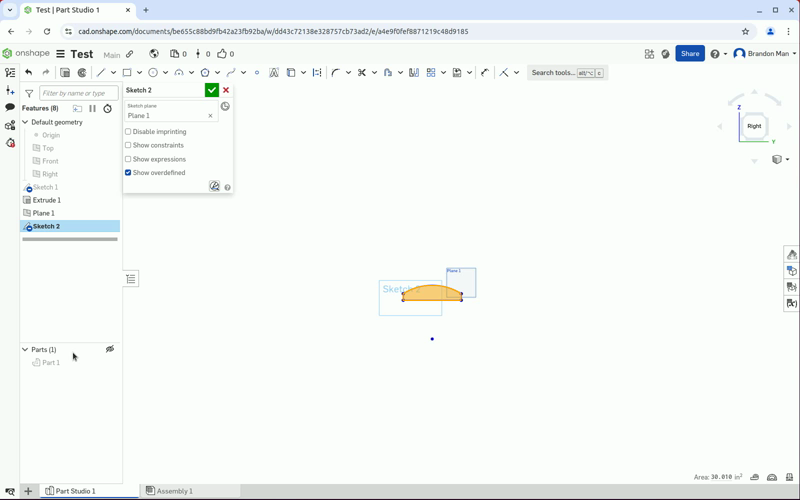
key(shift+e)
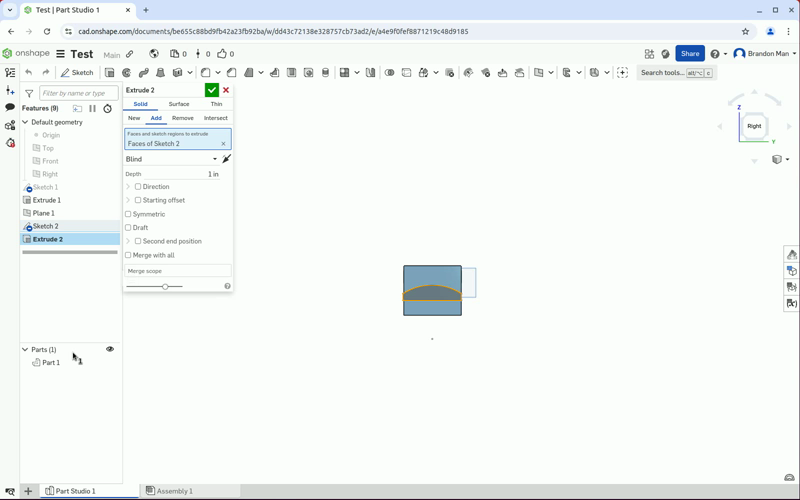
mouse_move(143, 106)
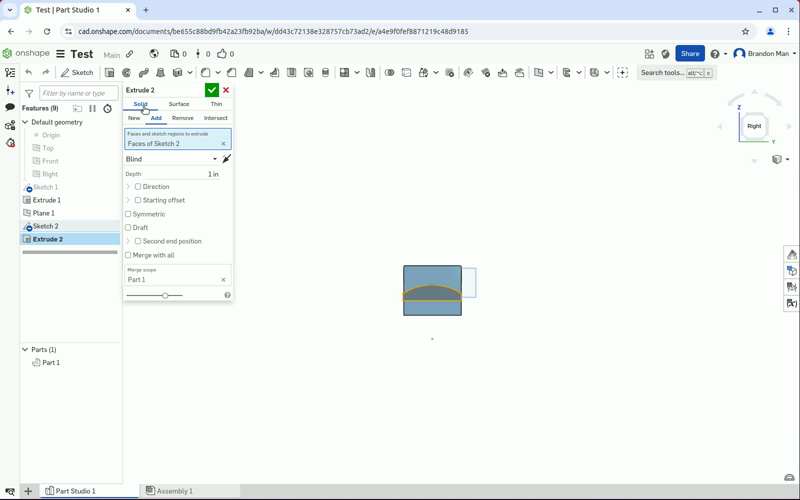
click(143, 106)
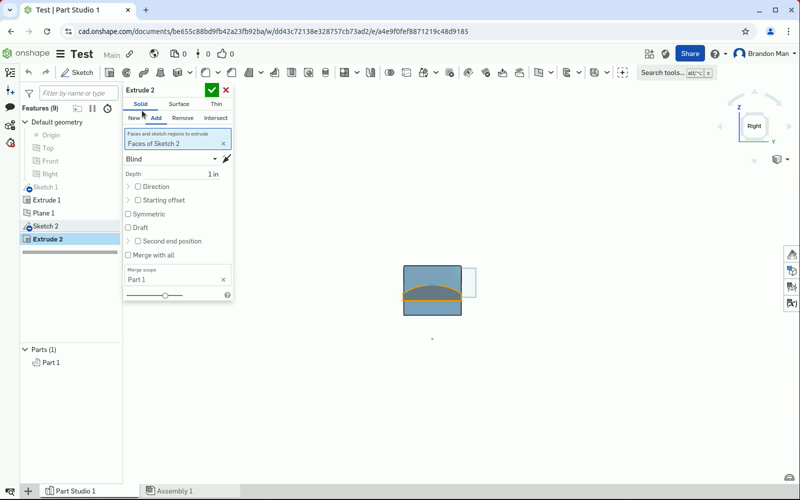
mouse_move(137, 120)
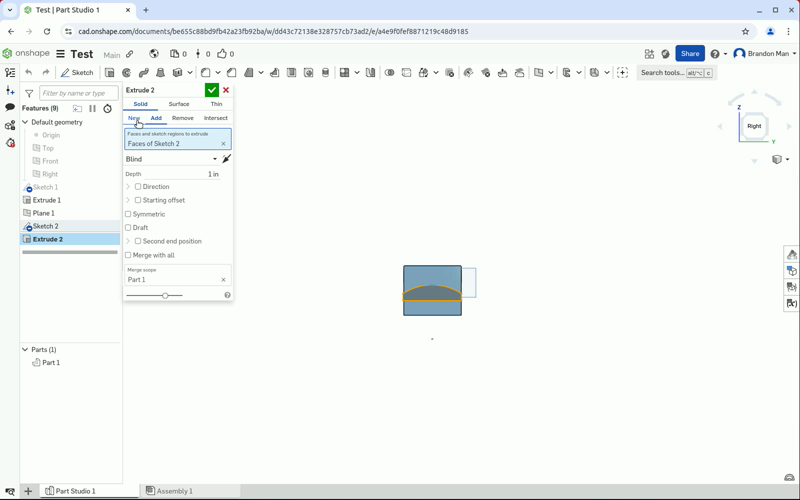
click(137, 120)
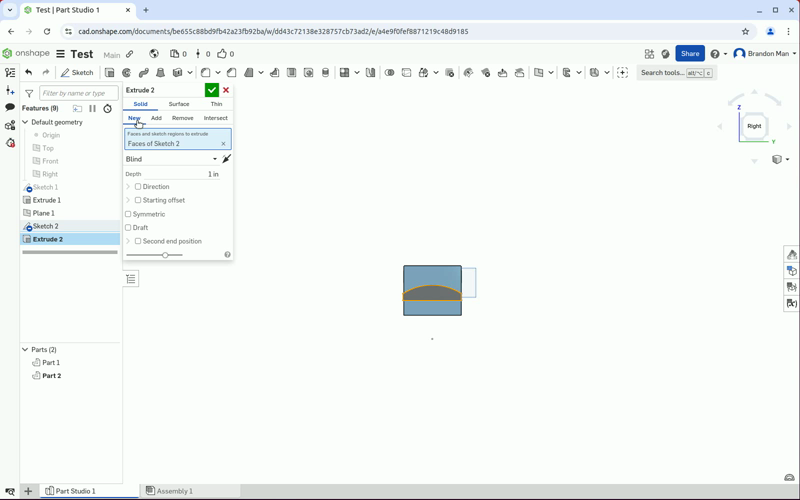
key(tab, 4)
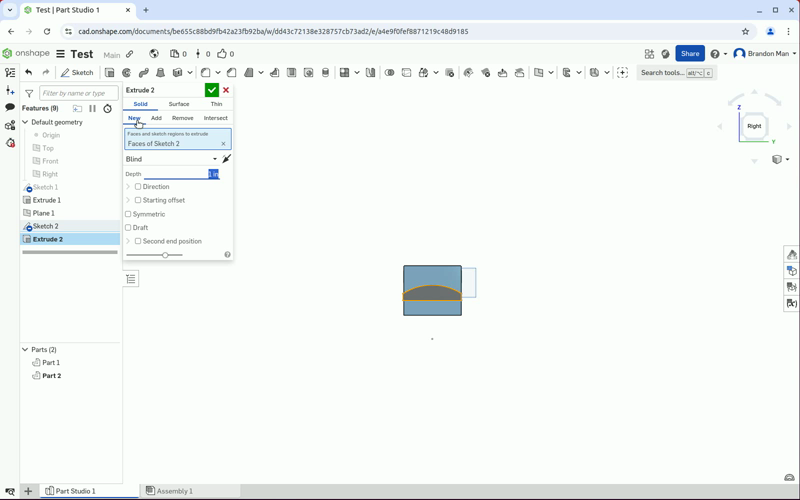
text(17.813)
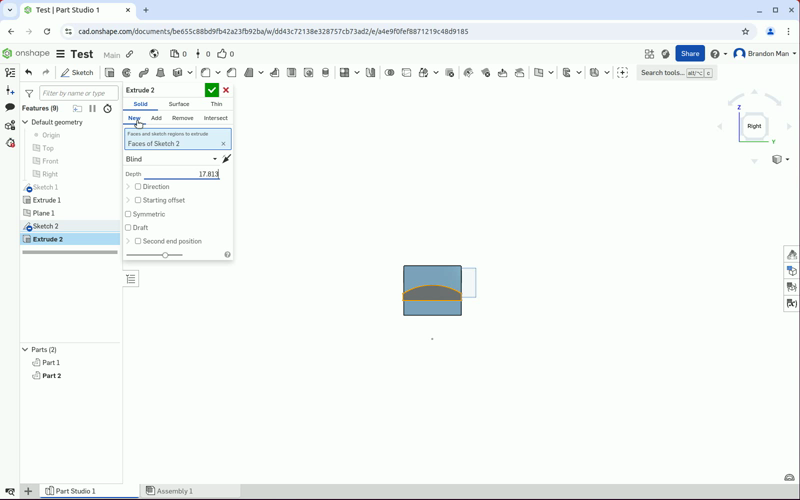
key(enter)
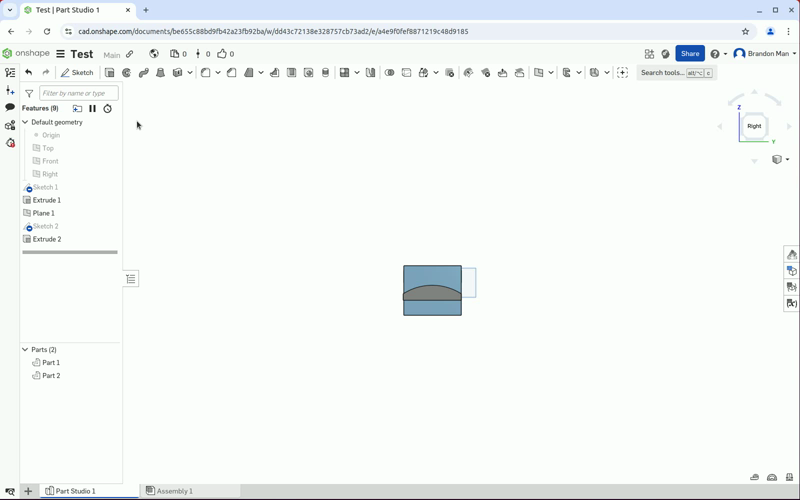
key(shift+h)
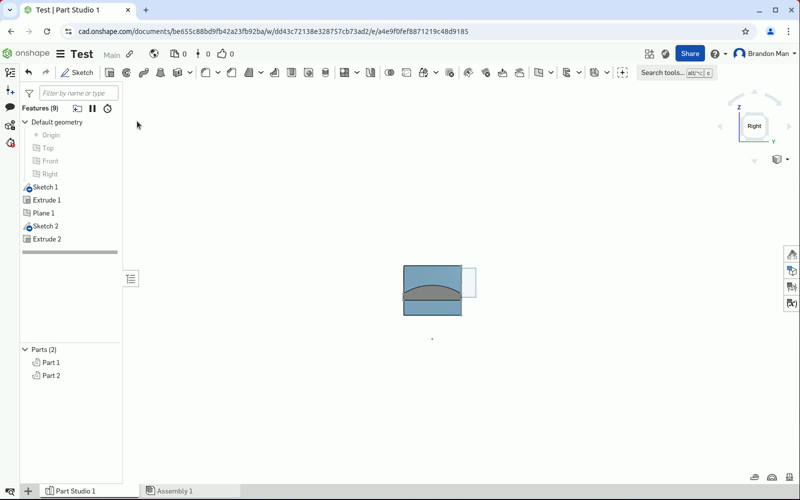
key(shift+h)
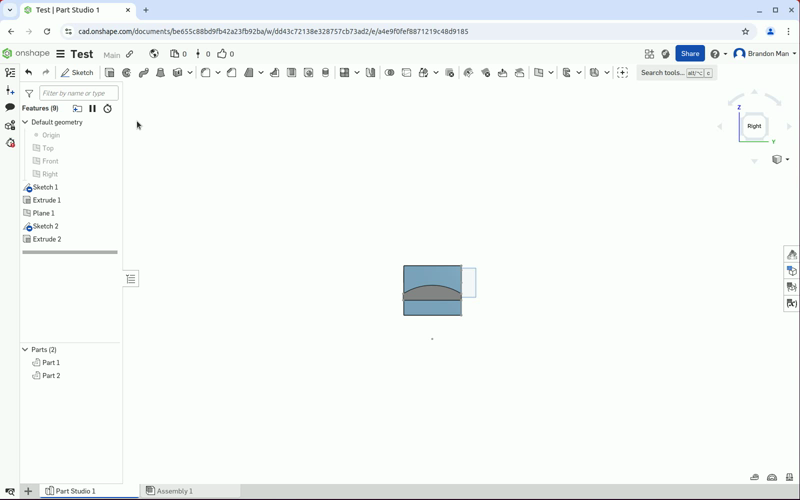
key(shift+7)
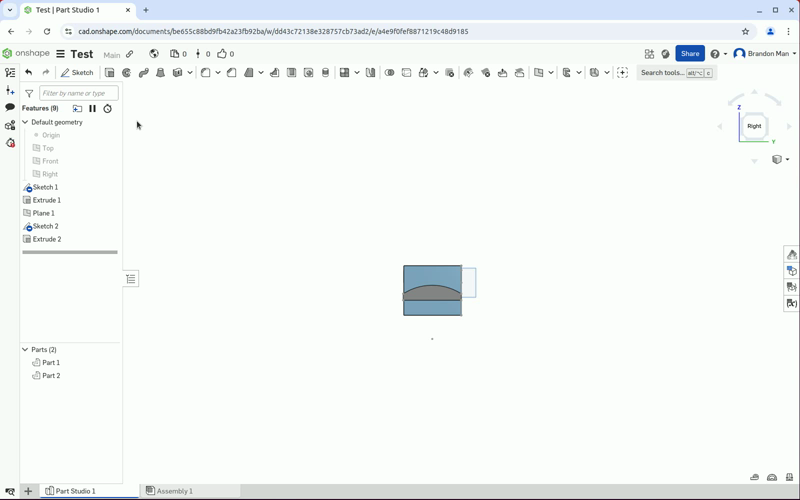
key(right, 2)
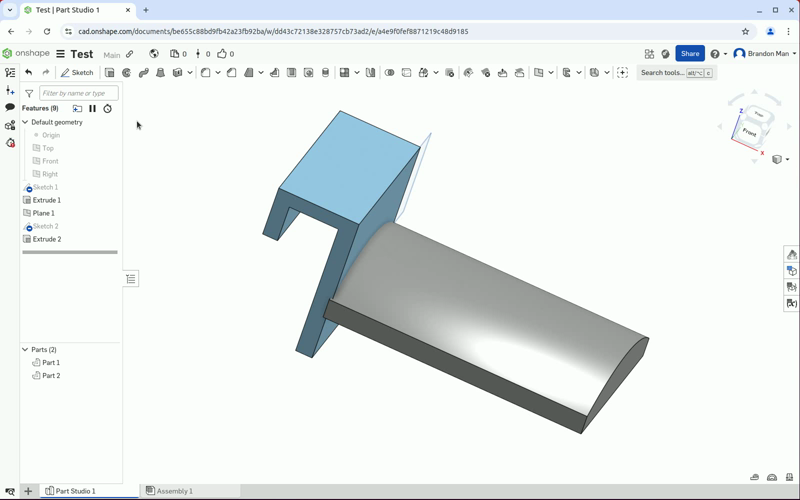
key(down, 2)
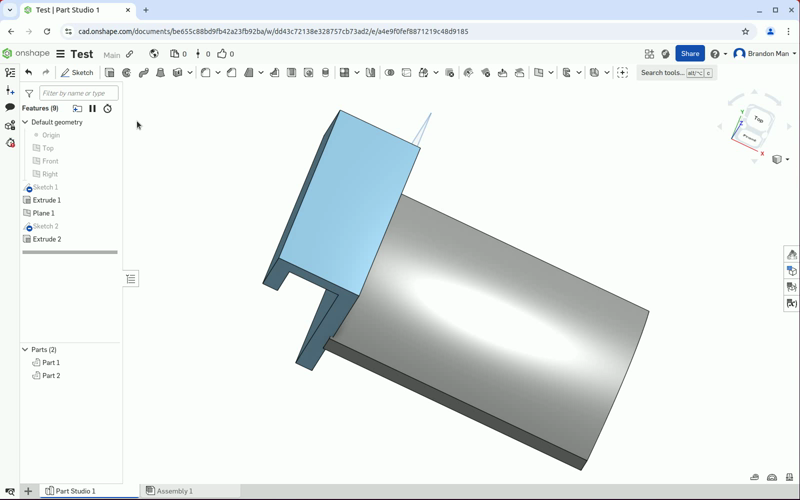
key(up, 2)
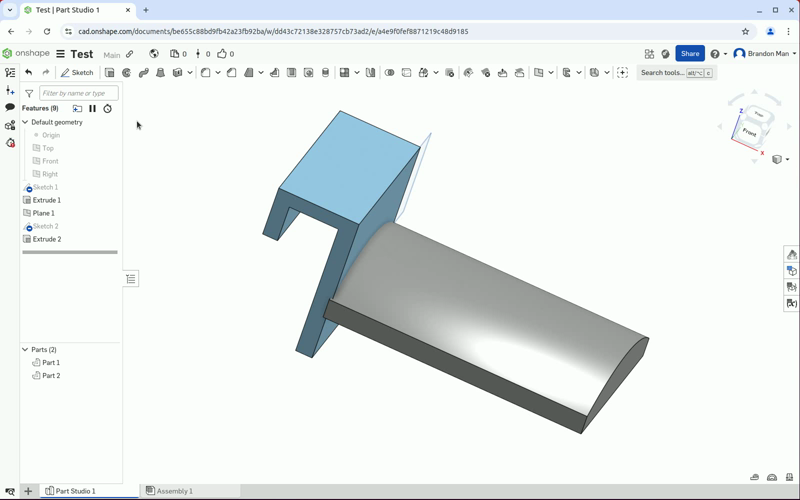
key(left, 2)
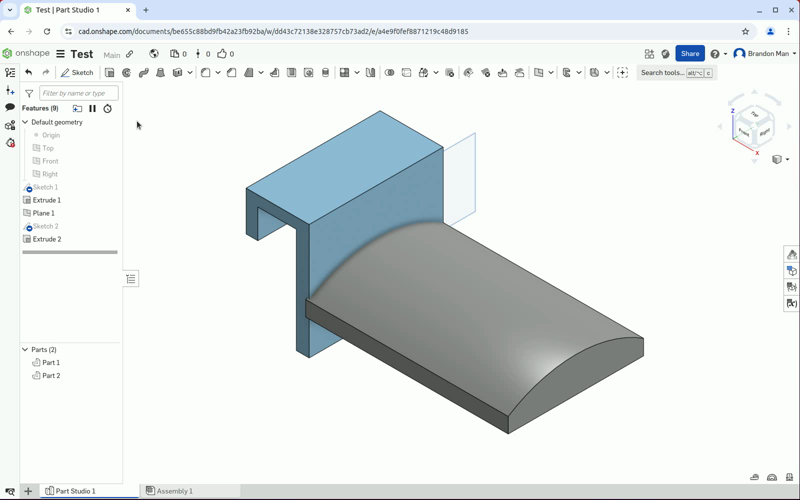
mouse_move(73, 189)
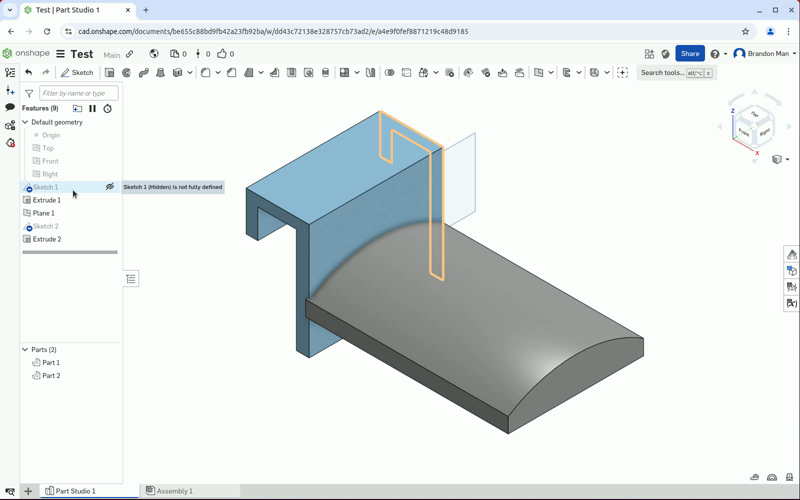
click(73, 189)